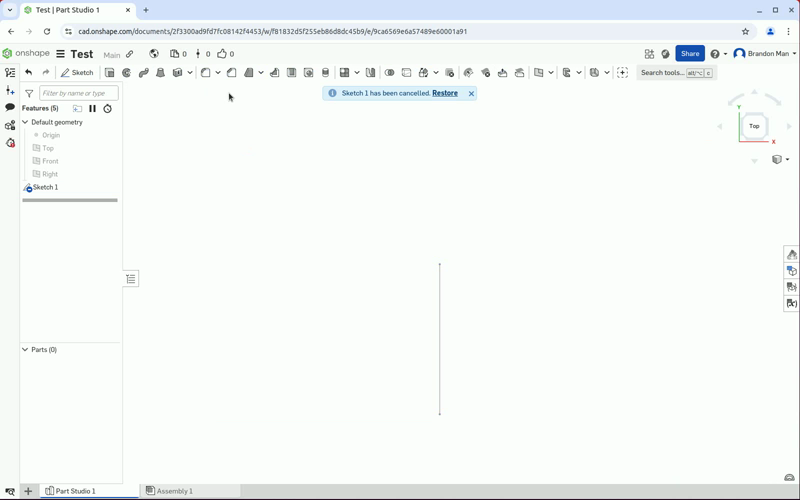
key(shift+h)
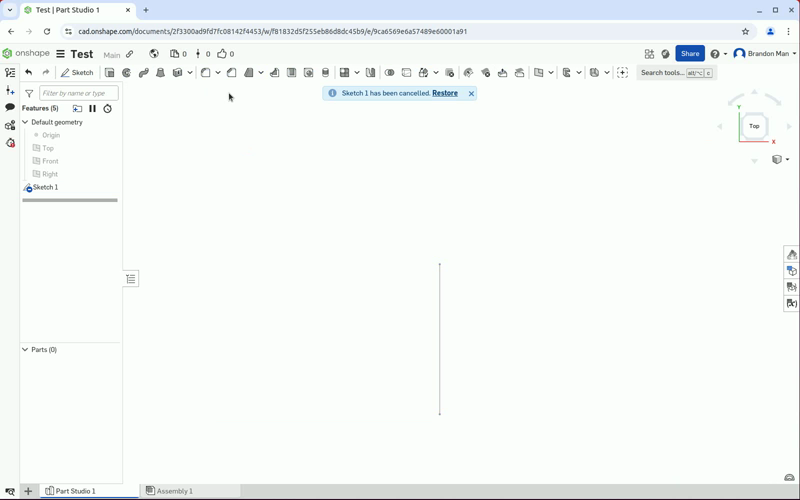
key(shift+s)
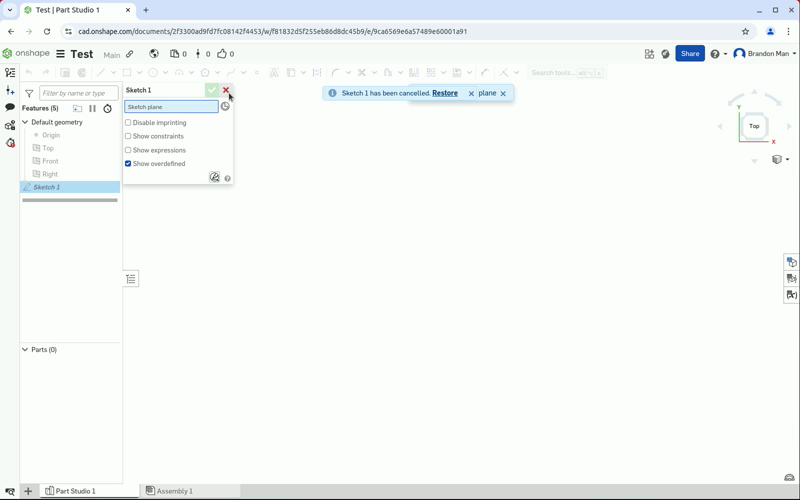
mouse_move(73, 150)
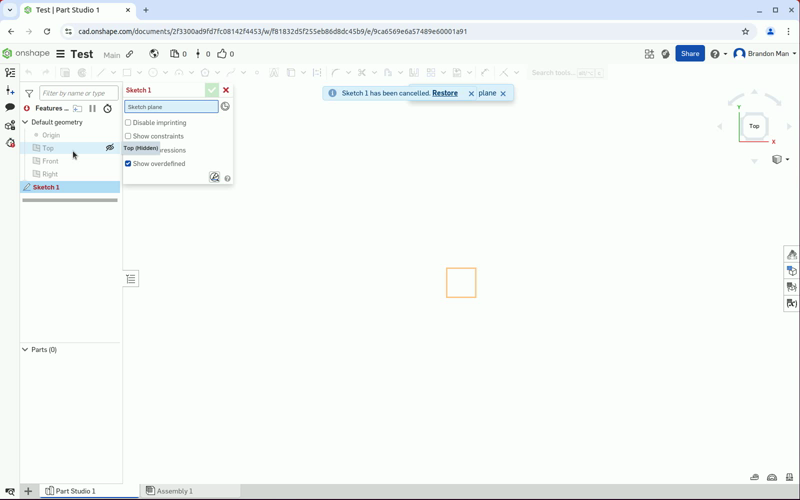
click(73, 150)
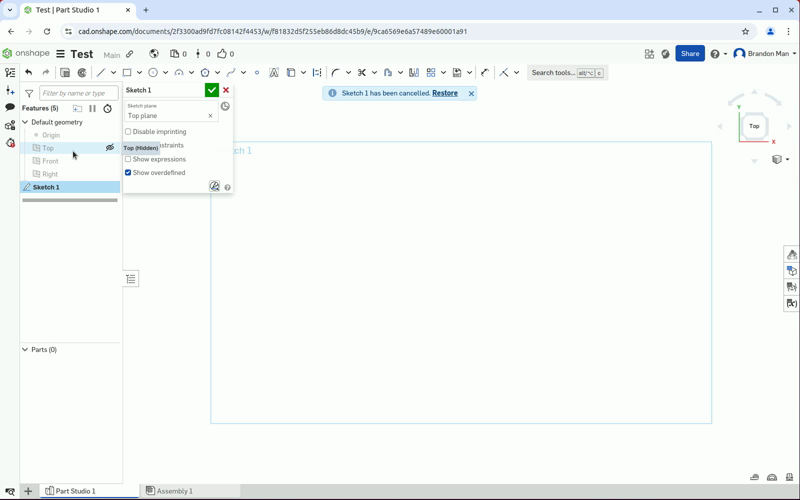
mouse_move(73, 352)
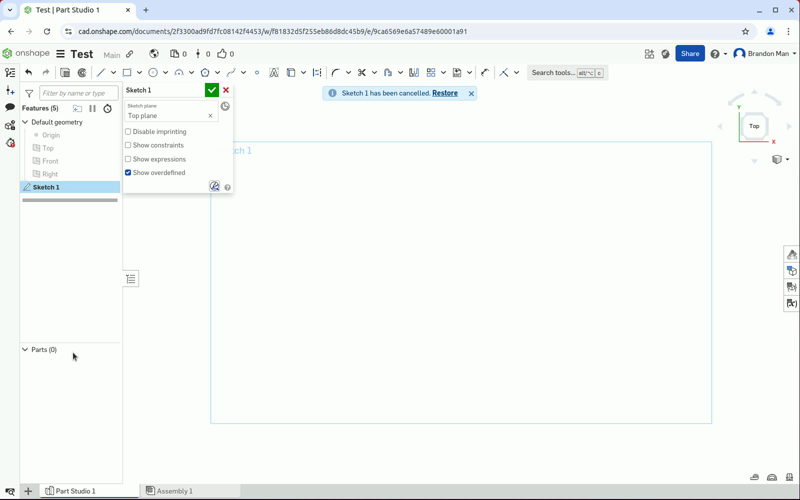
key(y)
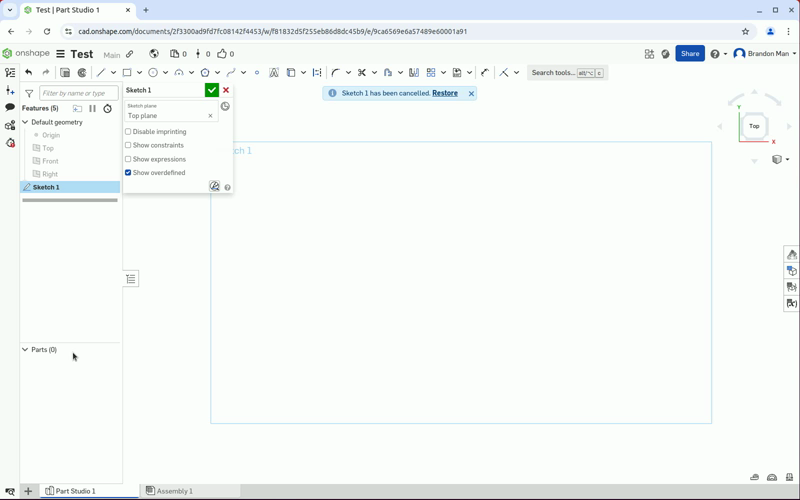
key(c)
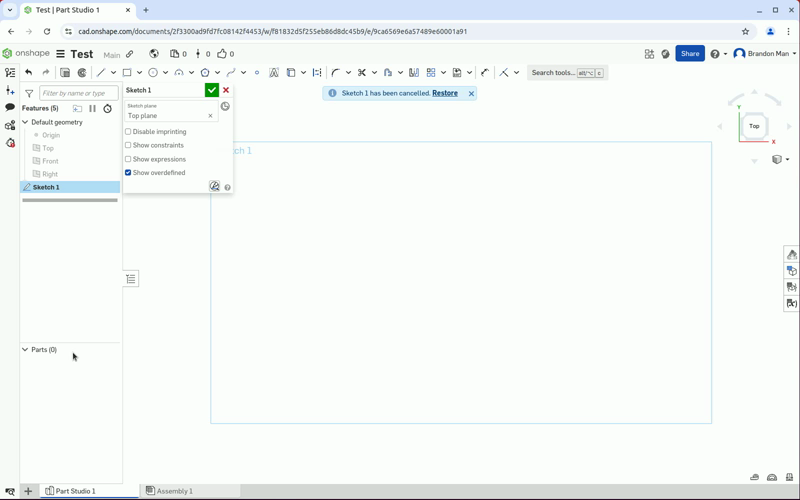
key_down(shift)
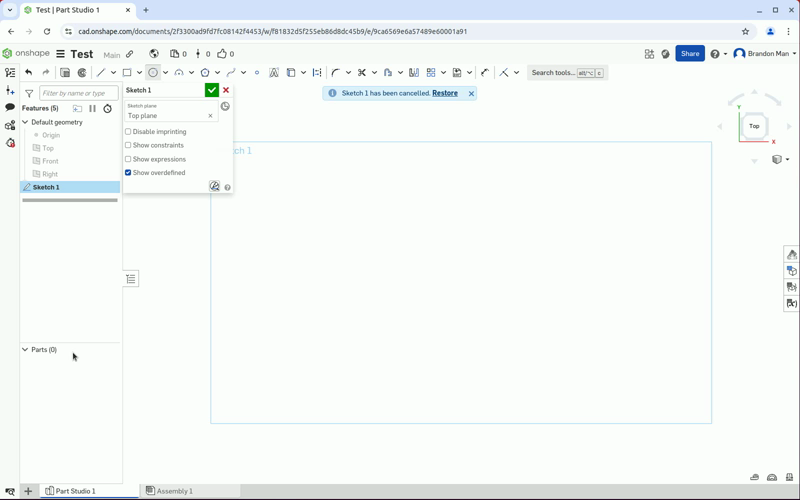
mouse_move(461, 282)
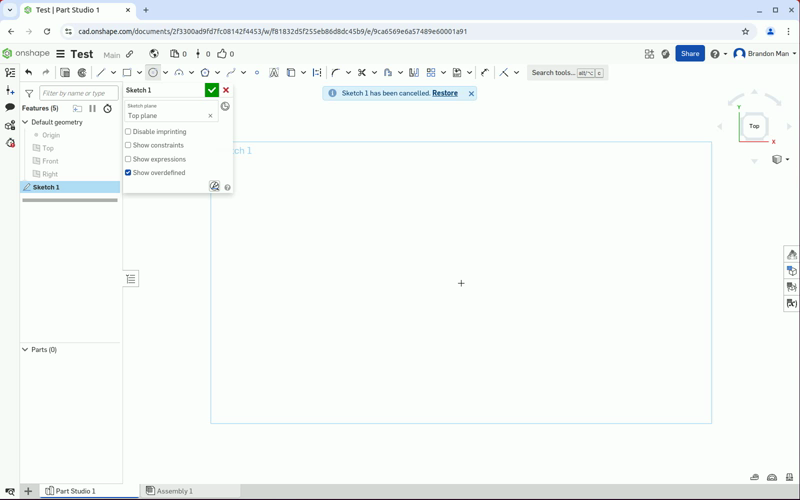
click(461, 282)
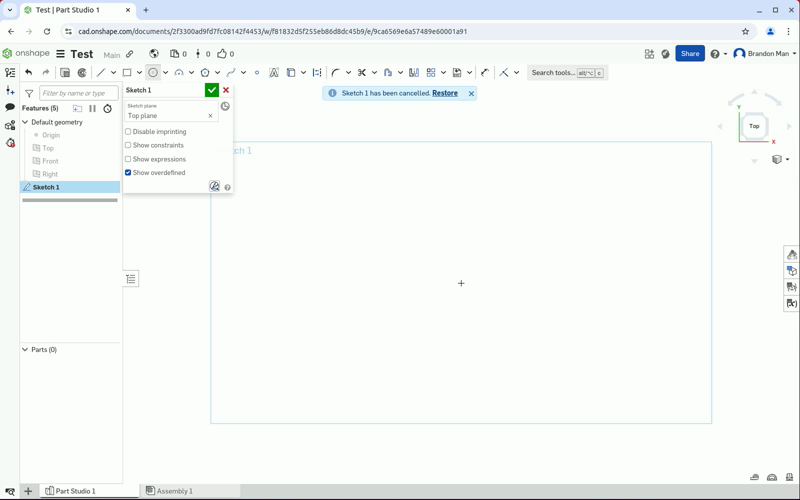
key_up(shift)
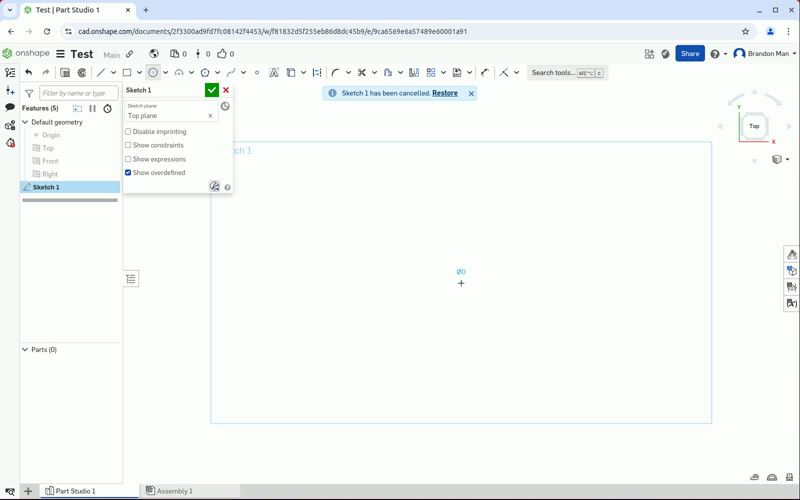
mouse_move(574, 282)
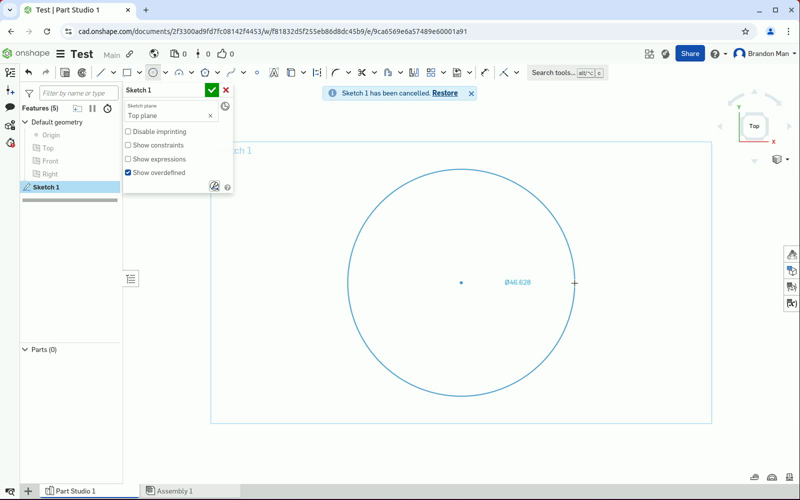
click(574, 282)
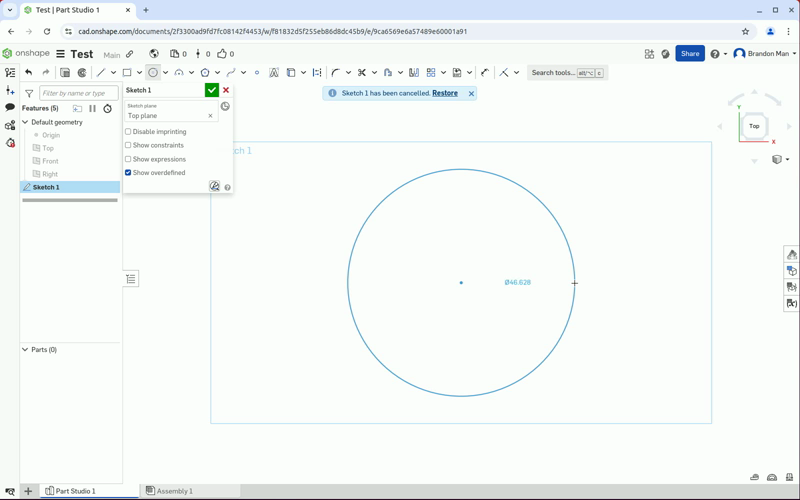
key(esc)
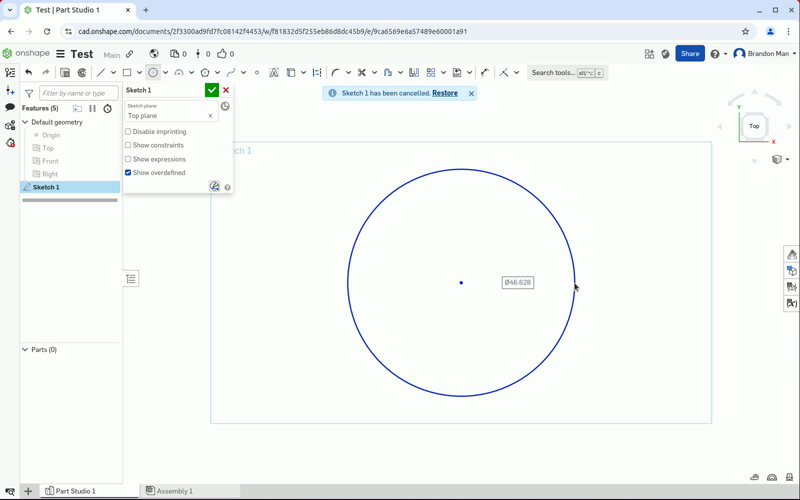
key(c)
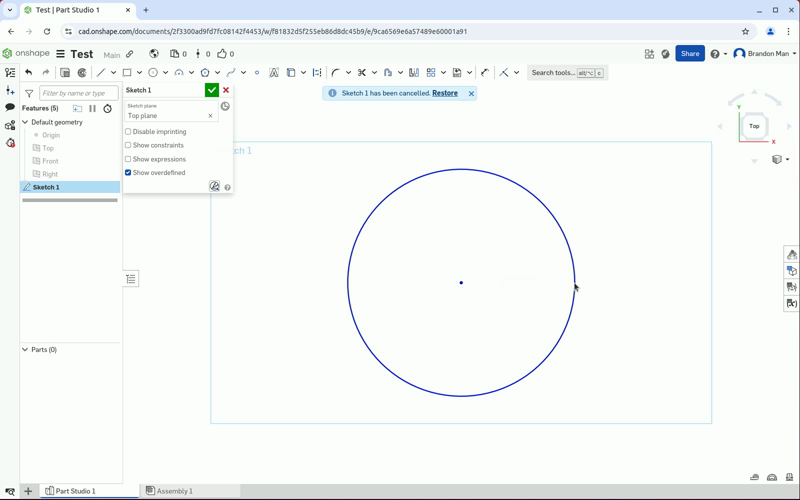
key_down(shift)
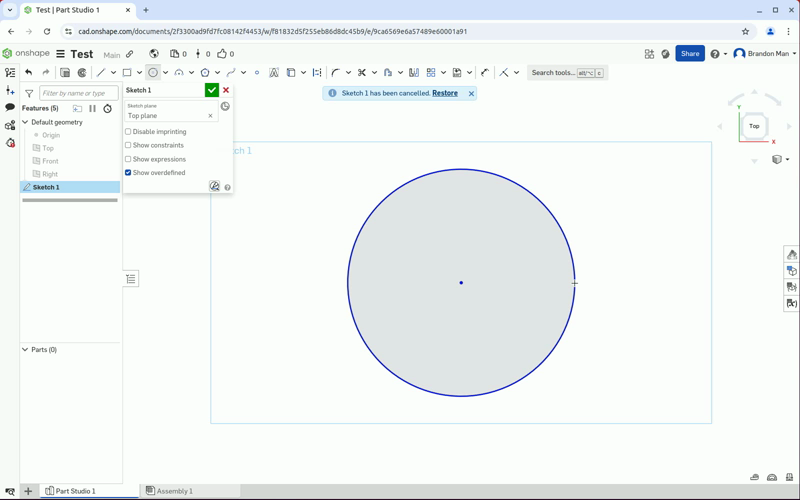
mouse_move(397, 344)
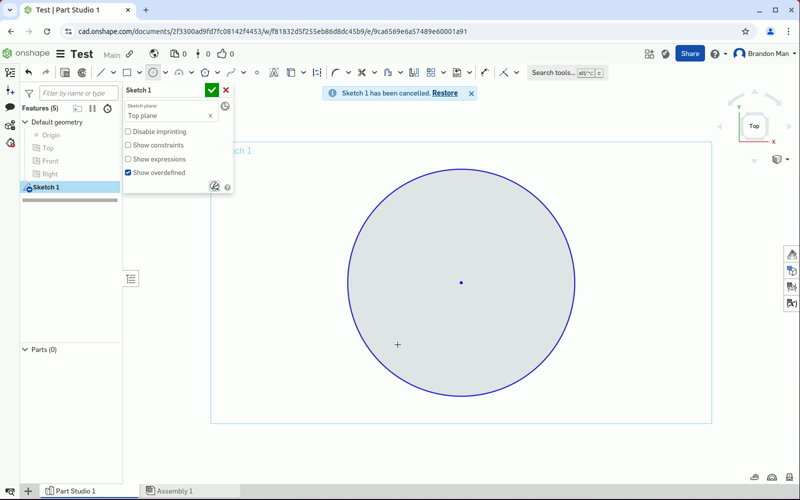
click(397, 344)
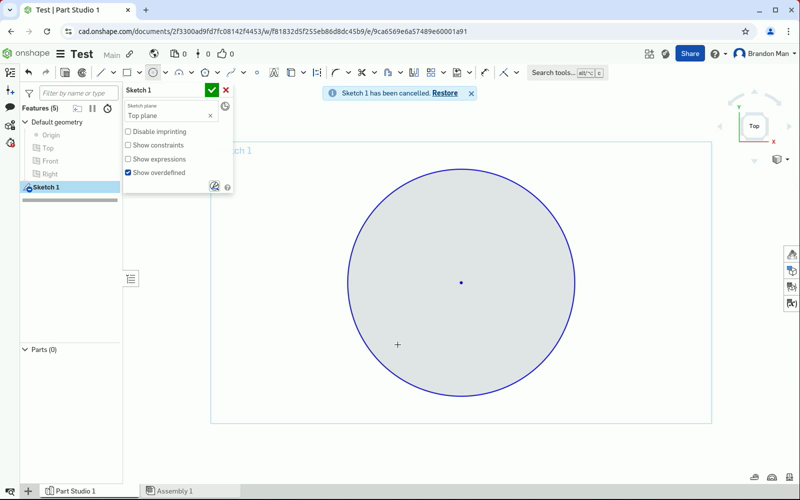
key_up(shift)
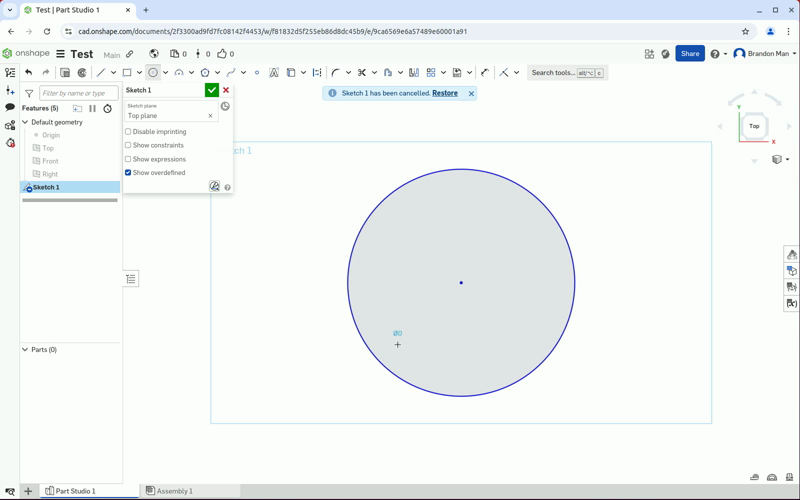
mouse_move(407, 344)
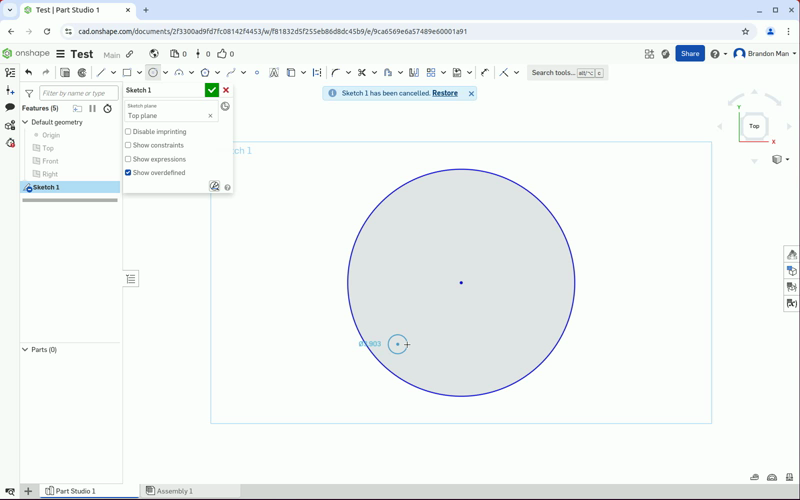
click(407, 344)
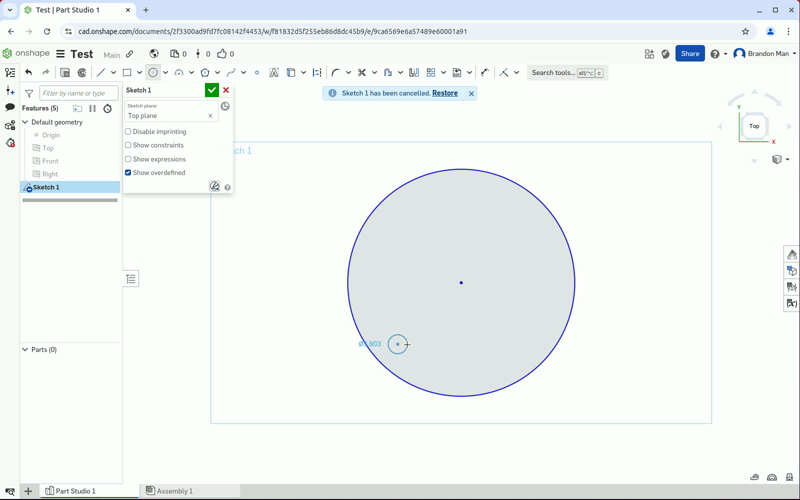
key(esc)
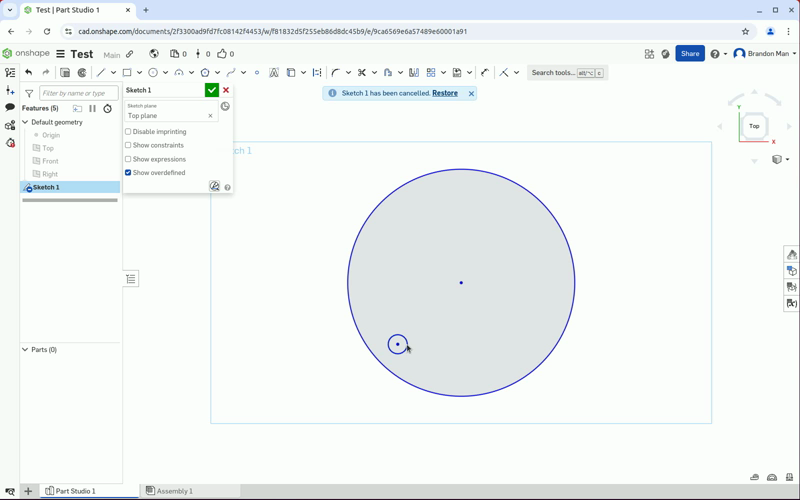
key(c)
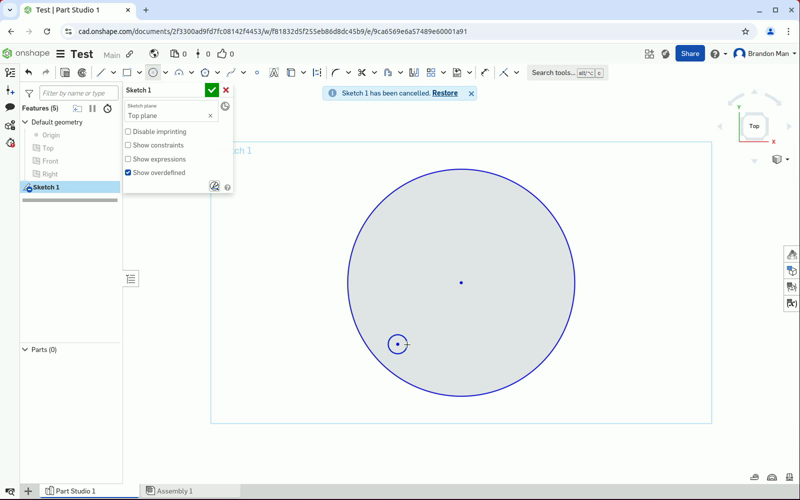
key_down(shift)
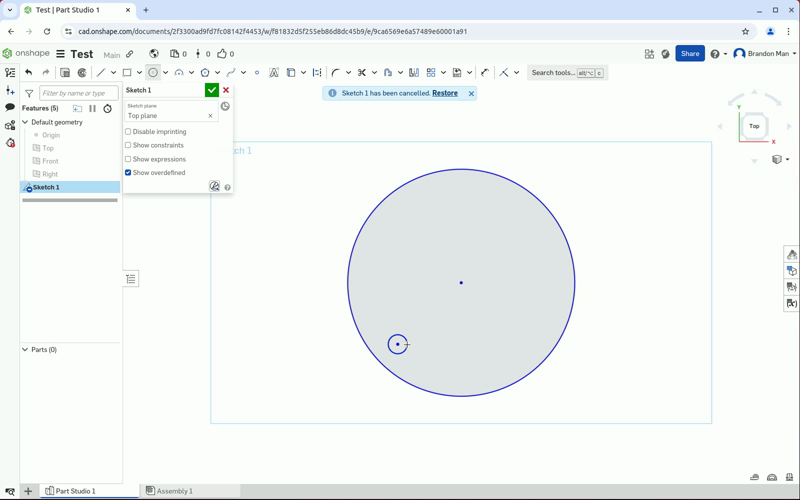
mouse_move(397, 221)
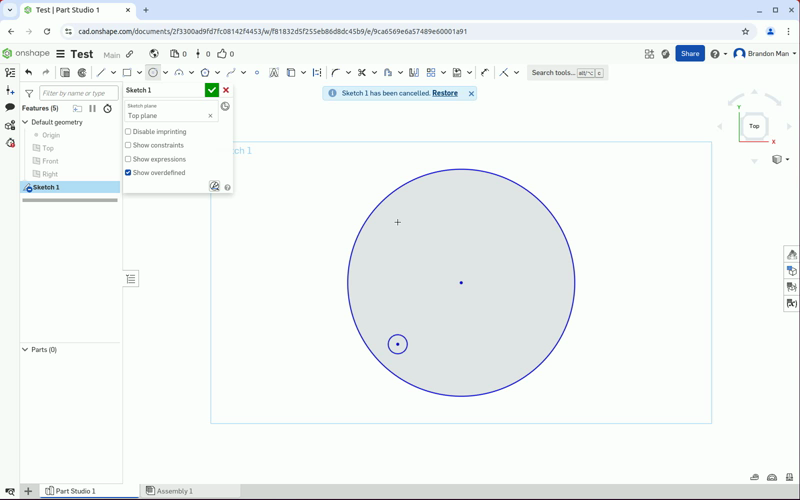
click(397, 221)
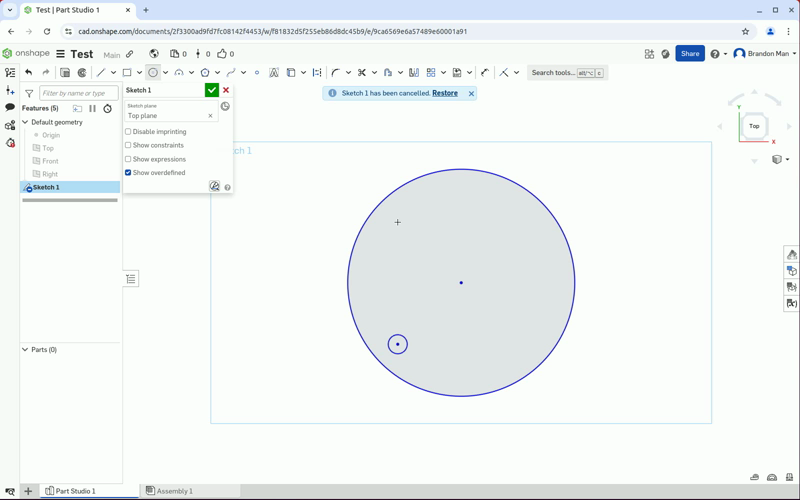
key_up(shift)
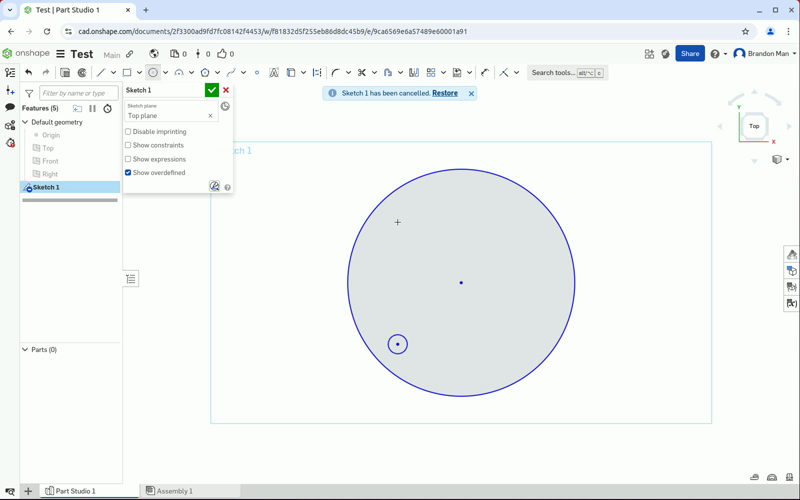
mouse_move(407, 221)
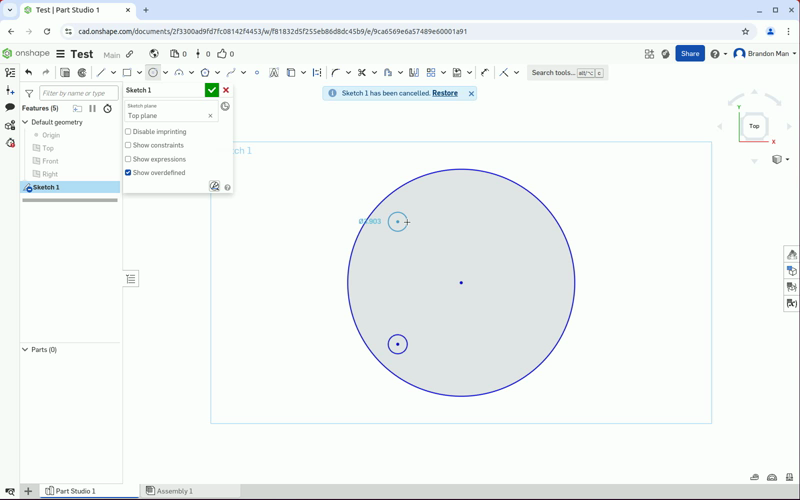
click(407, 221)
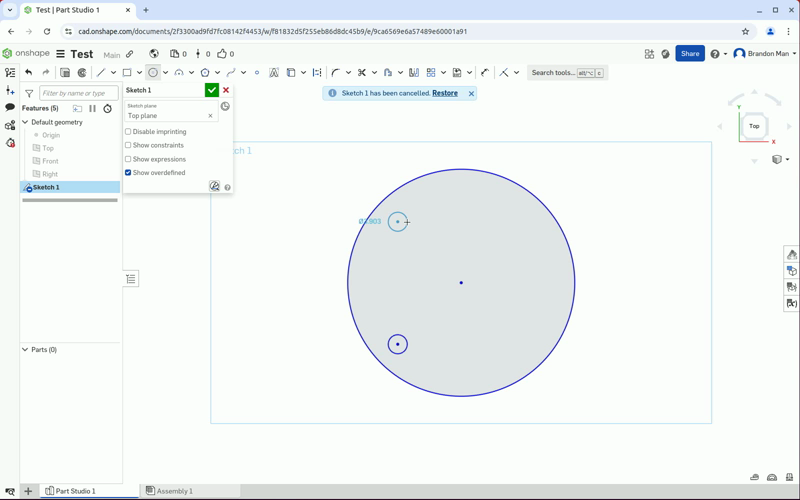
key(esc)
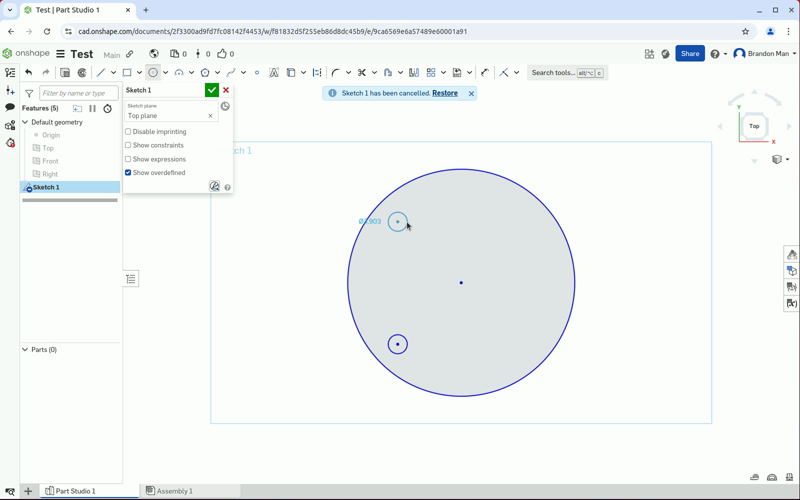
key(c)
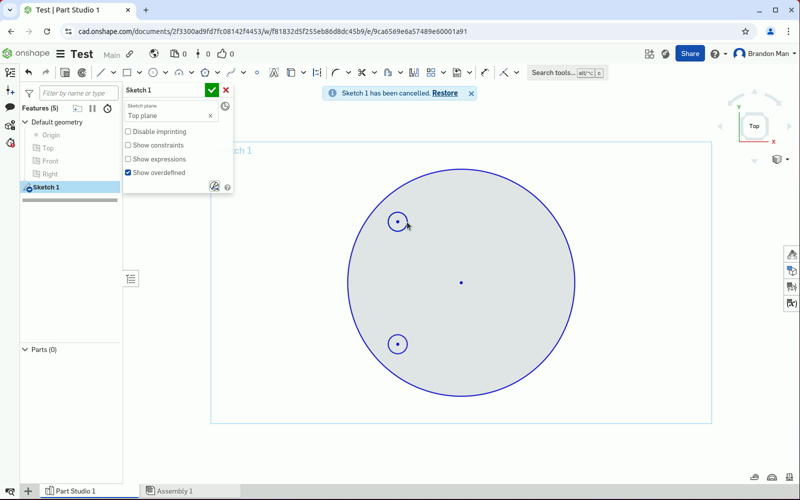
key_down(shift)
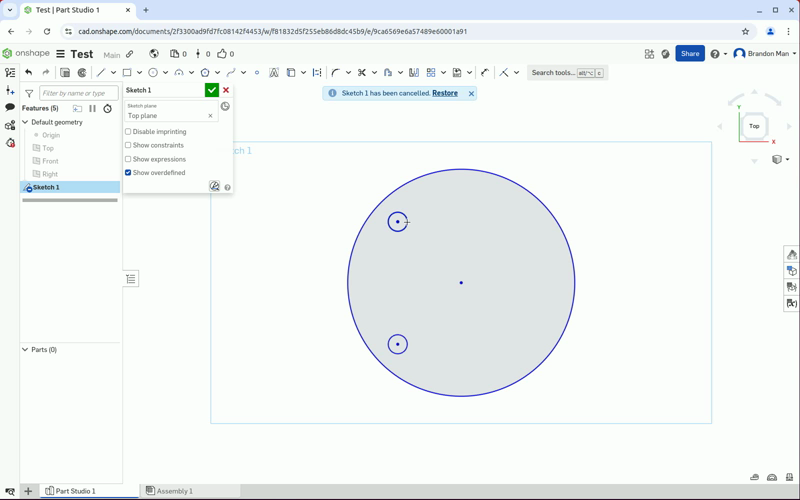
mouse_move(461, 282)
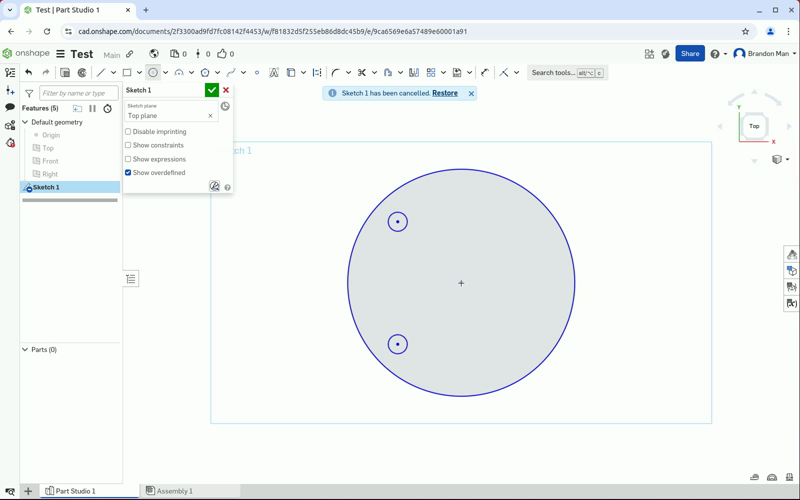
click(461, 282)
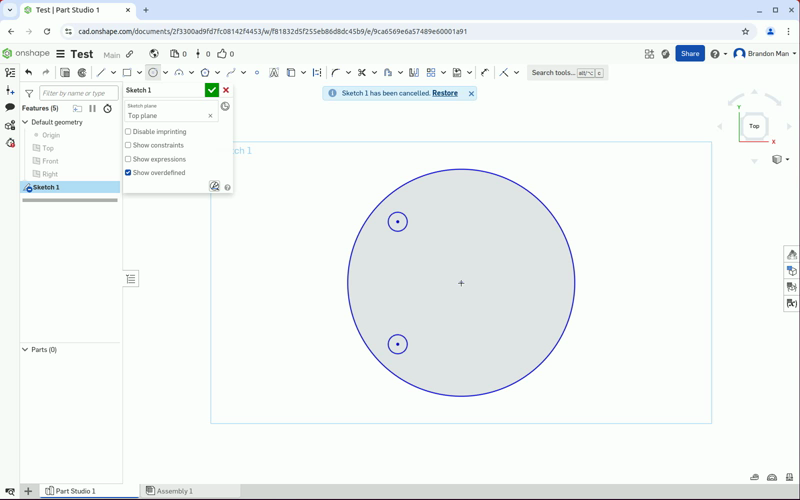
key_up(shift)
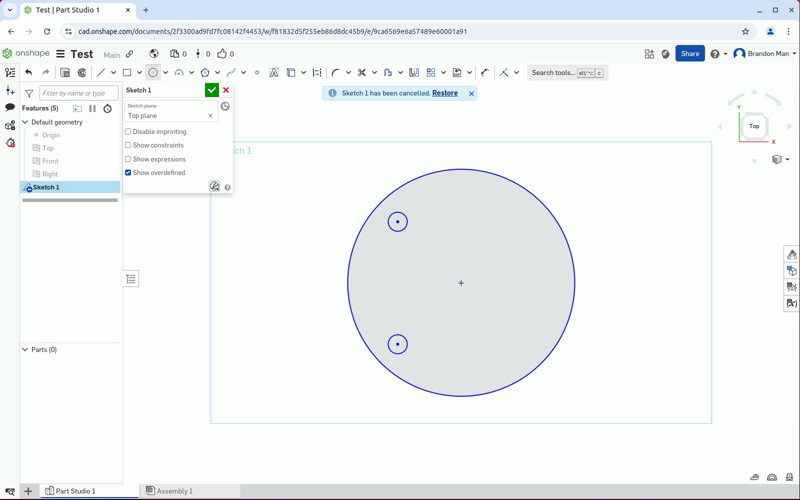
mouse_move(525, 282)
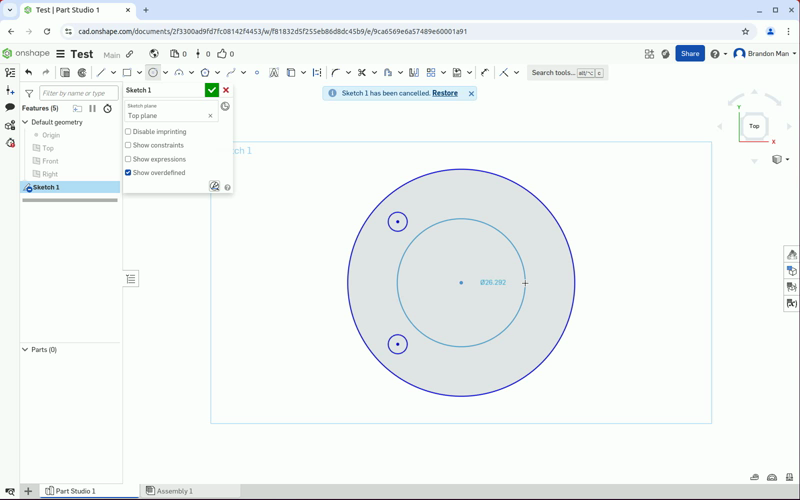
click(525, 282)
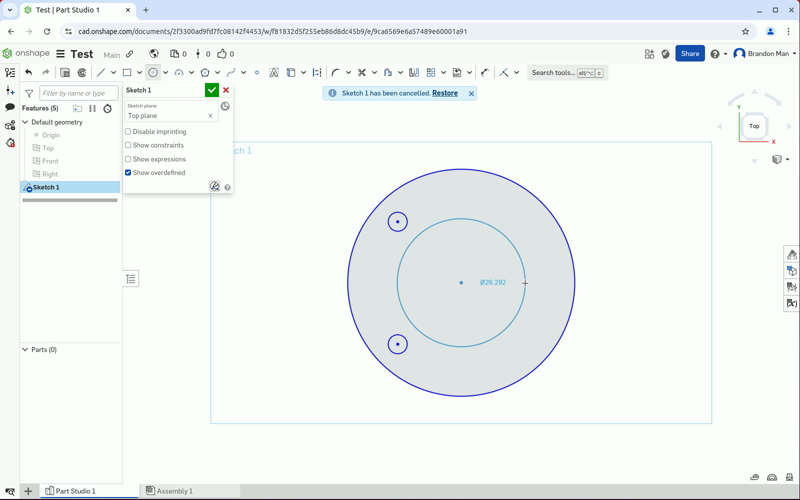
key(esc)
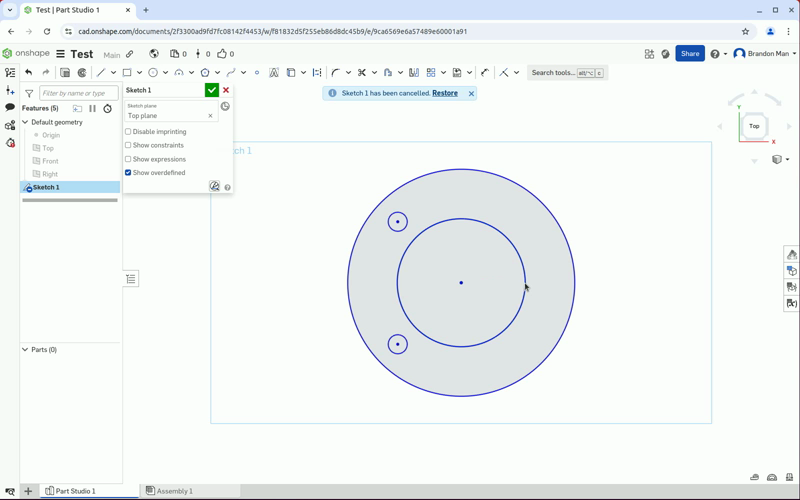
key(c)
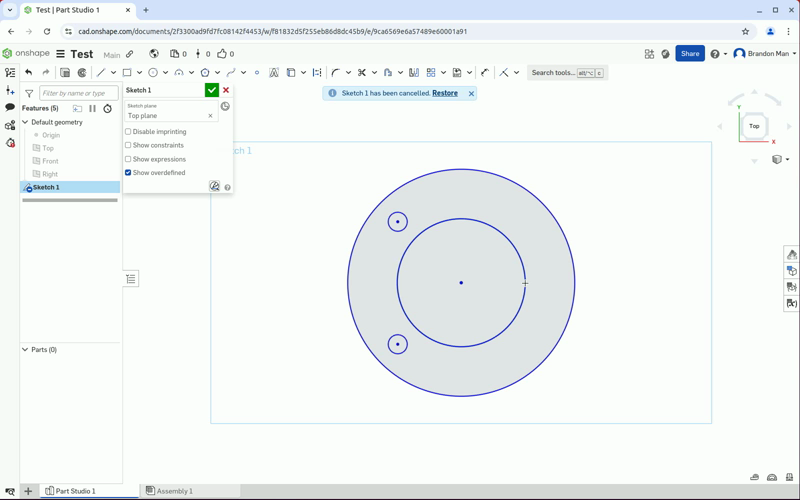
key_down(shift)
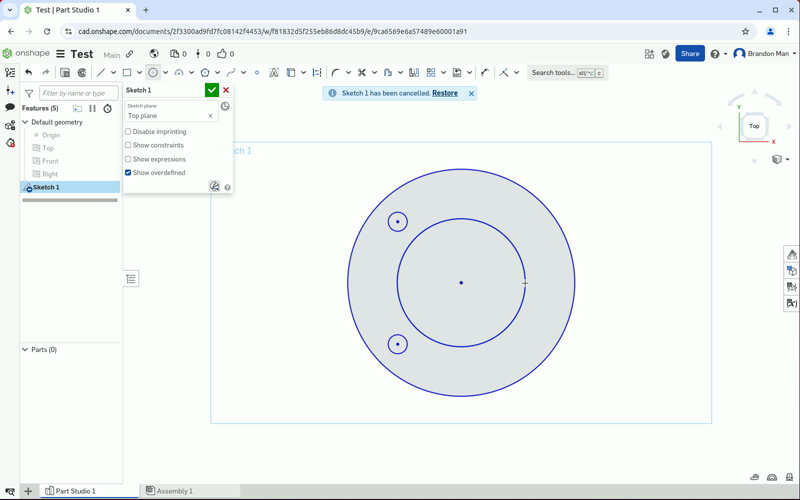
mouse_move(522, 344)
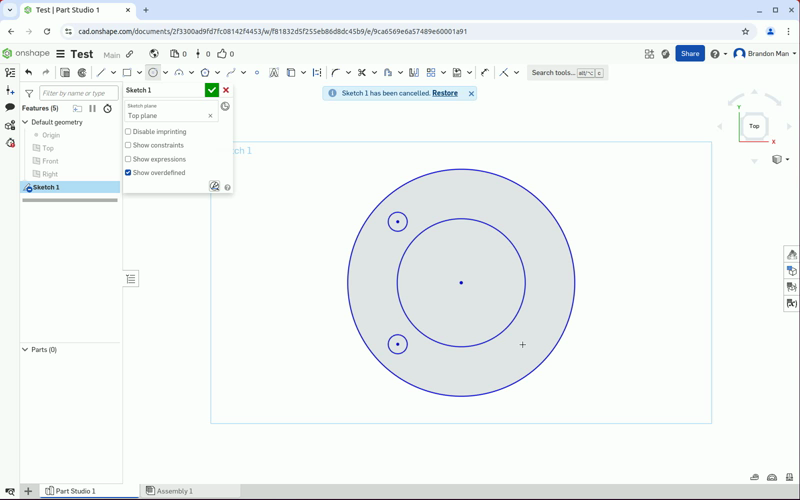
click(522, 344)
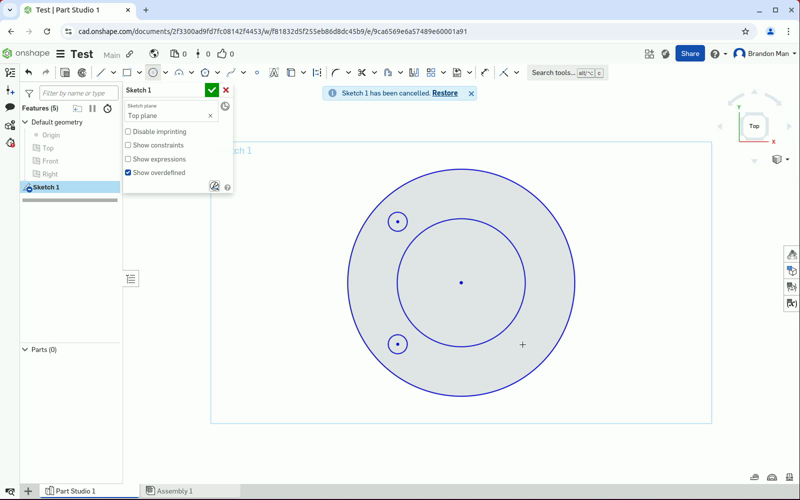
key_up(shift)
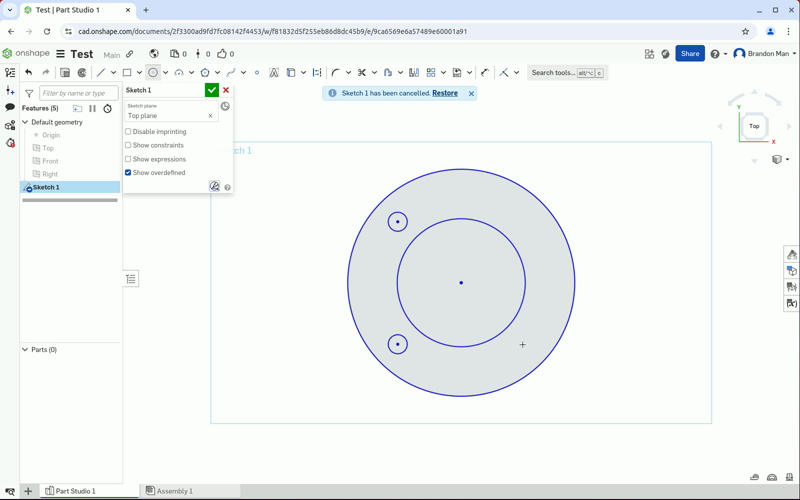
mouse_move(531, 344)
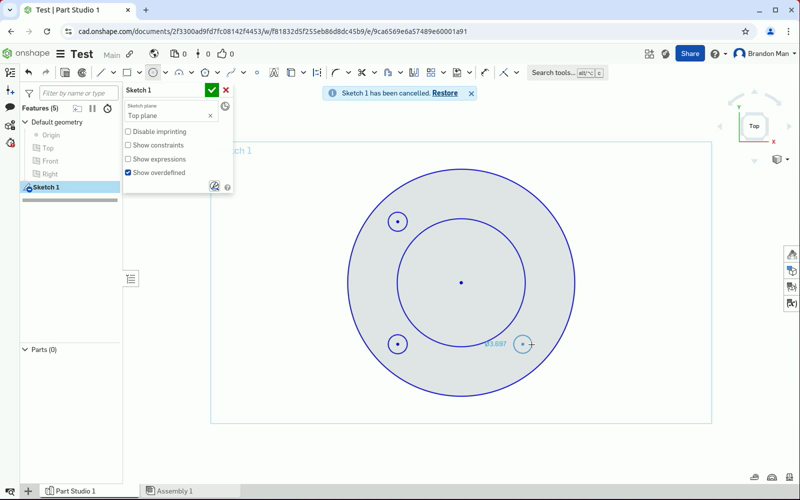
click(531, 344)
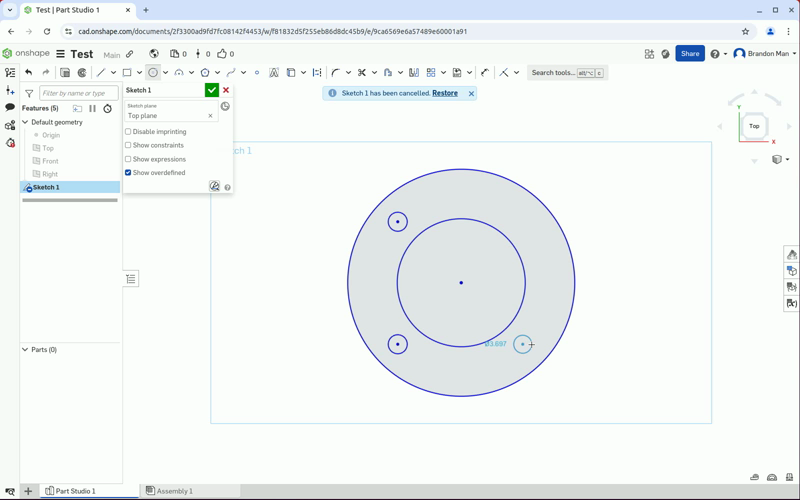
key(esc)
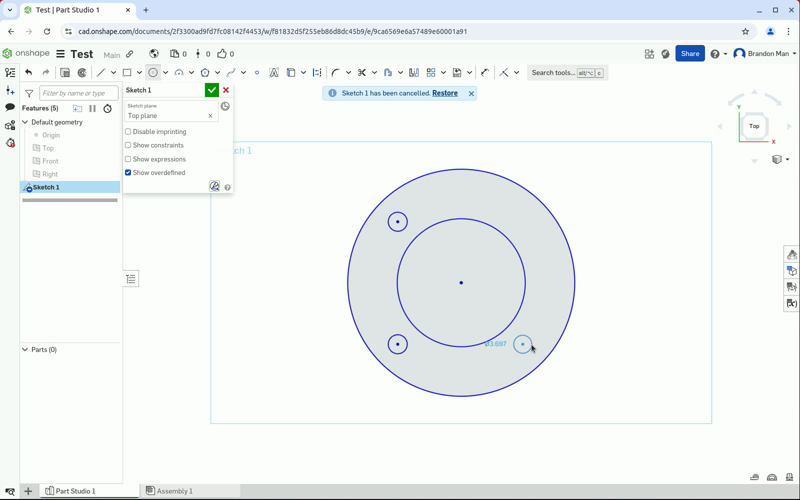
key(c)
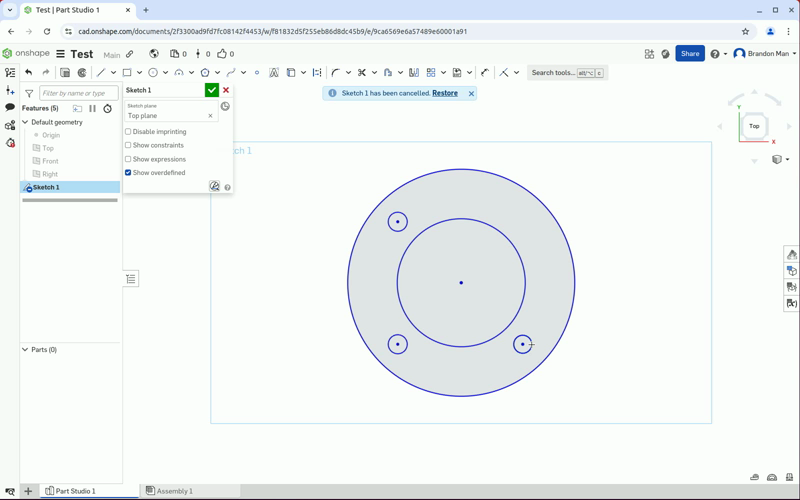
key_down(shift)
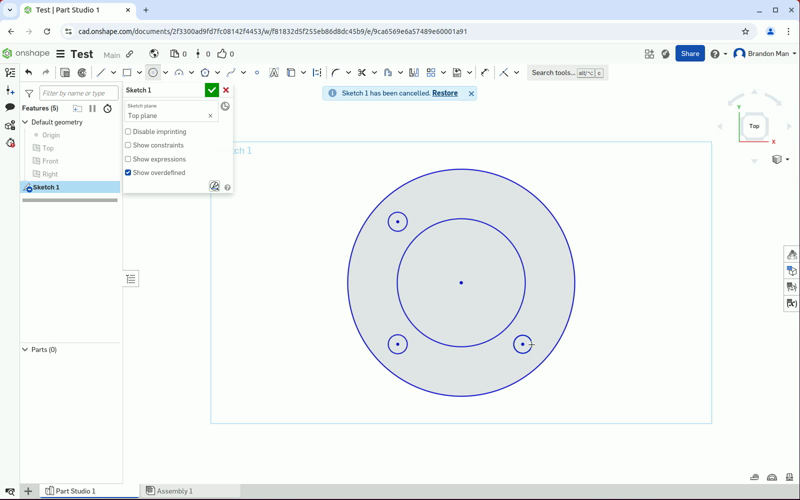
mouse_move(522, 221)
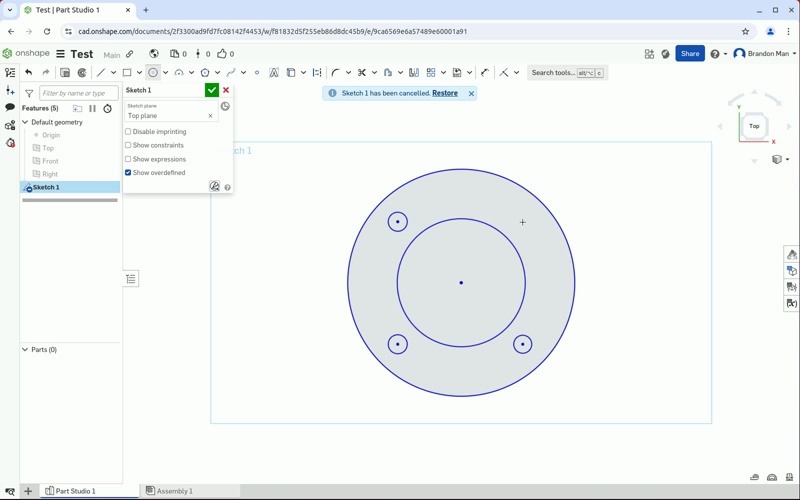
click(522, 221)
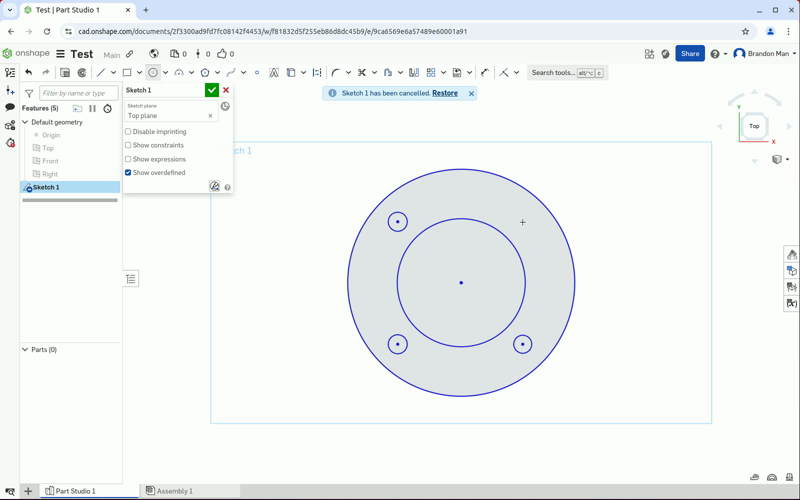
key_up(shift)
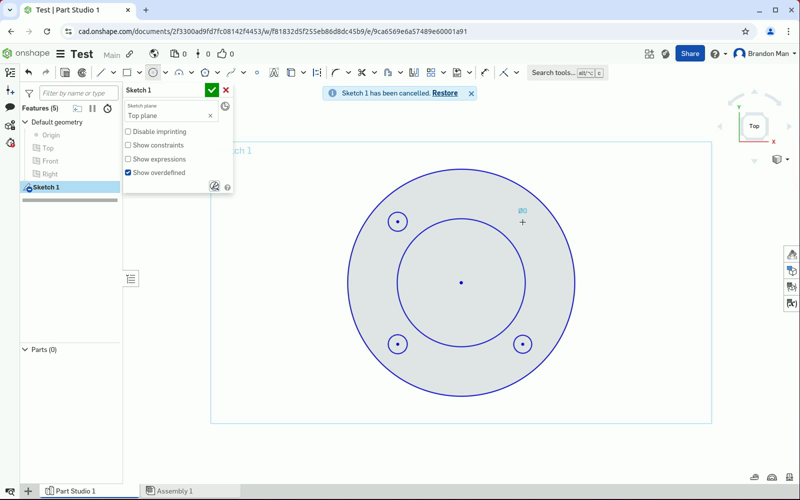
mouse_move(531, 221)
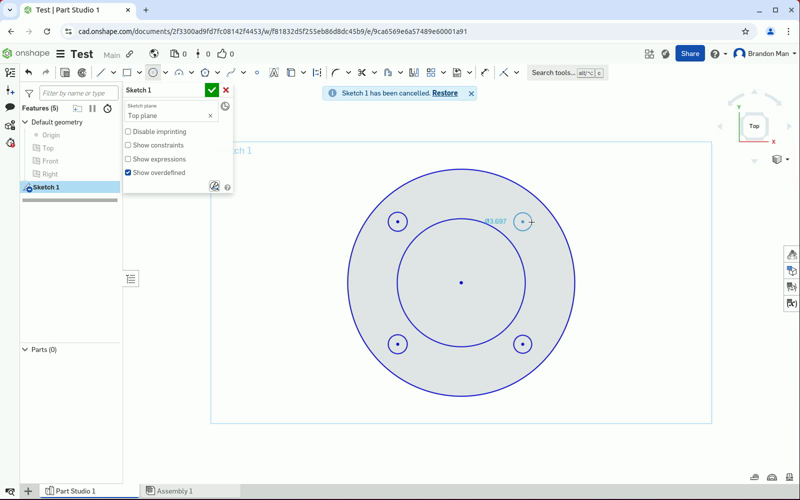
click(531, 221)
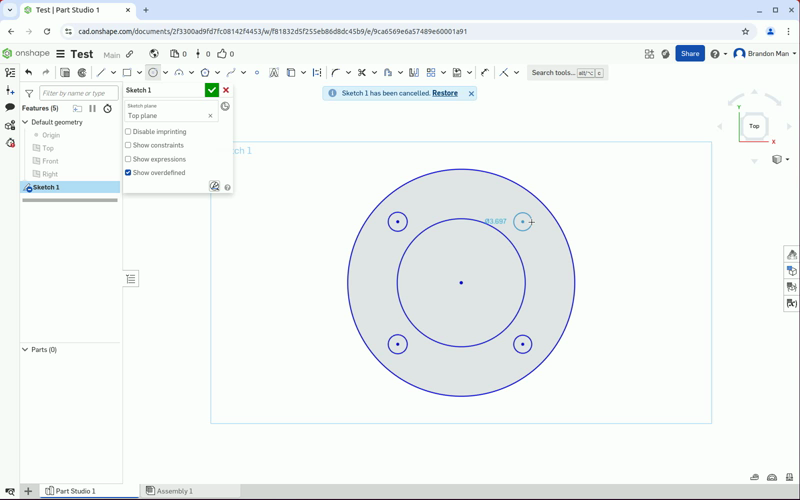
key(esc)
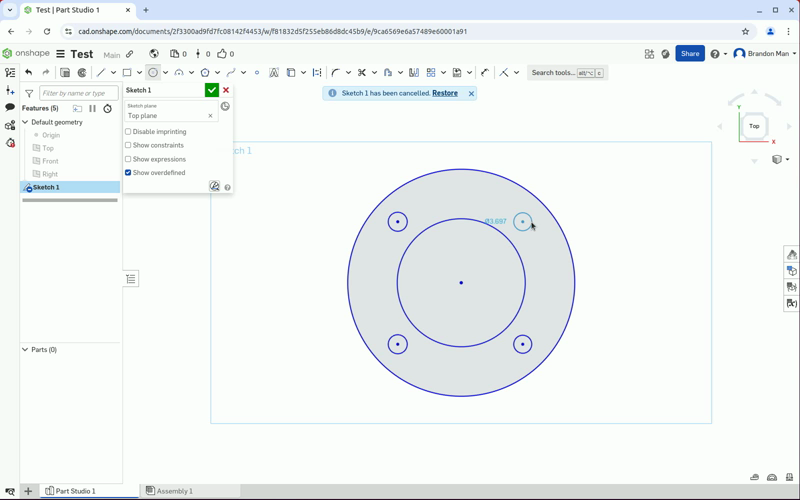
mouse_move(373, 307)
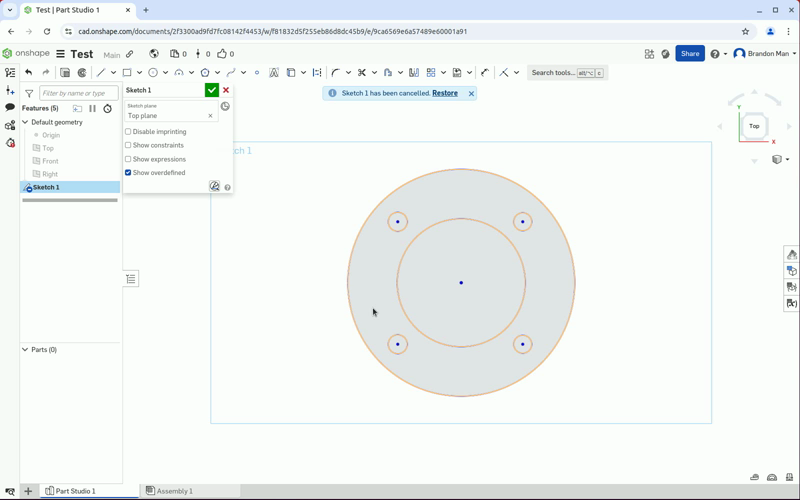
click(373, 307)
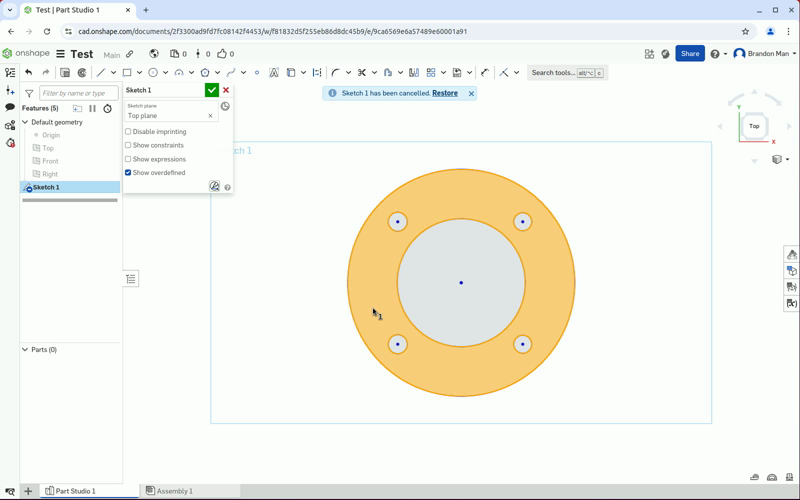
mouse_move(73, 352)
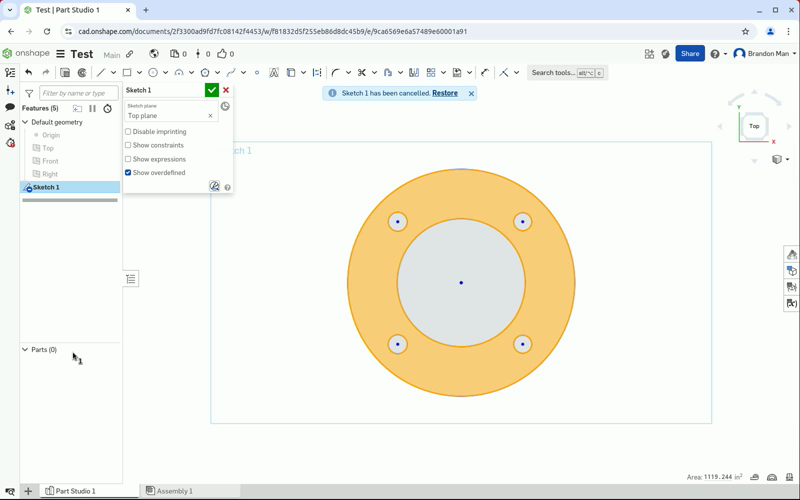
key(shift+y)
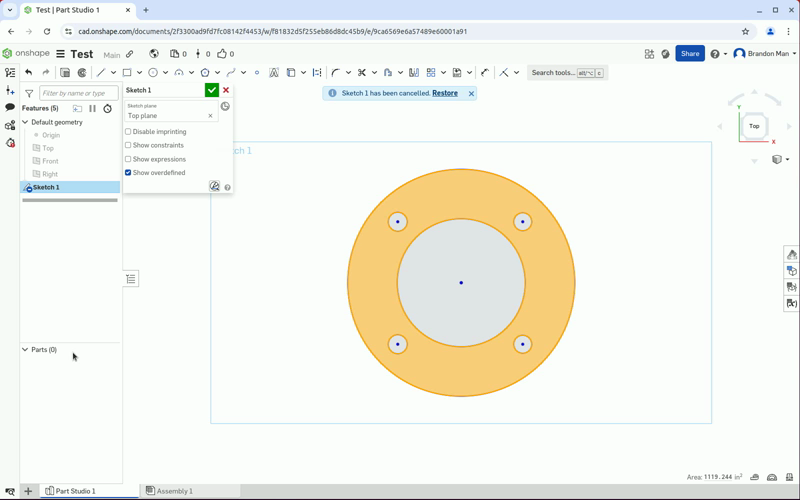
key(shift+e)
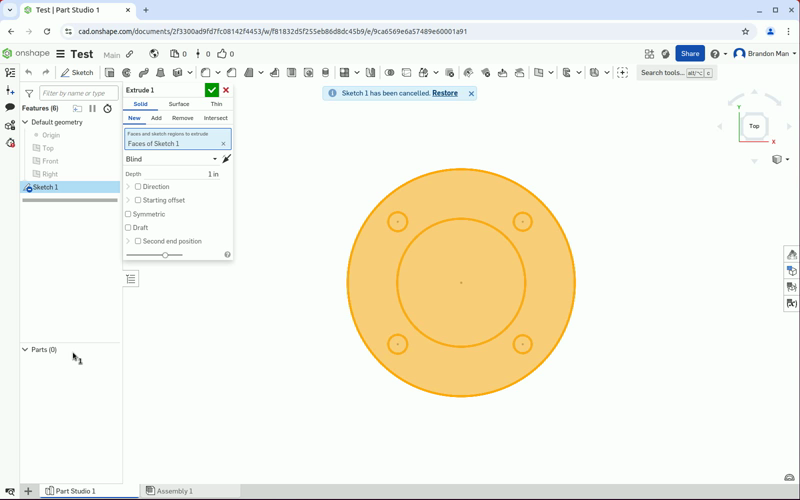
mouse_move(143, 106)
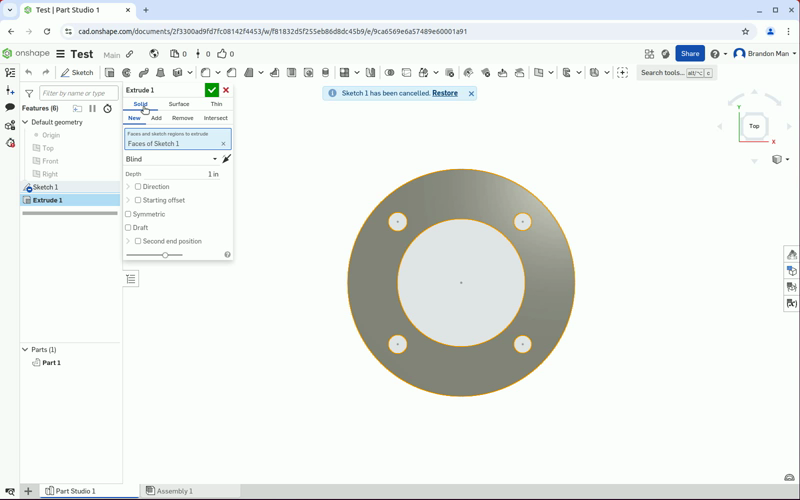
click(143, 106)
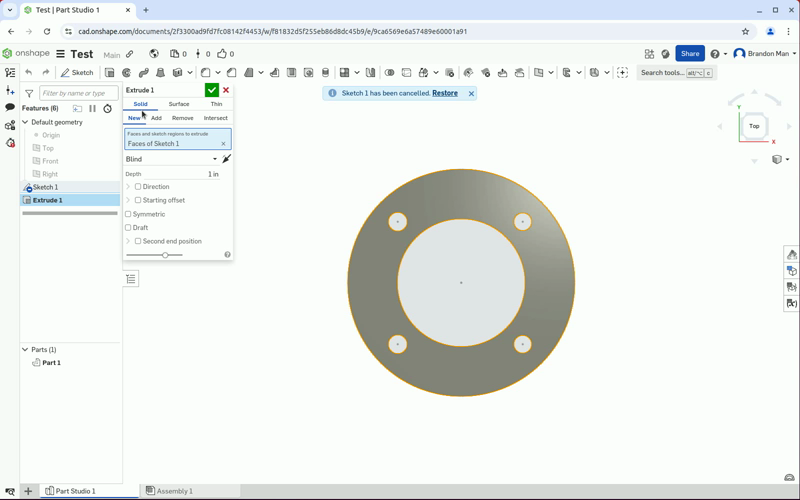
mouse_move(137, 120)
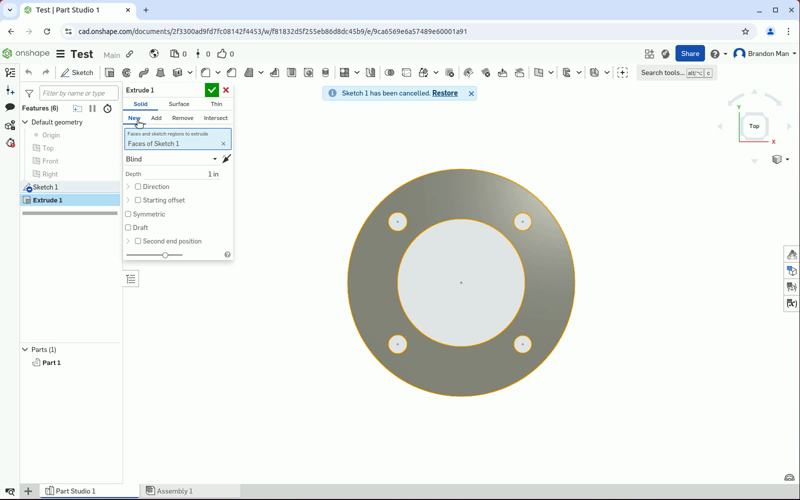
click(137, 120)
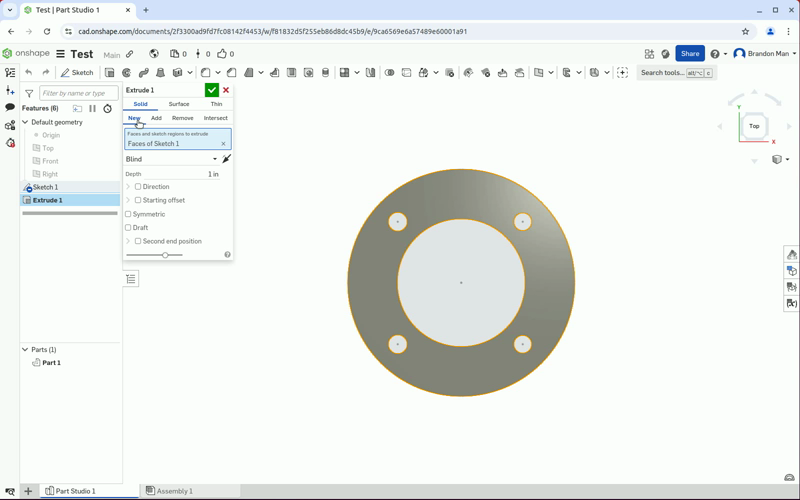
key(tab, 4)
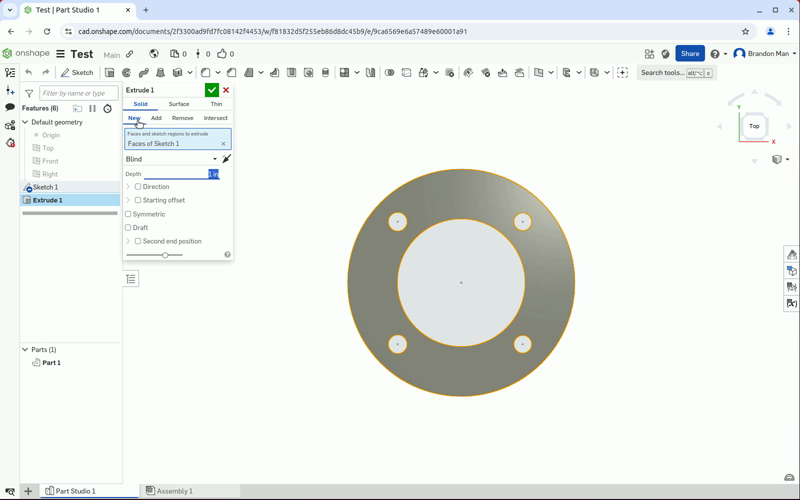
text(4.574)
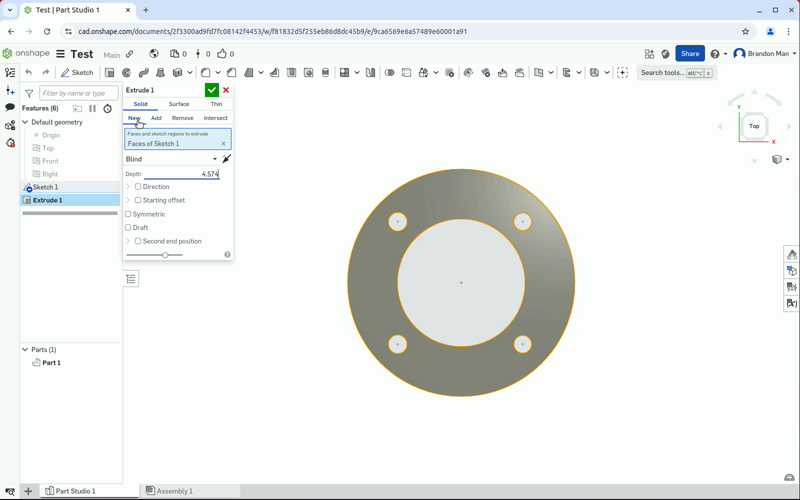
key(enter)
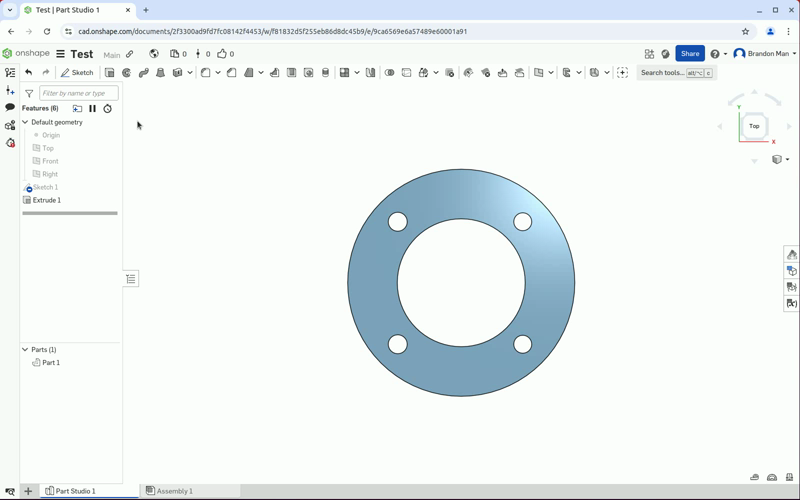
key(shift+h)
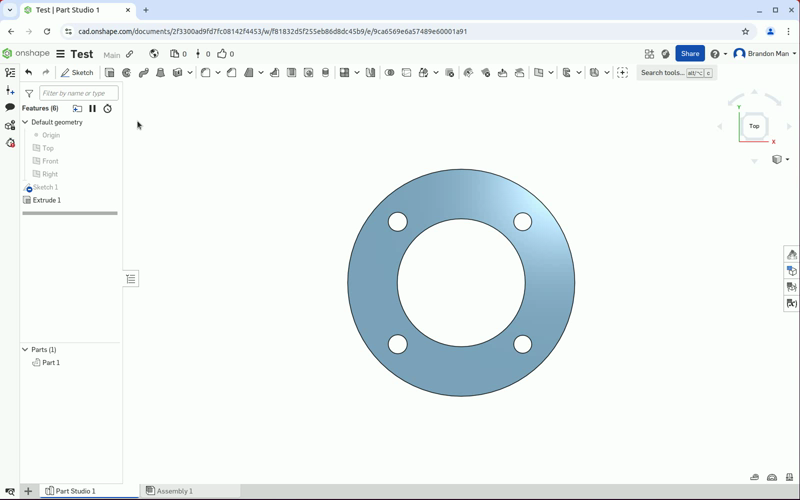
key(shift+h)
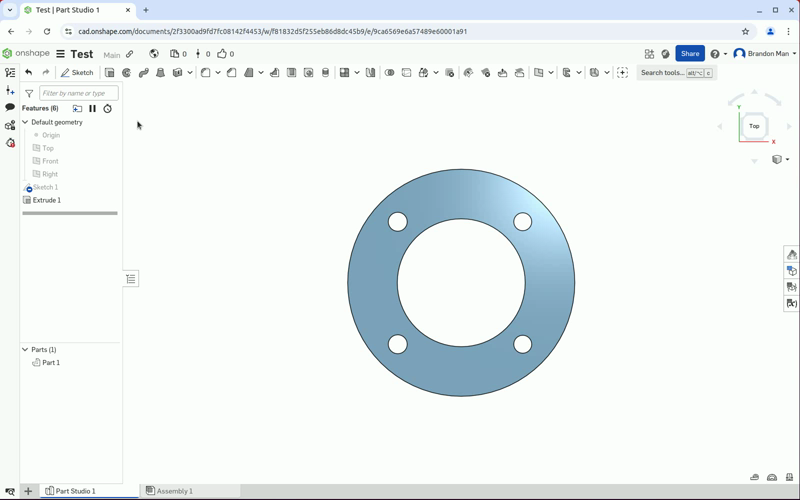
mouse_move(73, 189)
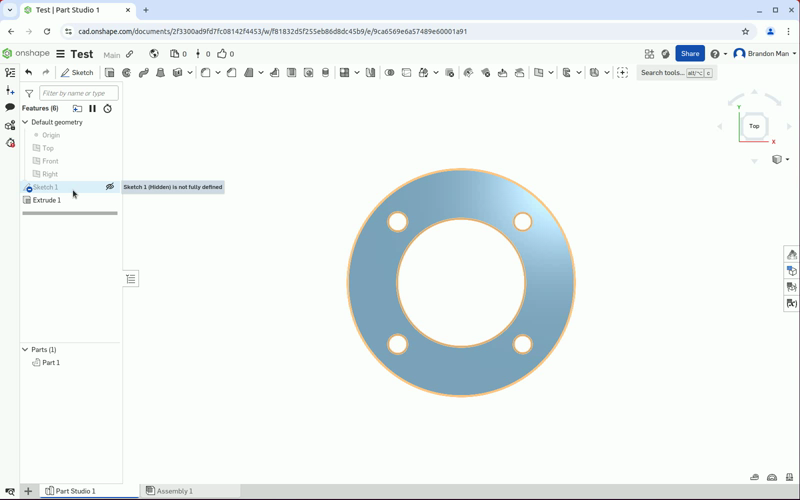
click(73, 189)
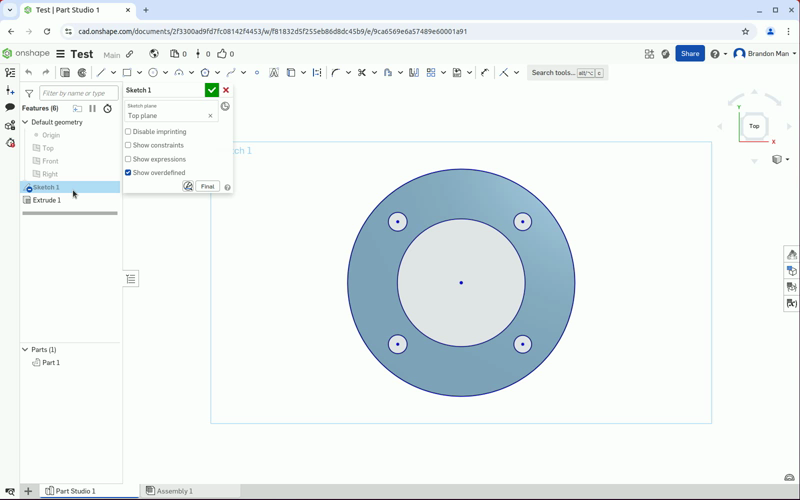
mouse_move(229, 92)
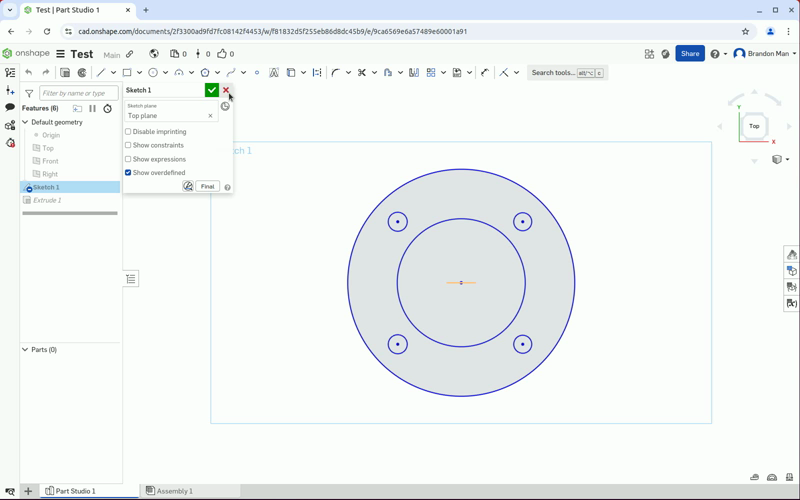
click(229, 92)
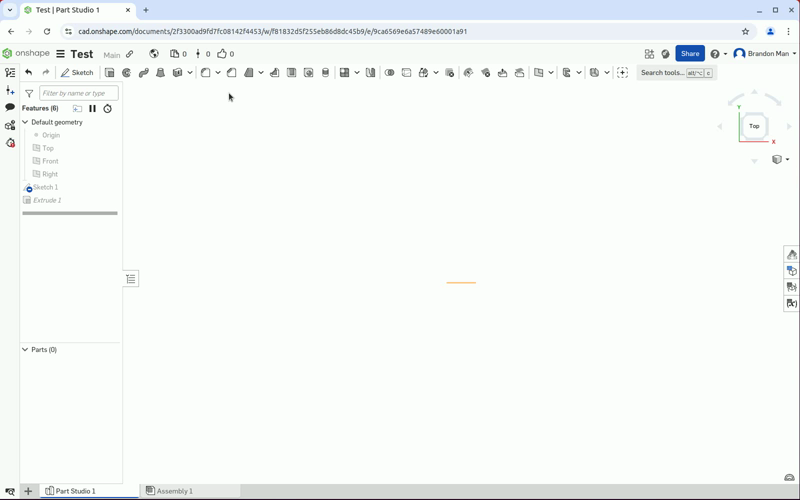
mouse_move(541, 75)
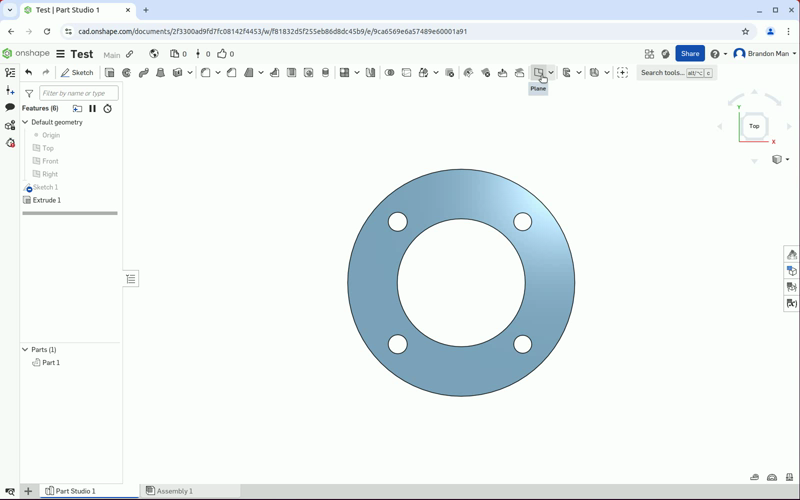
click(541, 75)
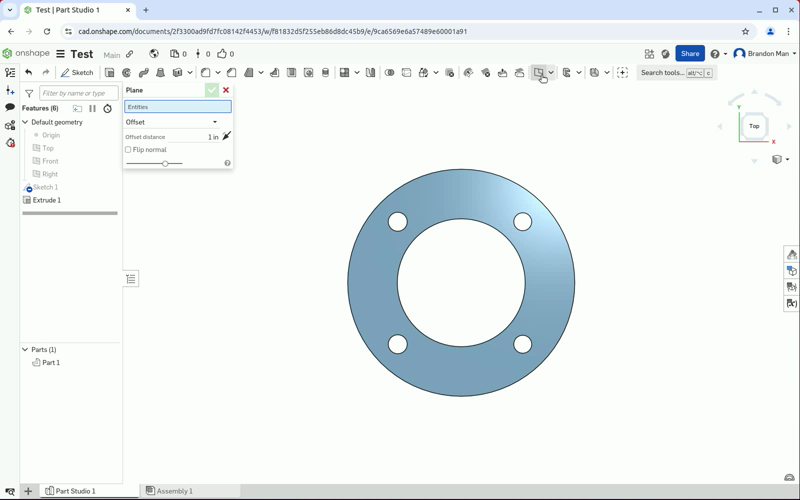
mouse_move(73, 150)
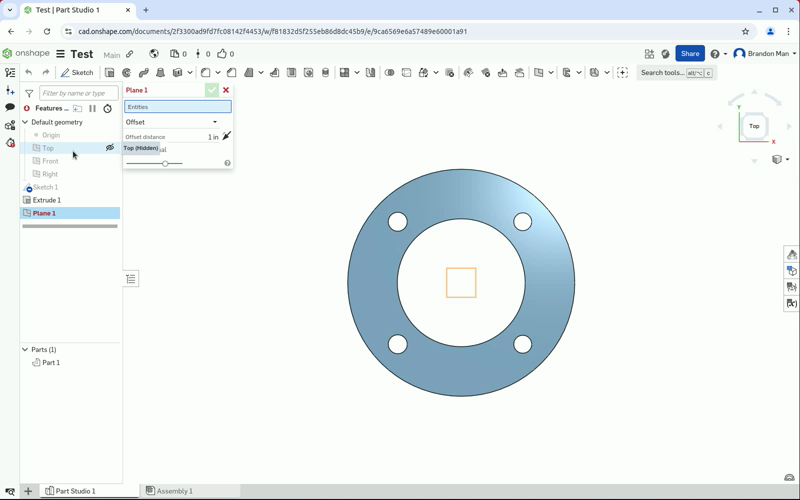
click(73, 150)
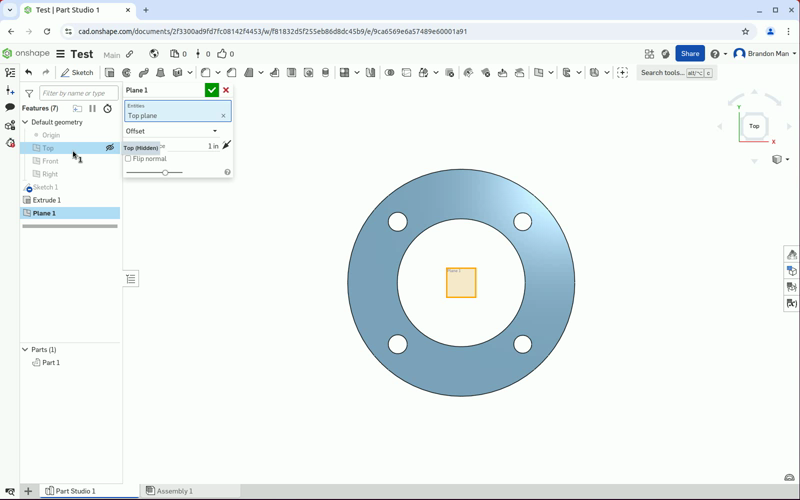
key(tab, 2)
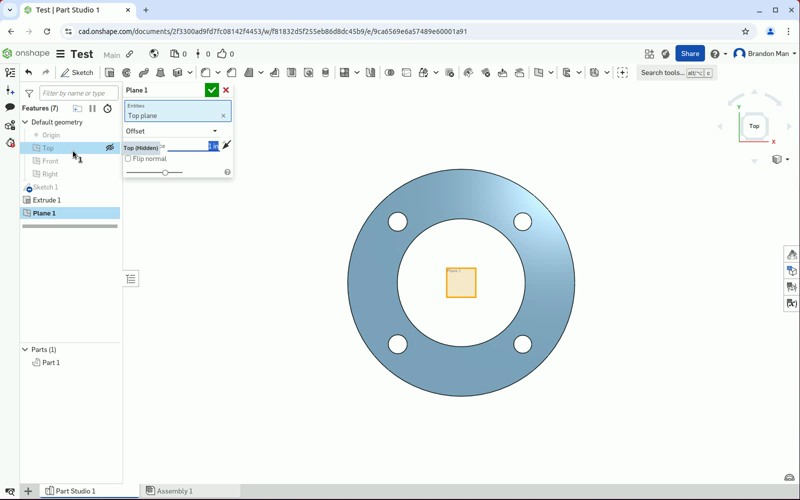
text(4.56)
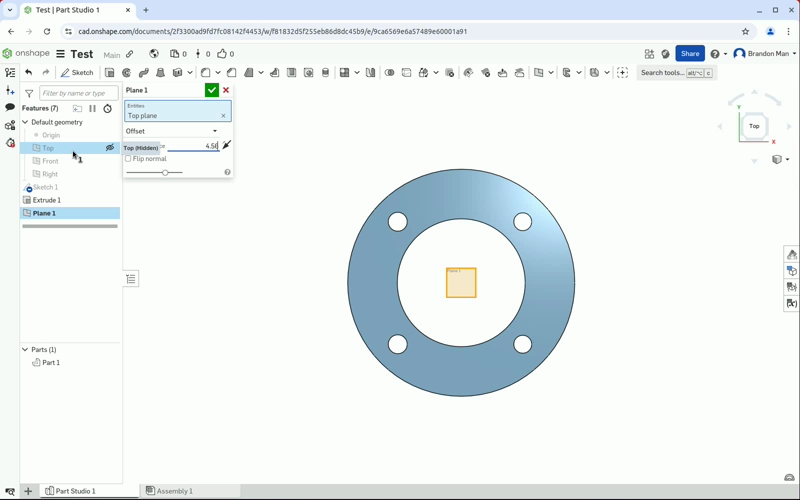
key(enter, 2)
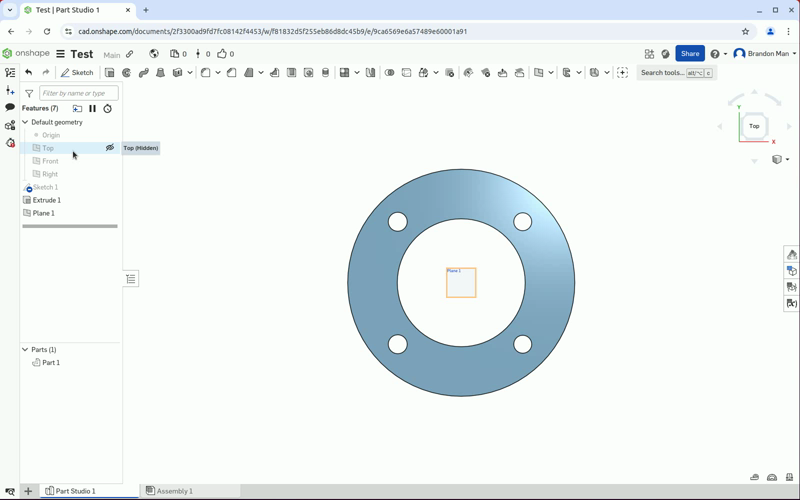
key(shift+s)
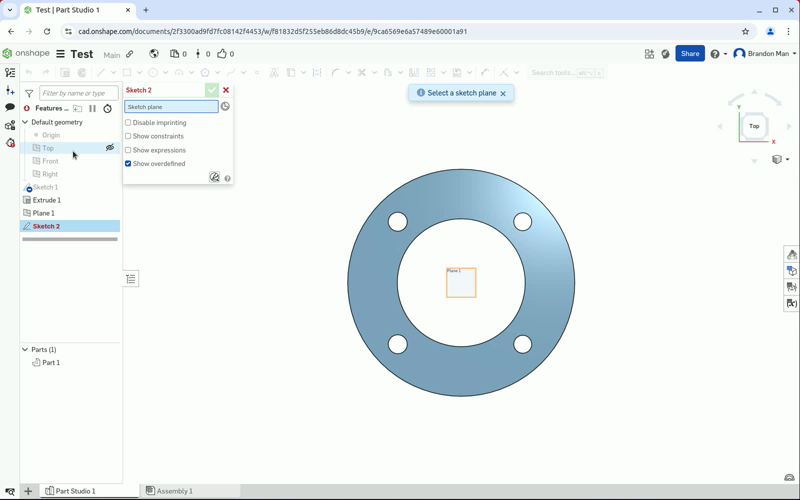
mouse_move(73, 215)
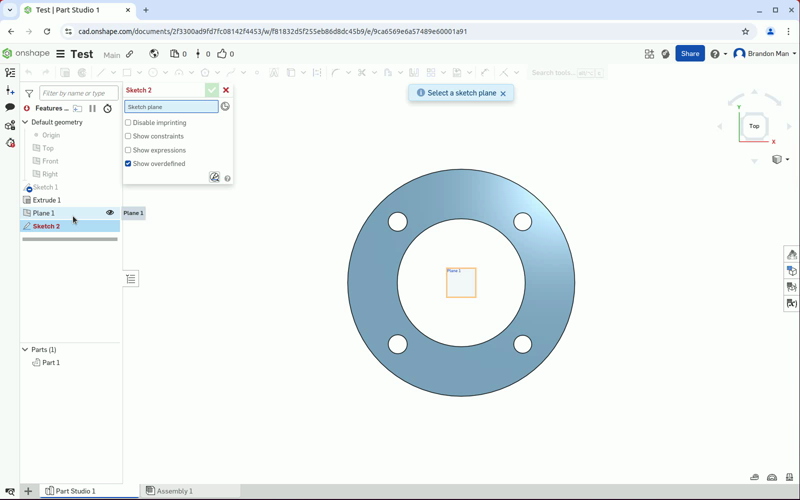
click(73, 215)
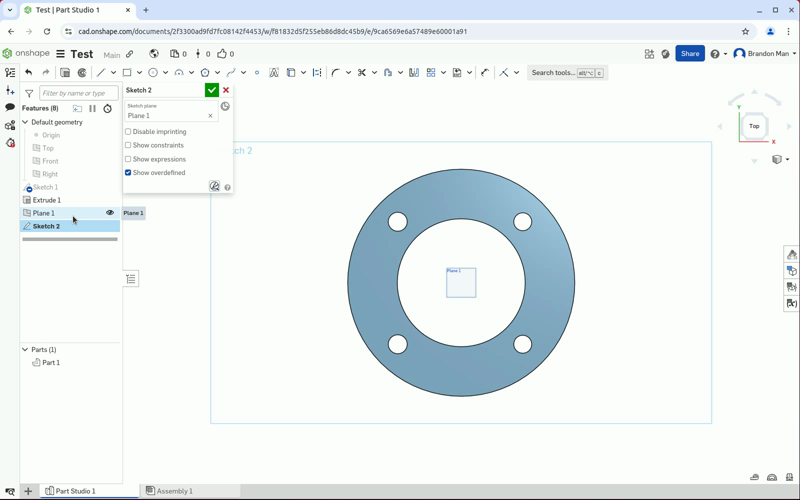
mouse_move(73, 352)
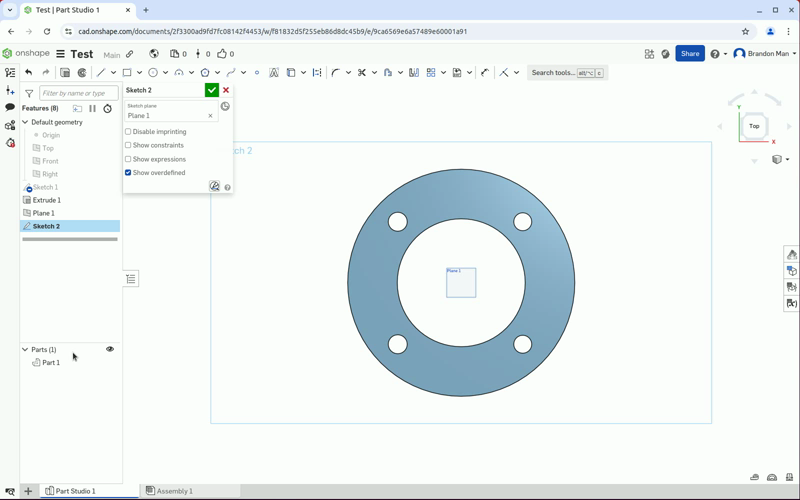
key(y)
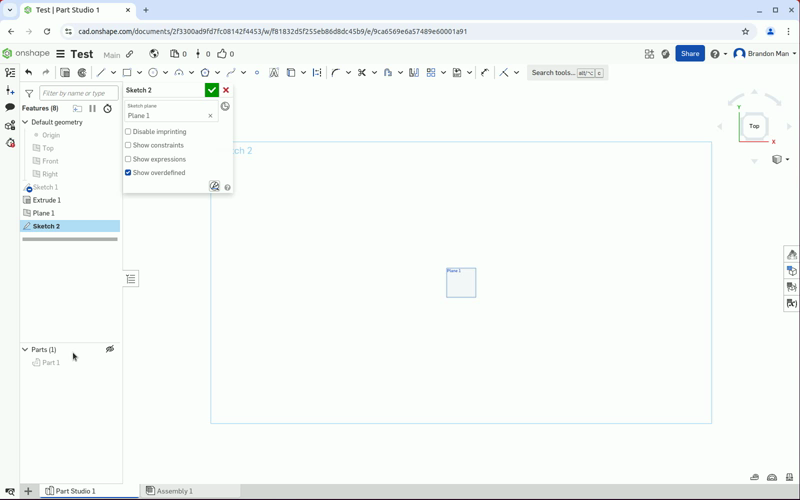
key(c)
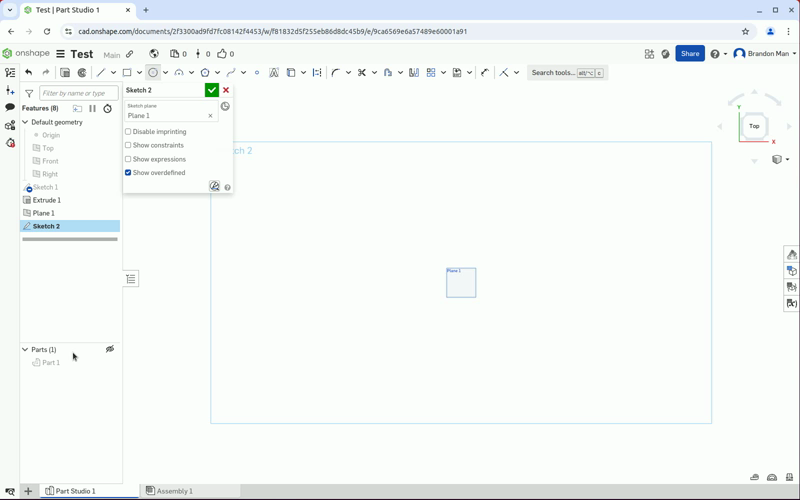
key_down(shift)
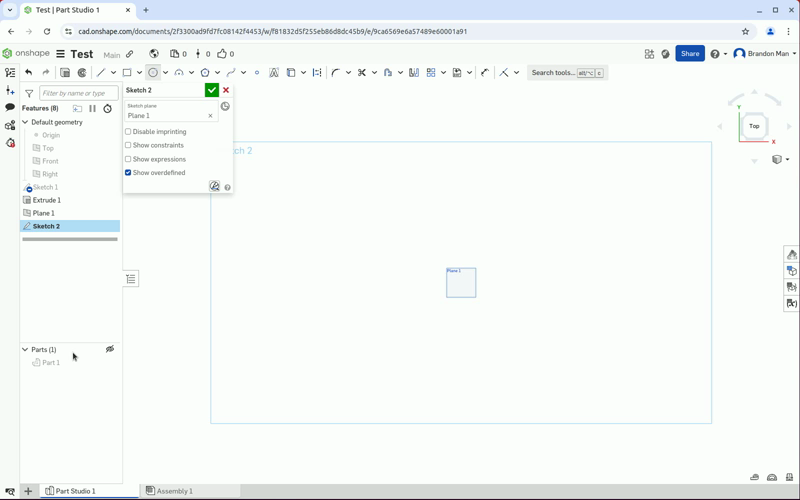
mouse_move(523, 345)
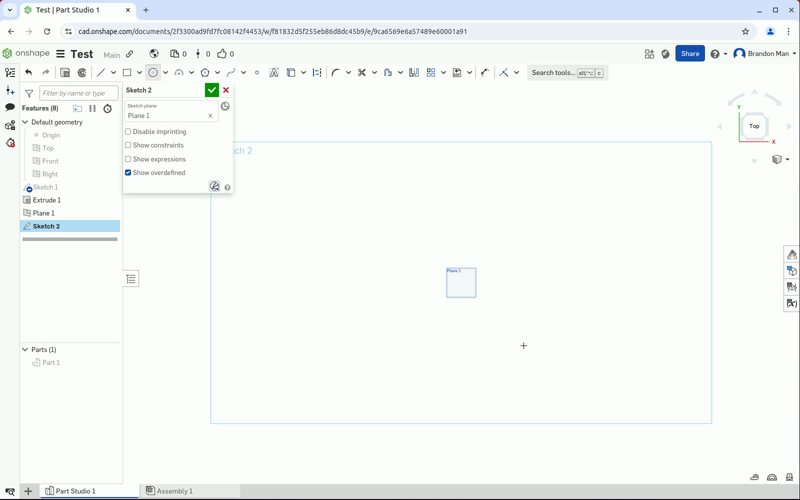
click(523, 345)
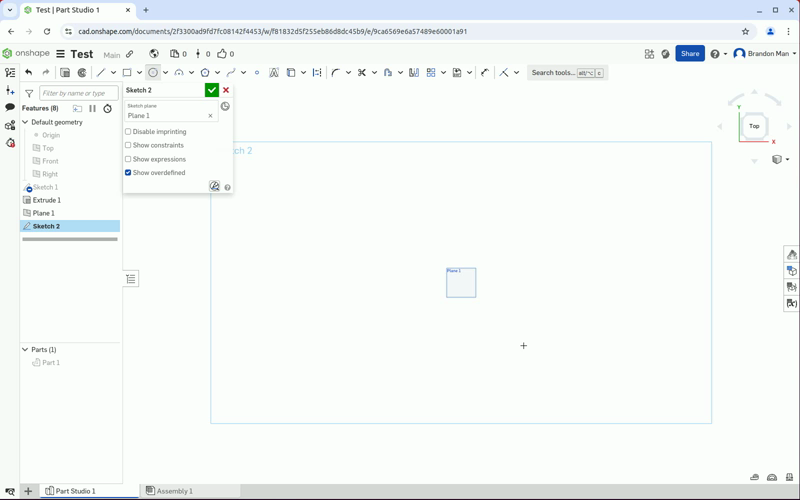
key_up(shift)
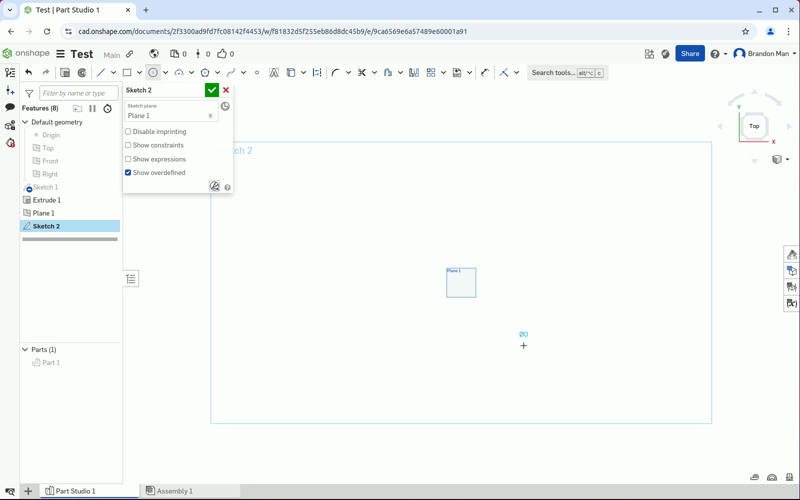
mouse_move(533, 345)
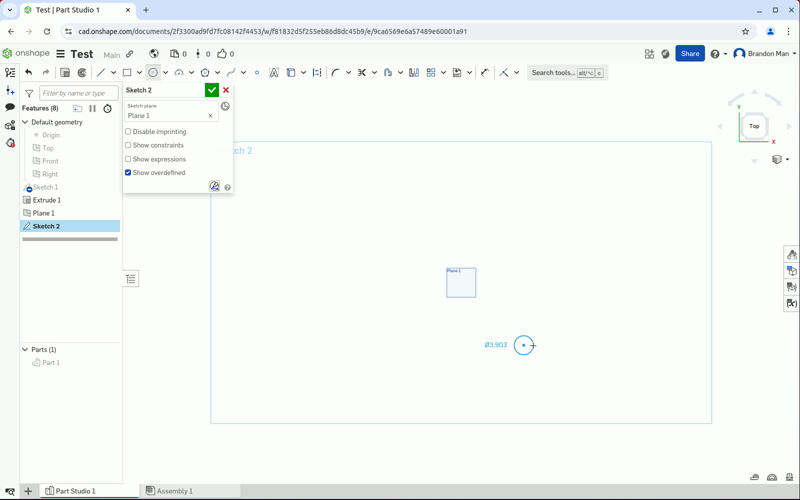
click(533, 345)
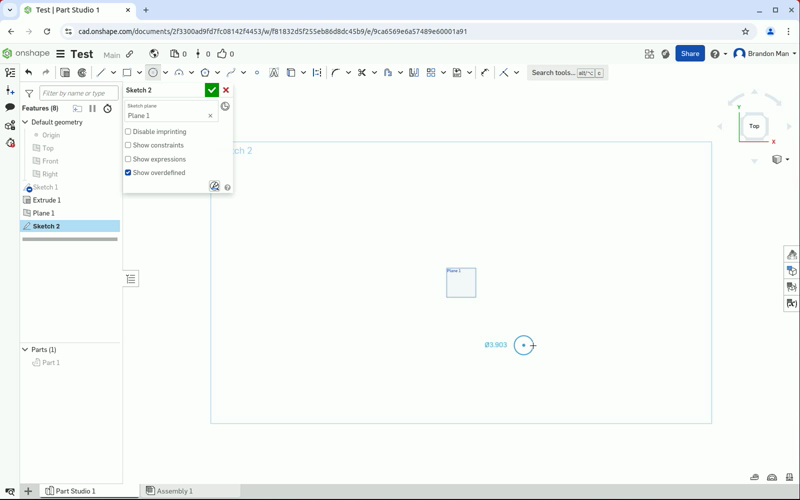
key(esc)
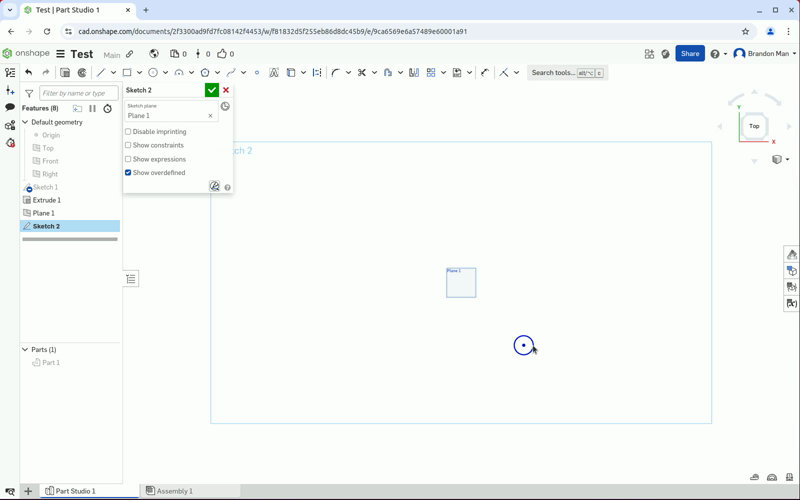
mouse_move(523, 346)
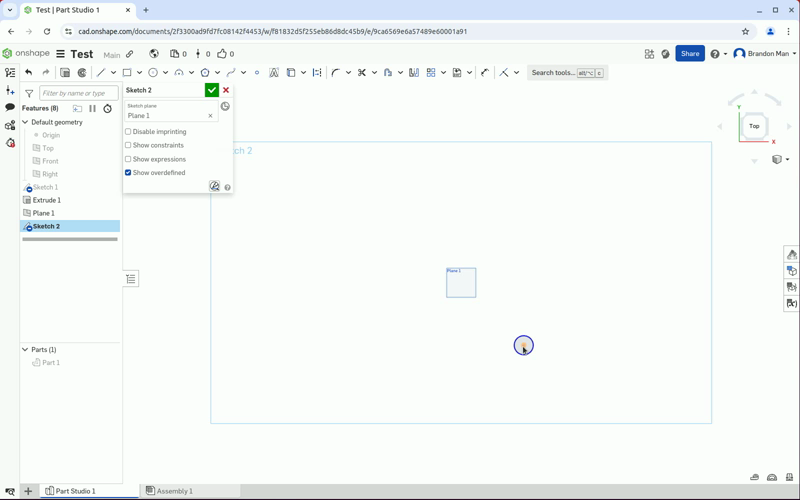
scroll(6)
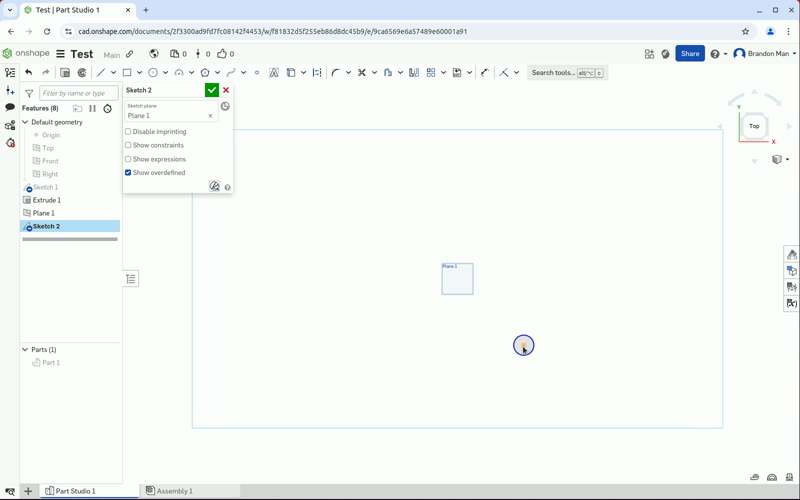
scroll(6)
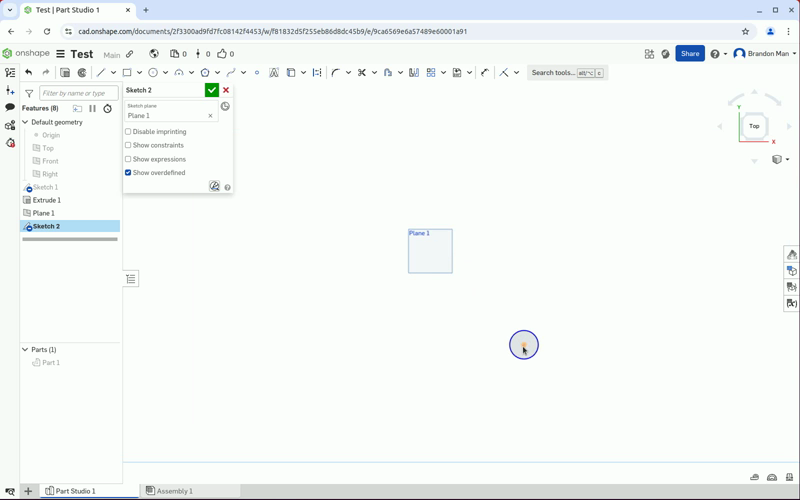
scroll(6)
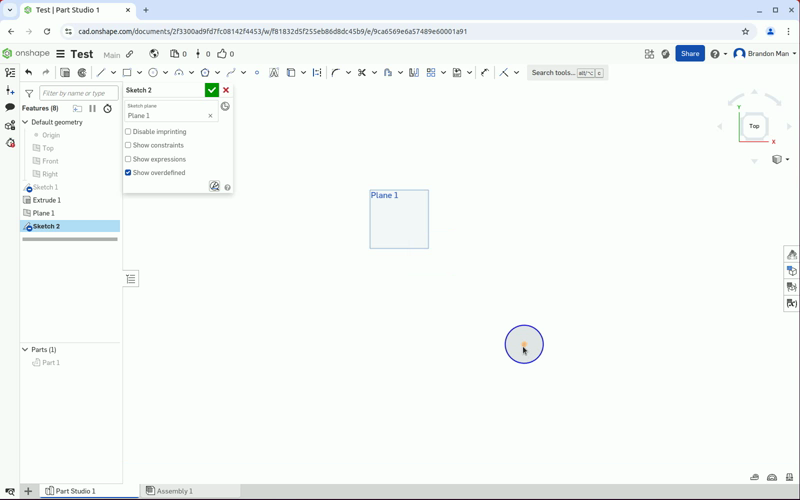
scroll(6)
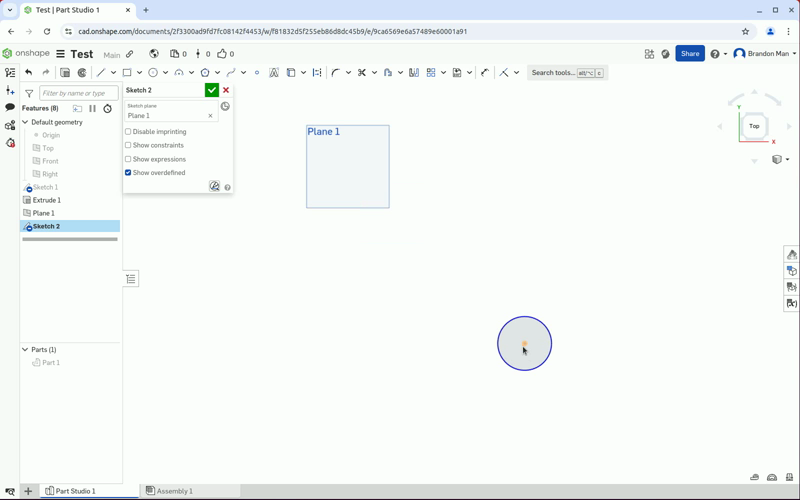
scroll(6)
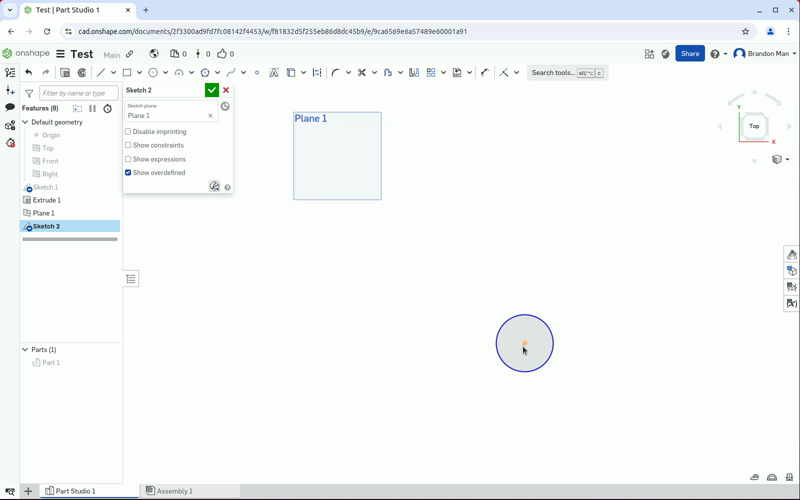
scroll(6)
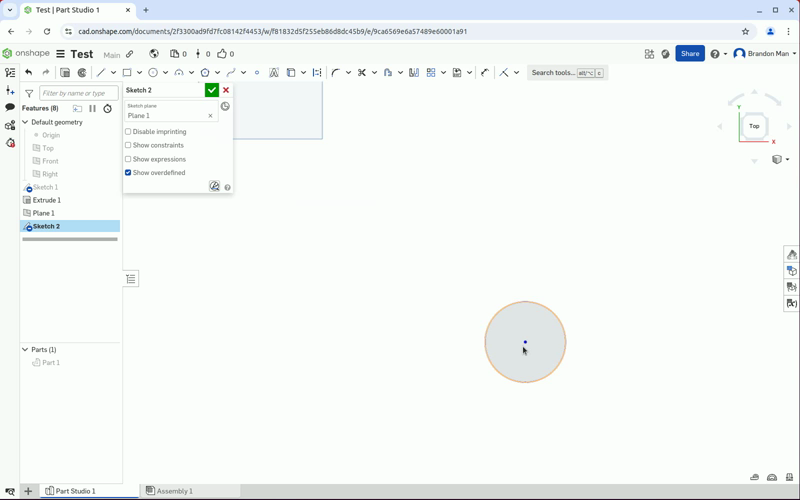
scroll(6)
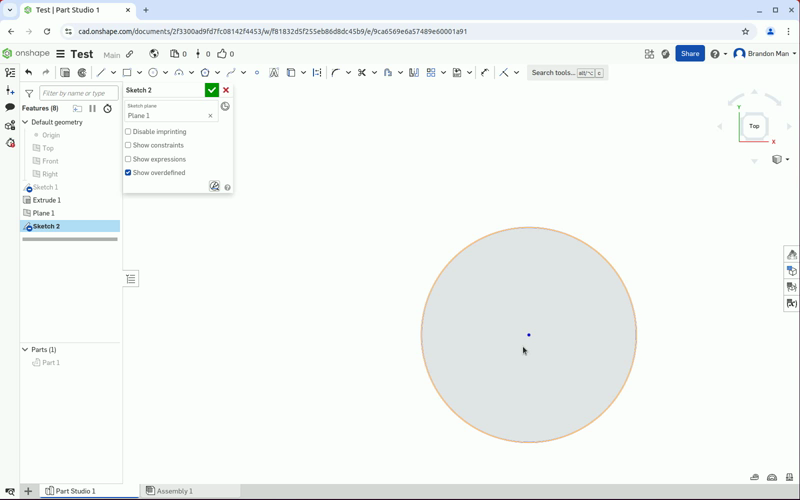
click(523, 346)
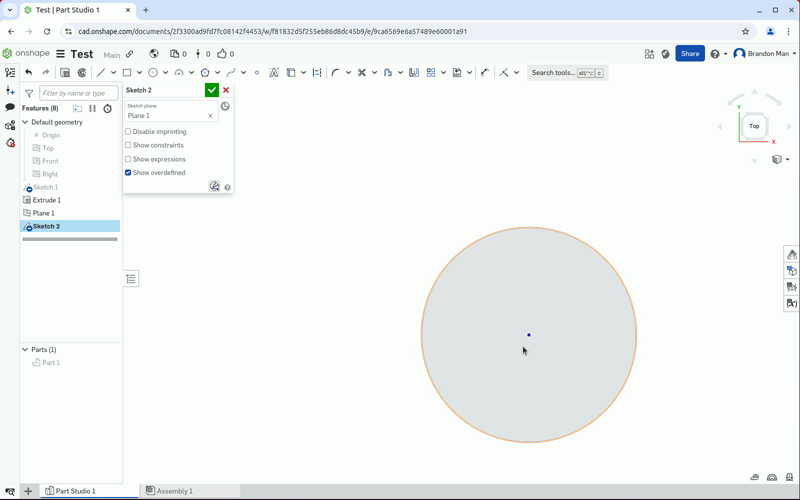
scroll(-6)
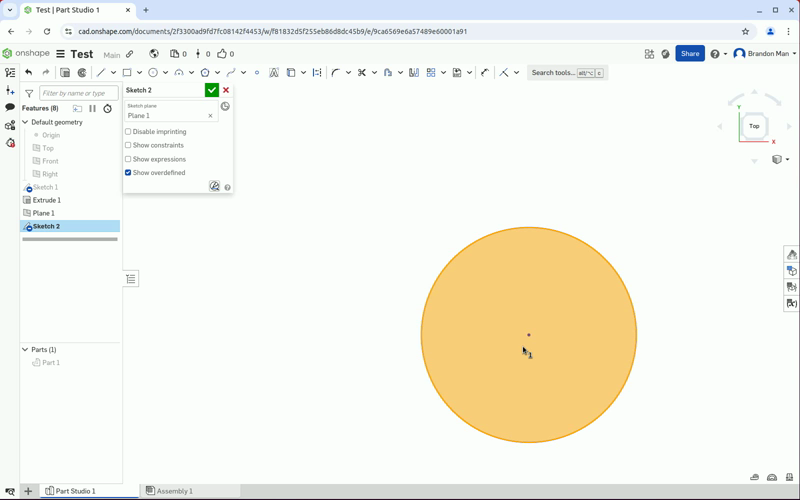
scroll(-6)
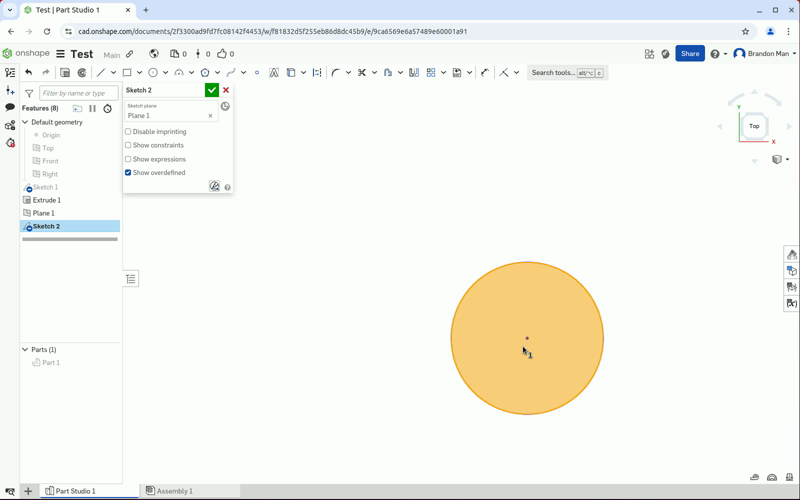
scroll(-6)
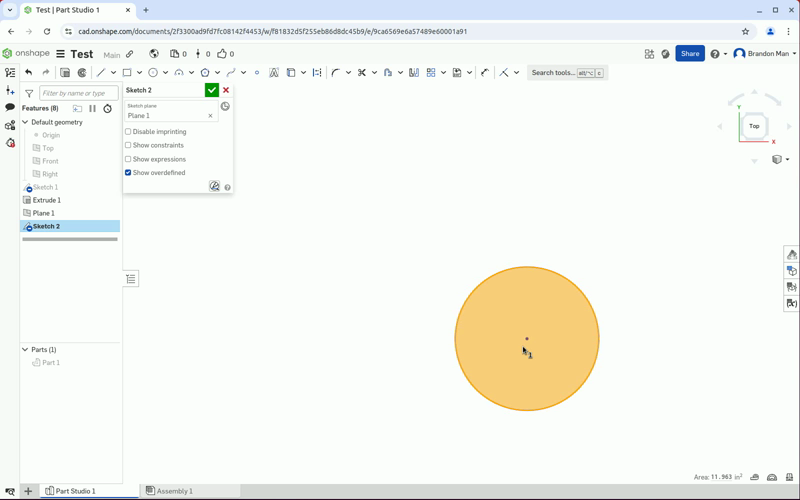
scroll(-6)
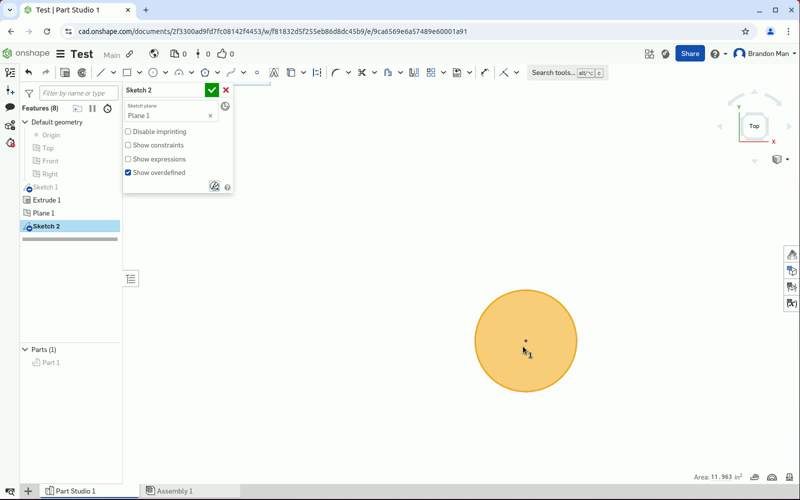
scroll(-6)
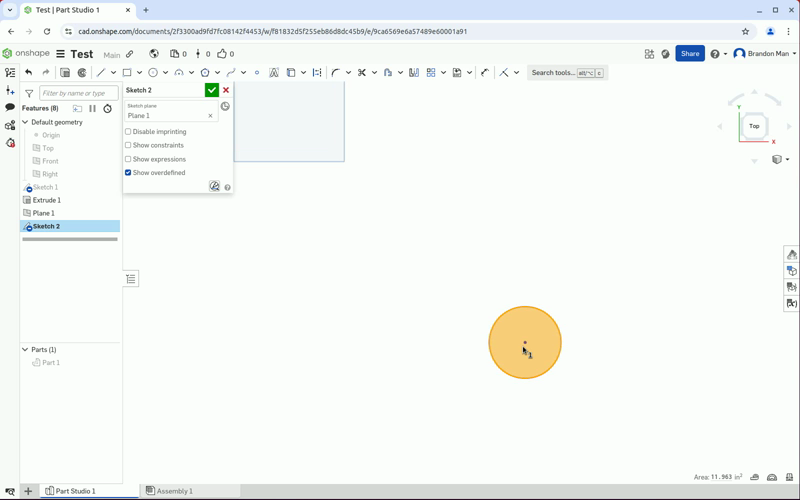
scroll(-6)
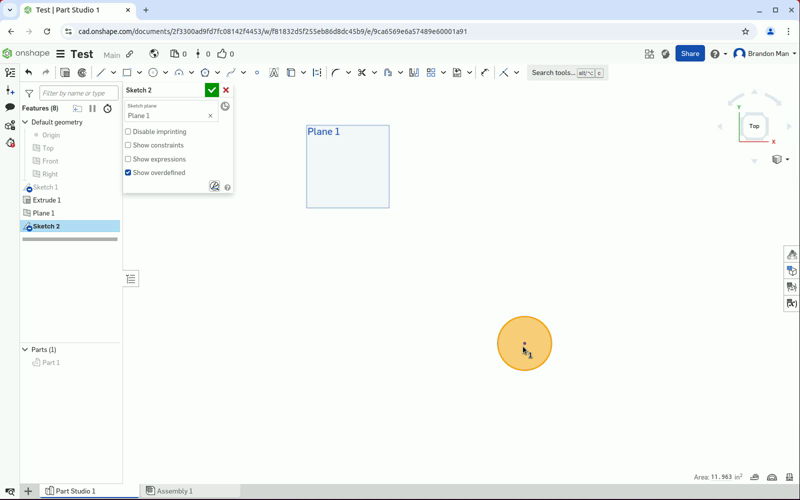
scroll(-6)
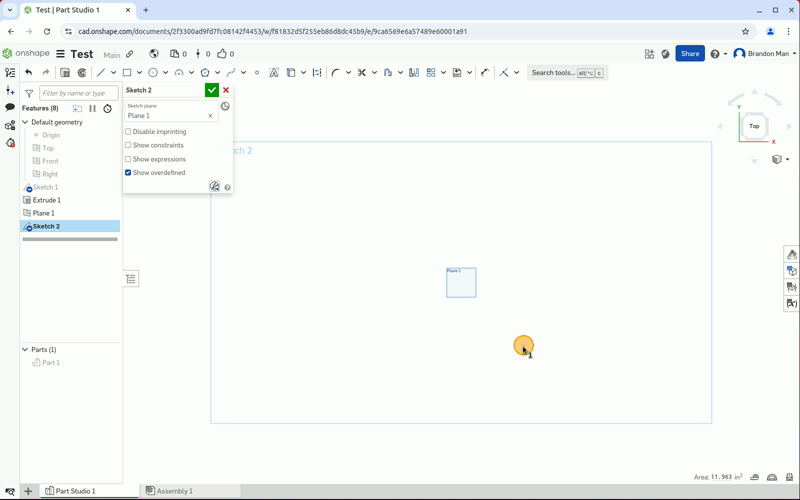
mouse_move(73, 352)
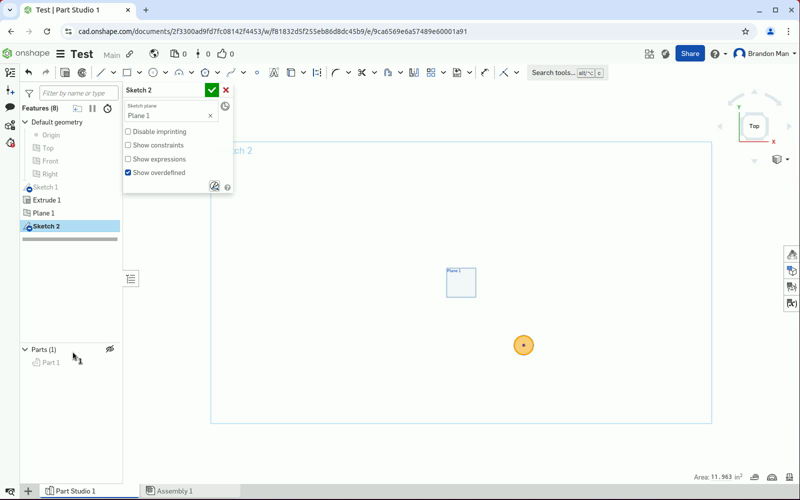
key(shift+y)
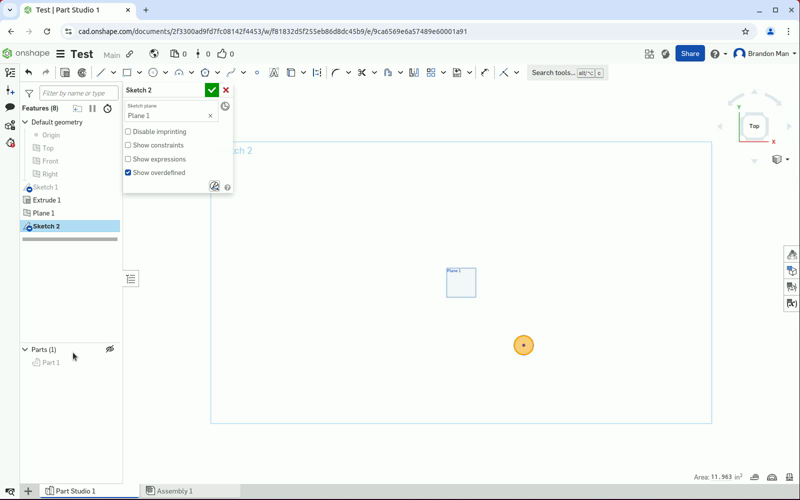
key(shift+e)
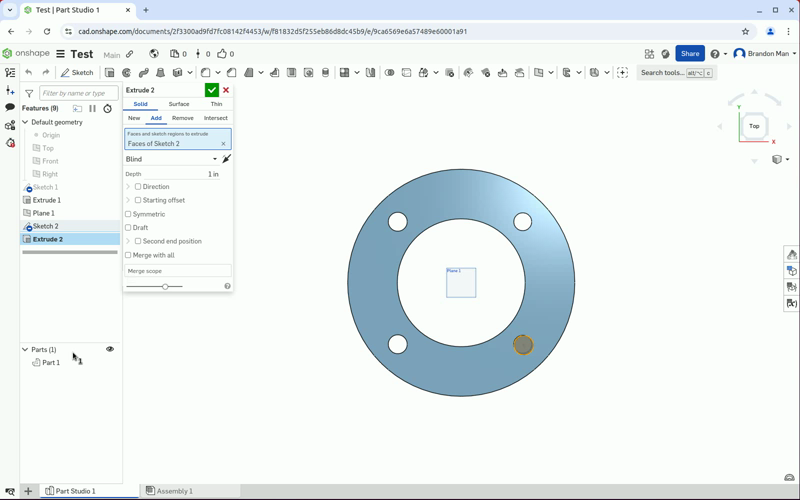
mouse_move(143, 106)
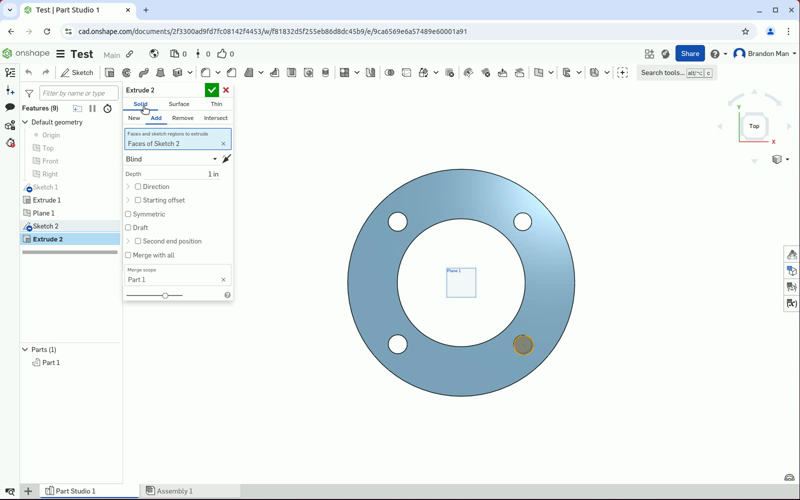
click(143, 106)
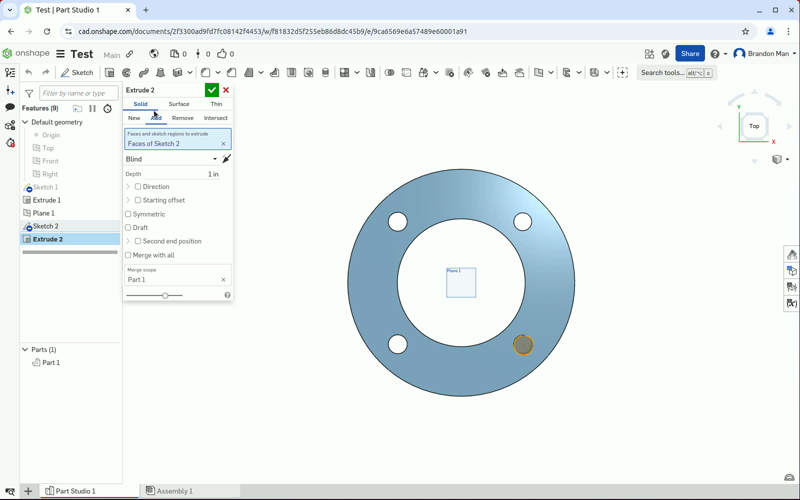
mouse_move(186, 120)
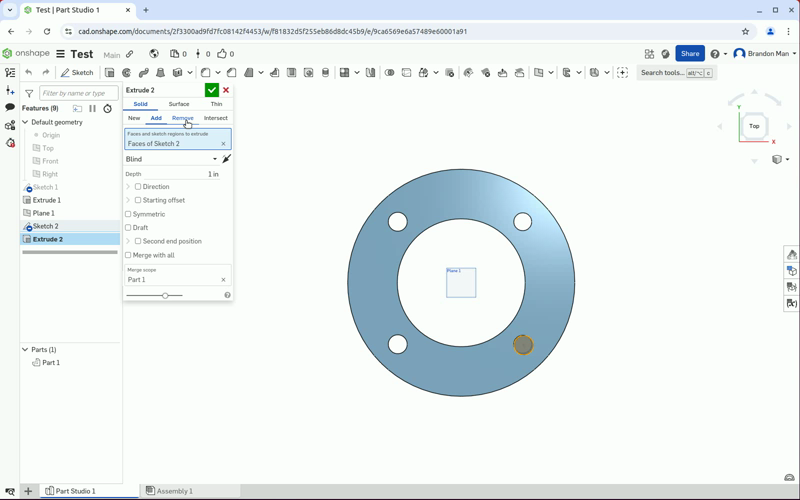
click(186, 120)
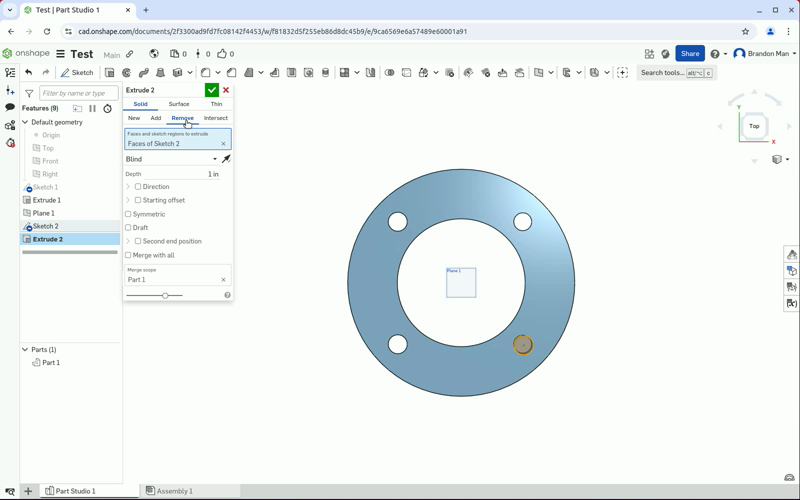
key(tab, 4)
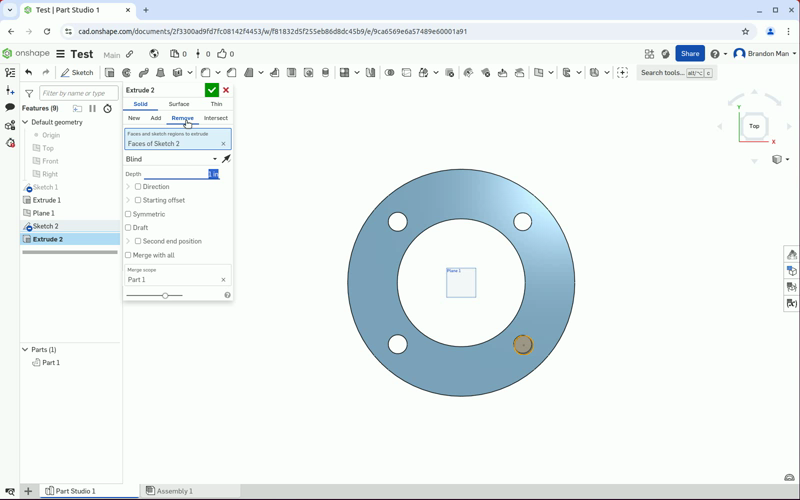
text(0.963)
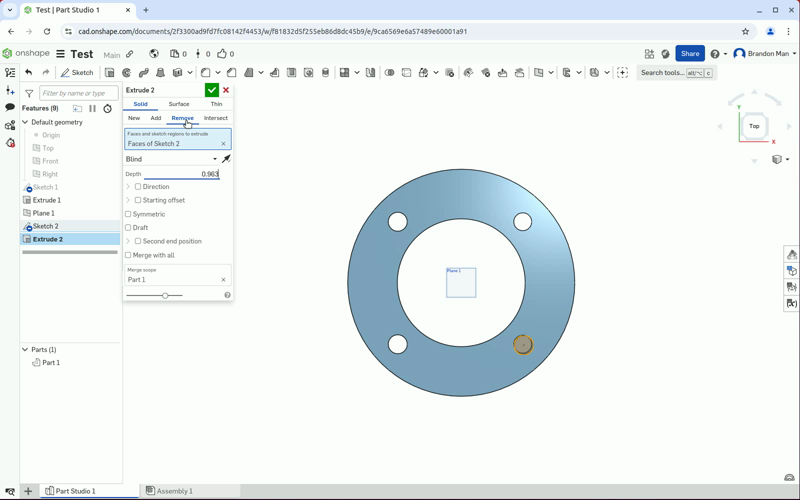
key(tab, 6)
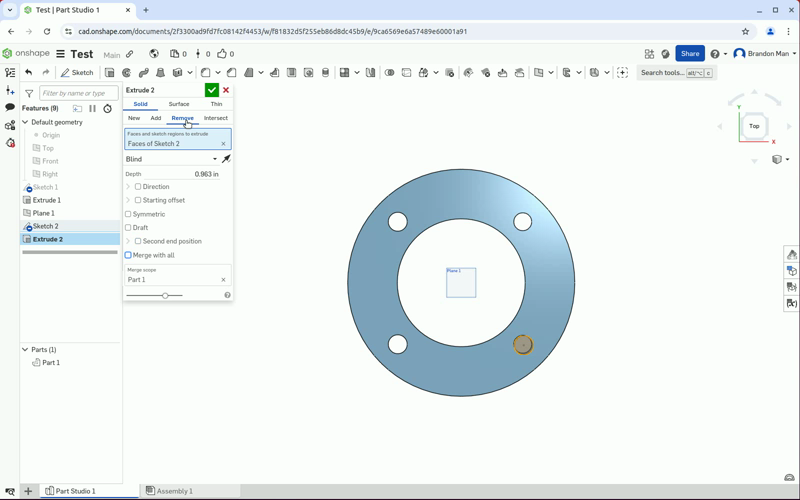
key(space)
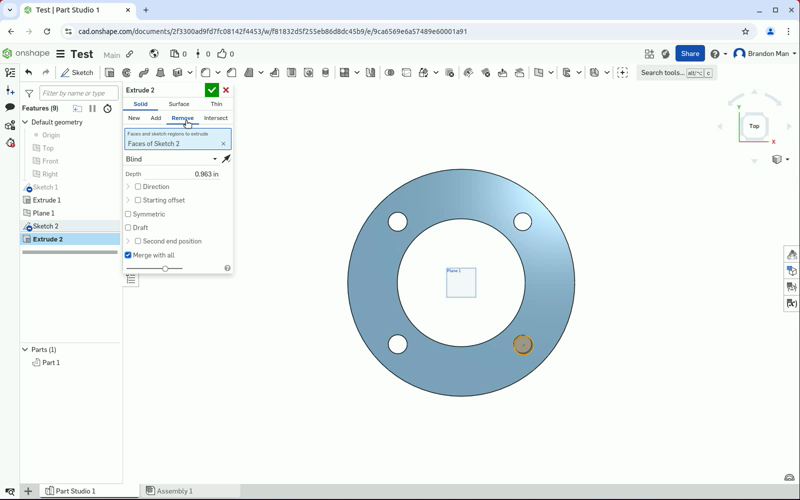
key(enter)
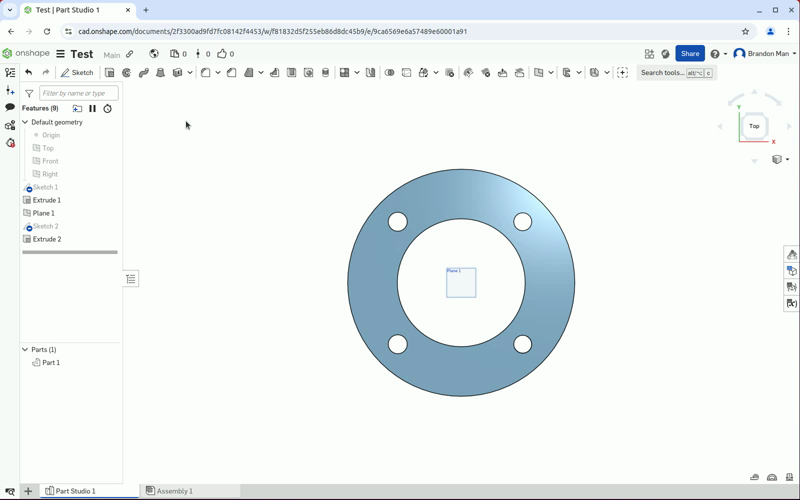
key(shift+h)
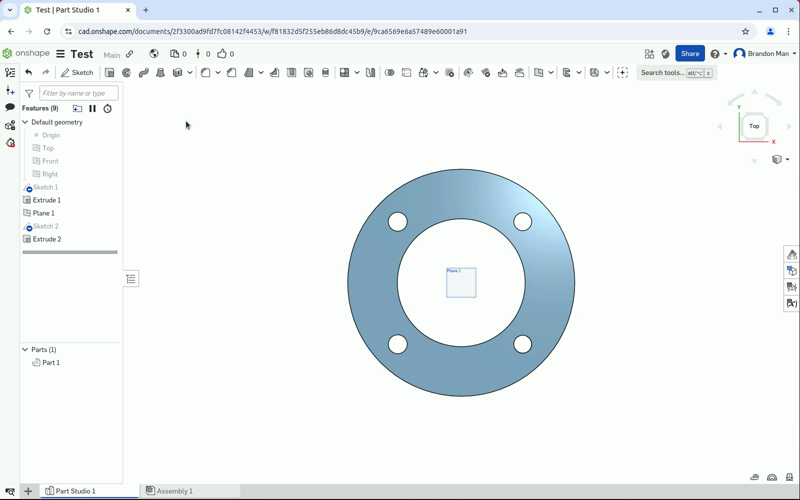
key(shift+h)
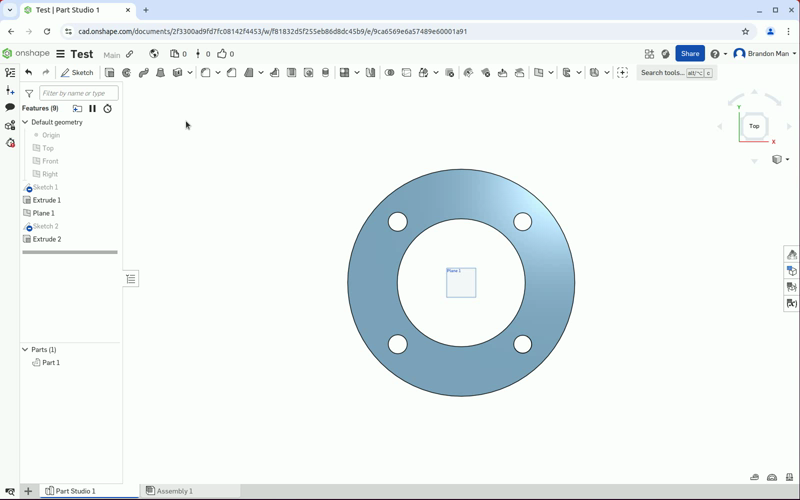
mouse_move(73, 189)
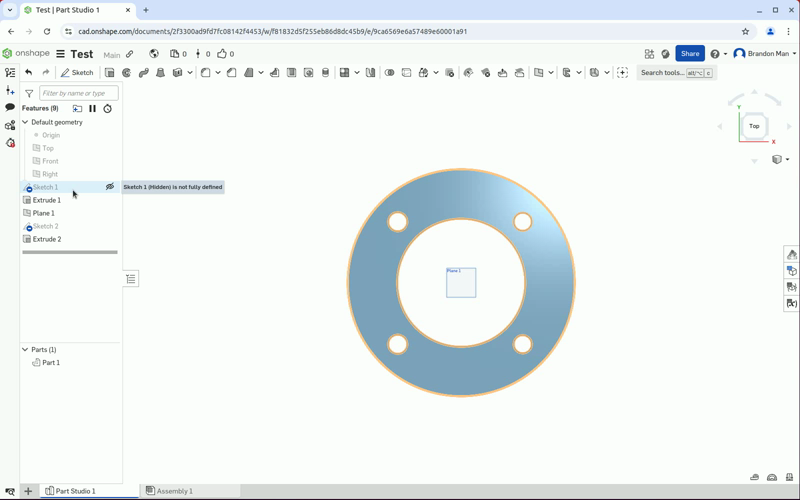
click(73, 189)
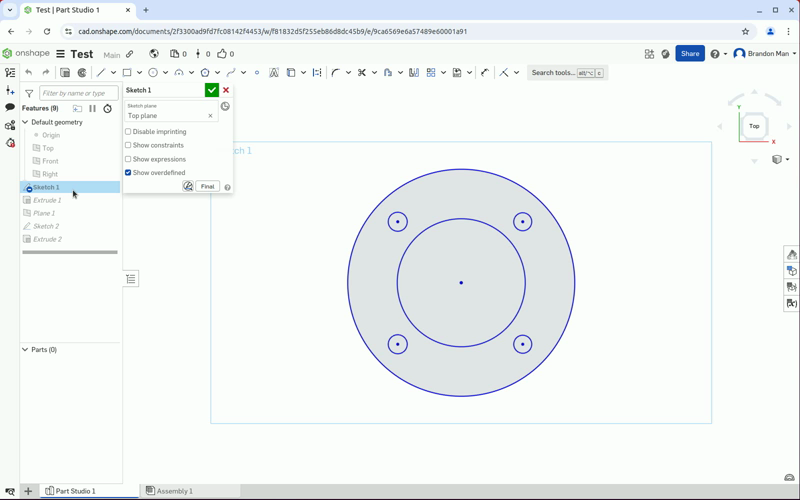
mouse_move(229, 92)
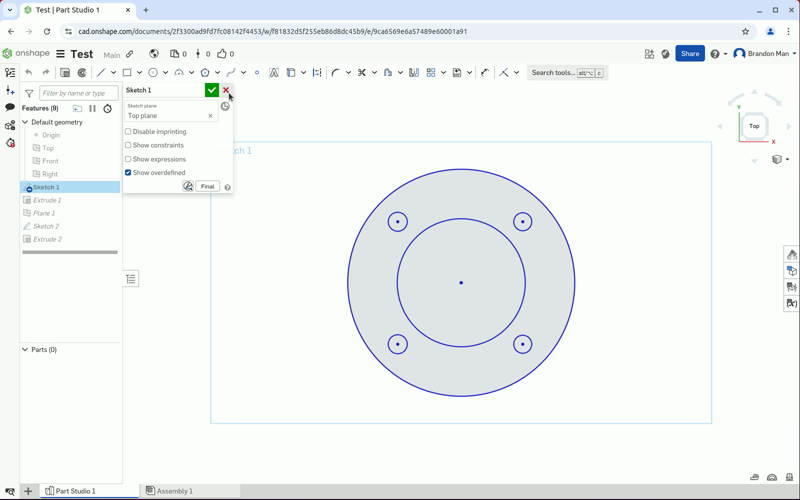
click(229, 92)
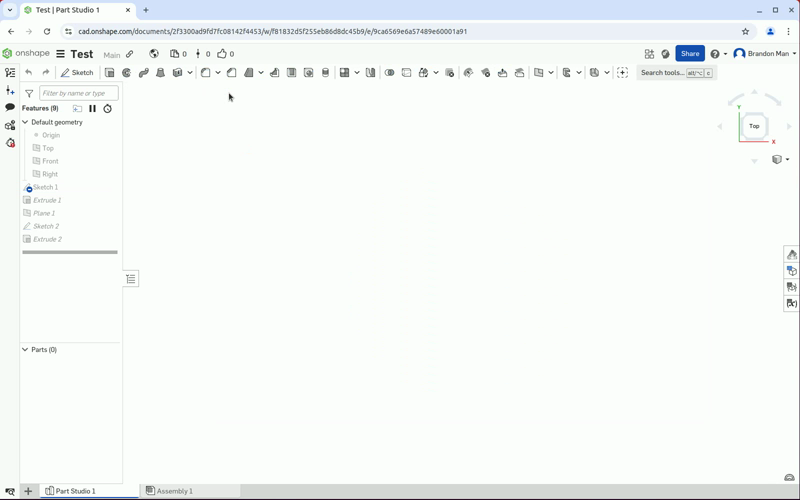
key(shift+s)
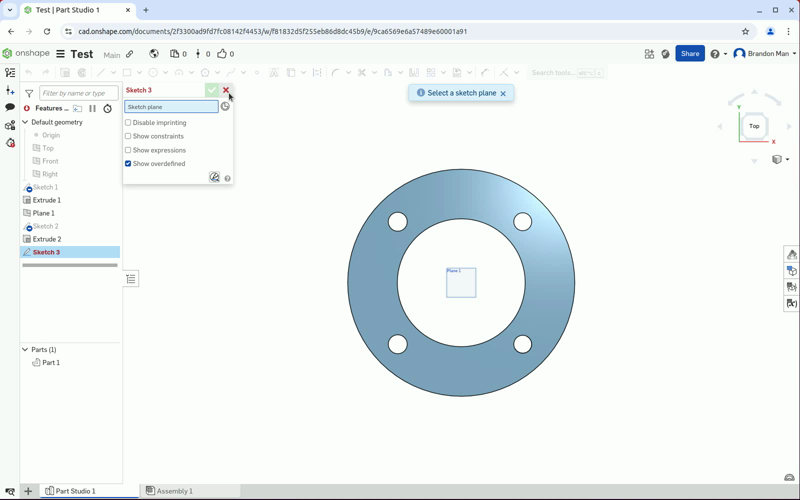
mouse_move(73, 215)
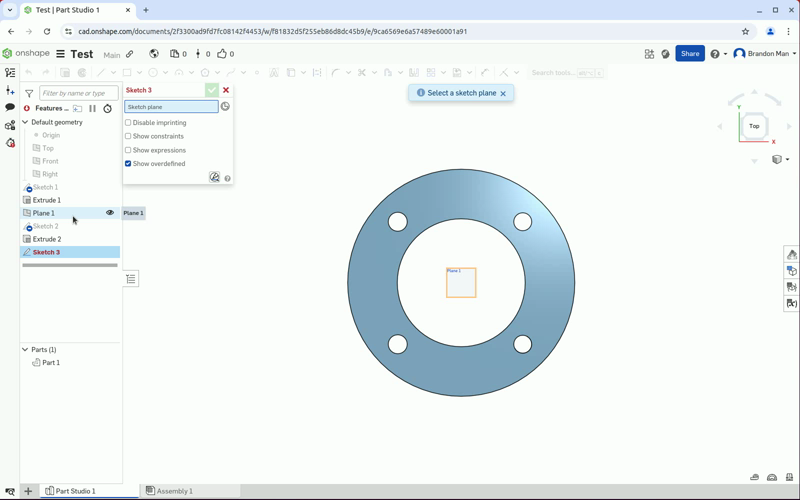
click(73, 215)
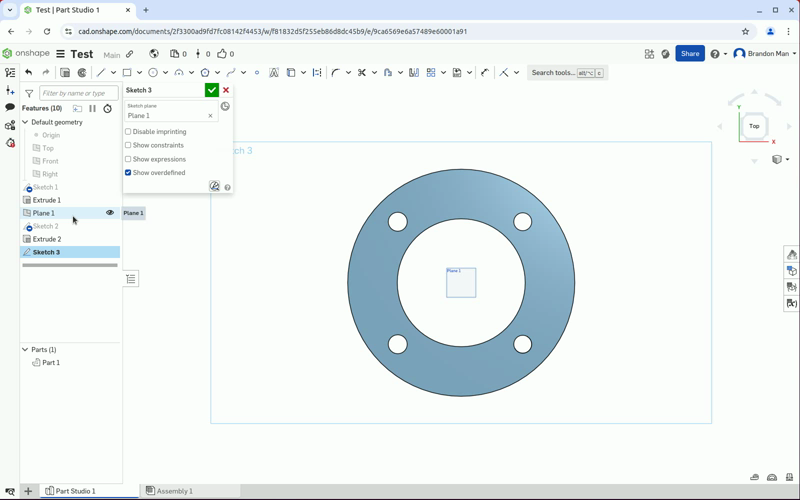
mouse_move(73, 352)
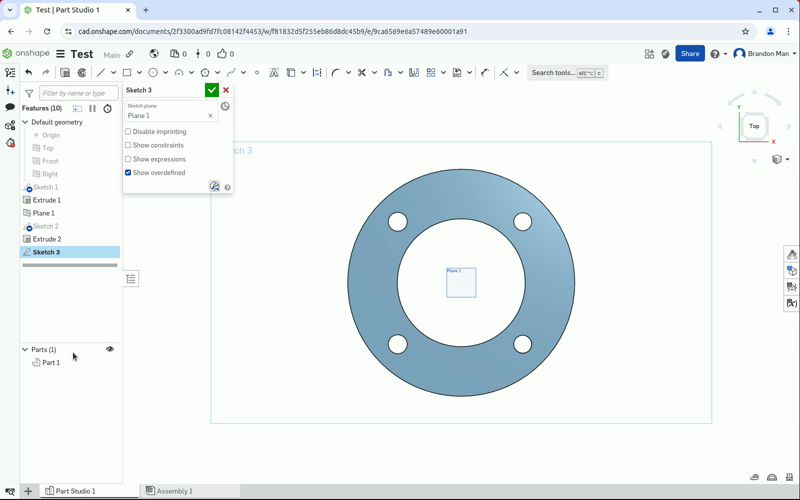
key(y)
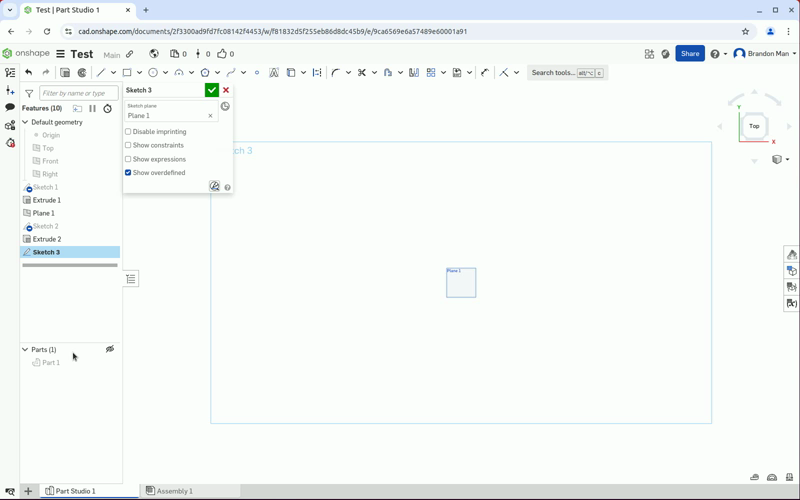
key(c)
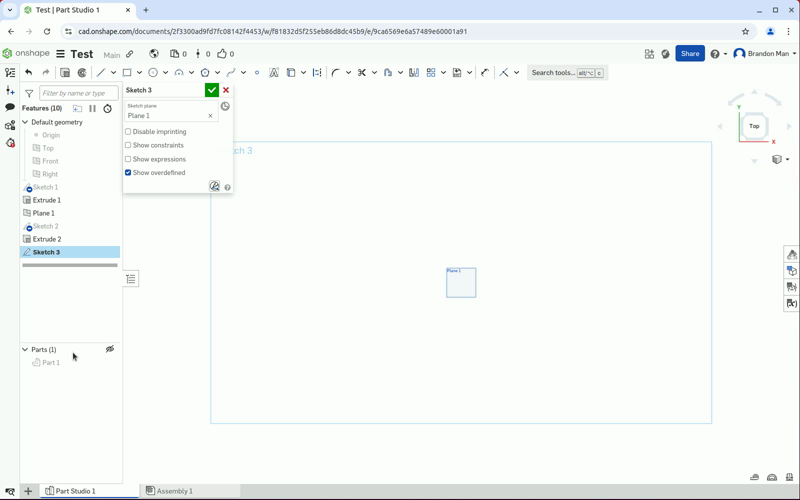
key_down(shift)
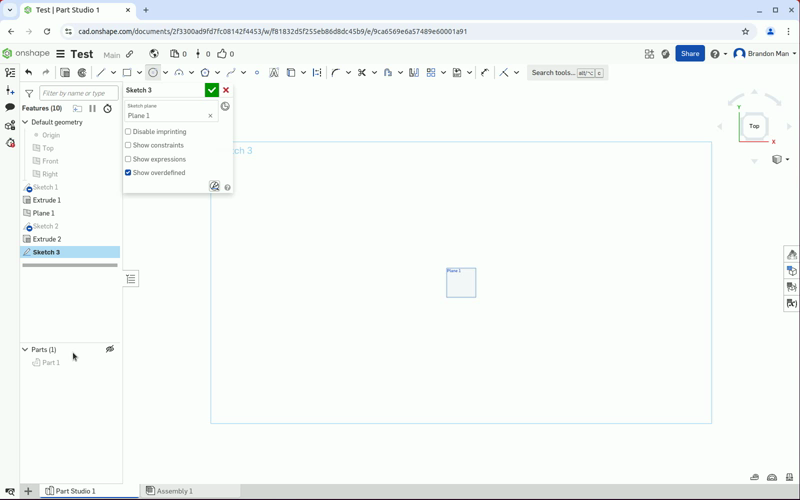
mouse_move(399, 220)
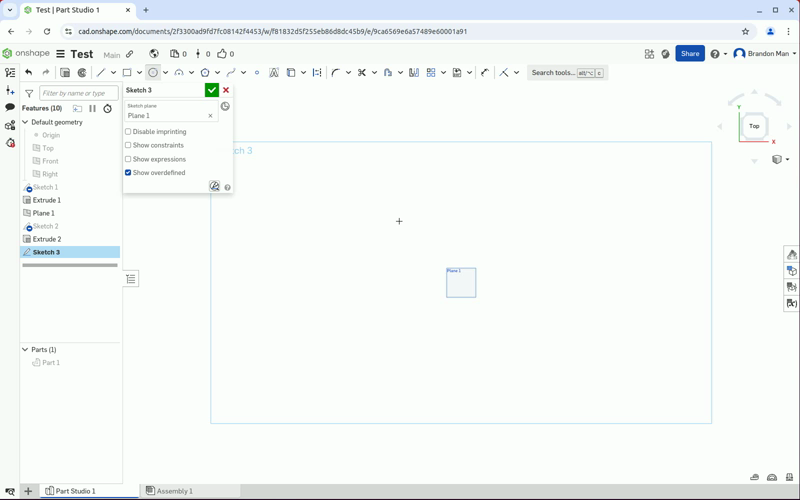
click(399, 220)
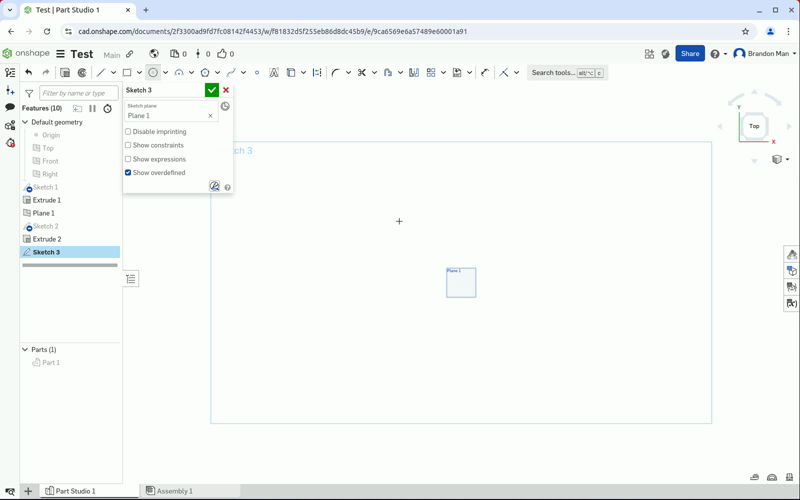
key_up(shift)
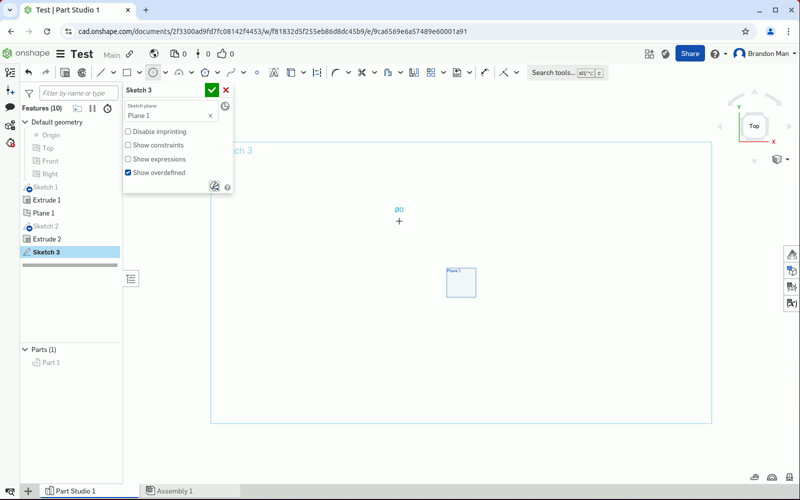
mouse_move(409, 220)
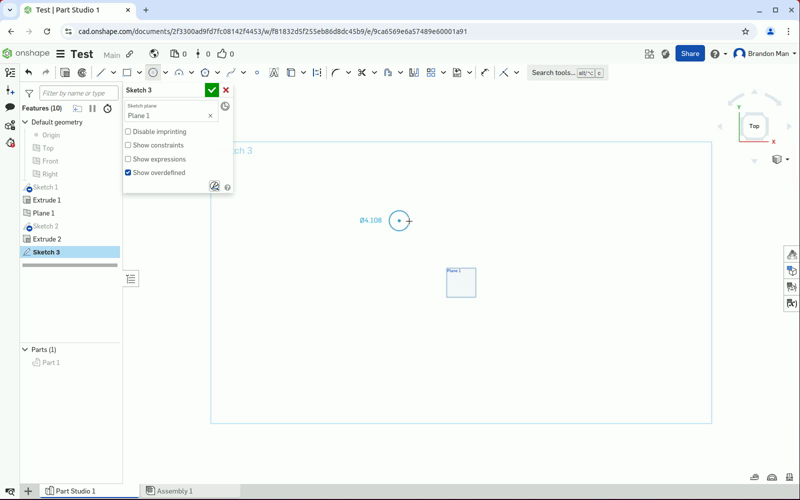
click(409, 220)
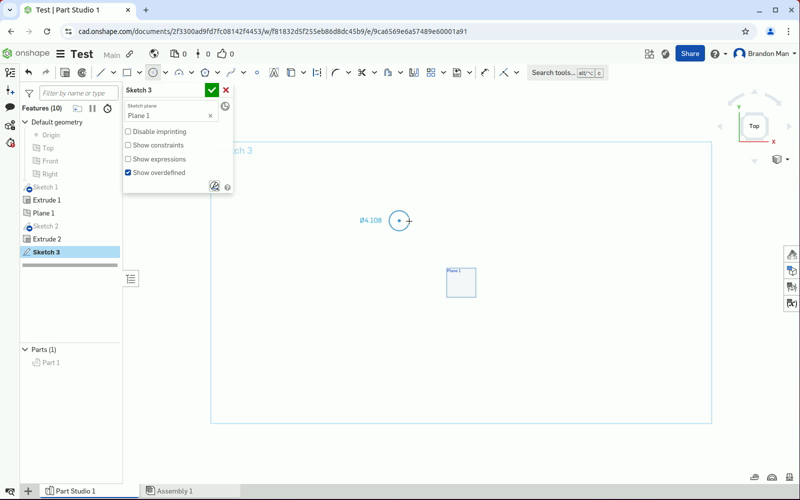
key(esc)
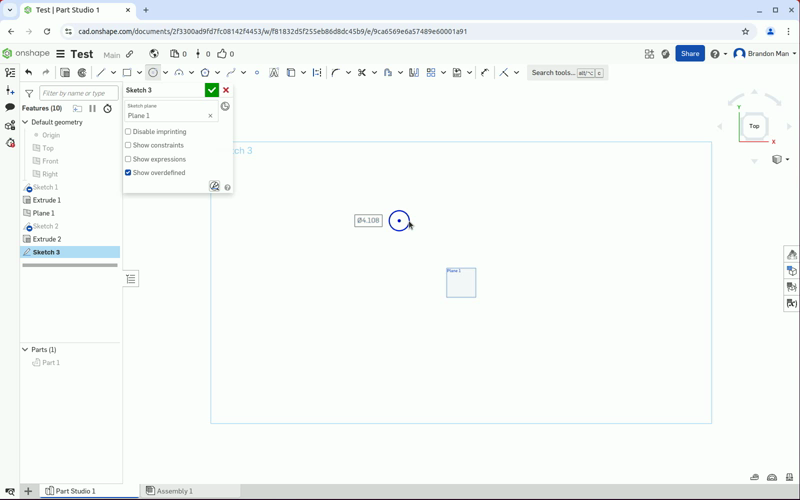
mouse_move(406, 220)
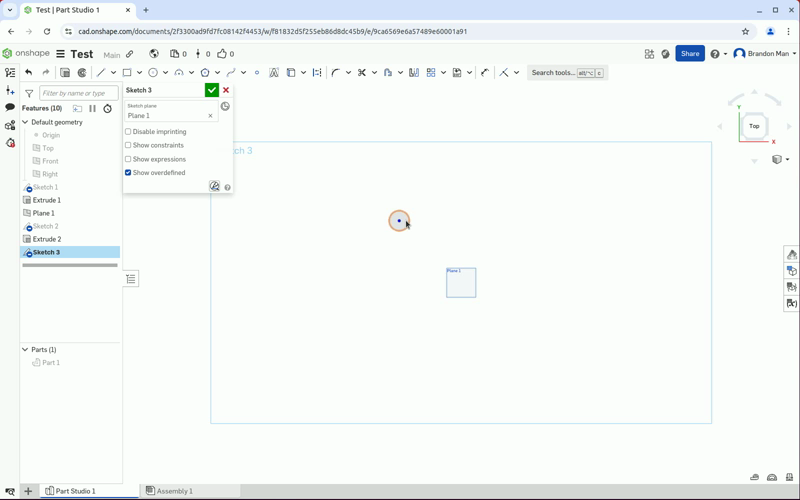
scroll(6)
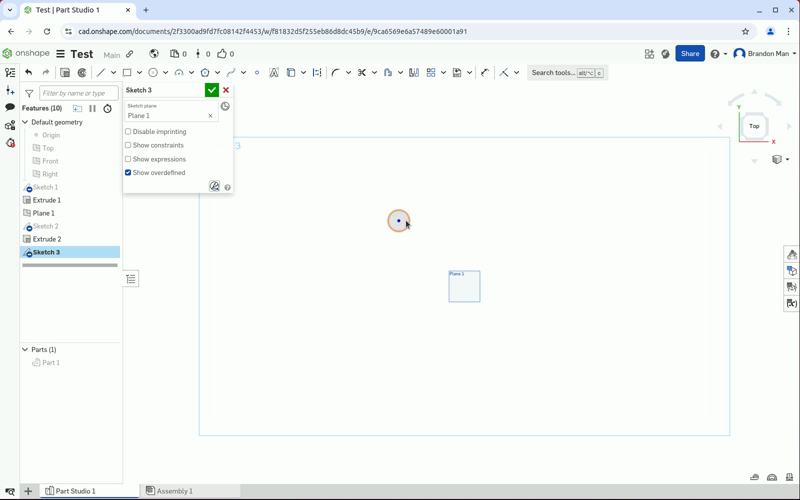
scroll(6)
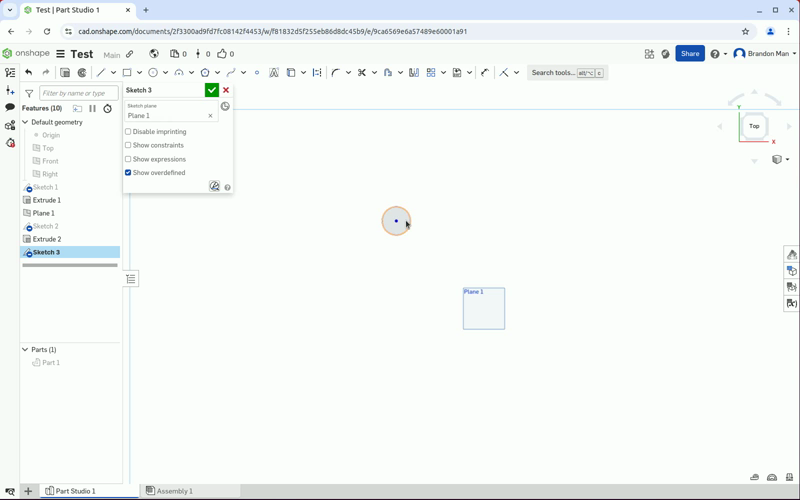
scroll(6)
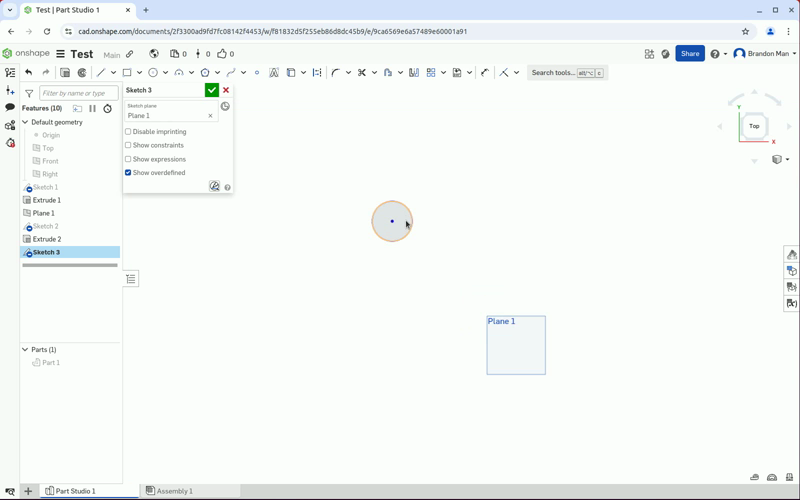
scroll(6)
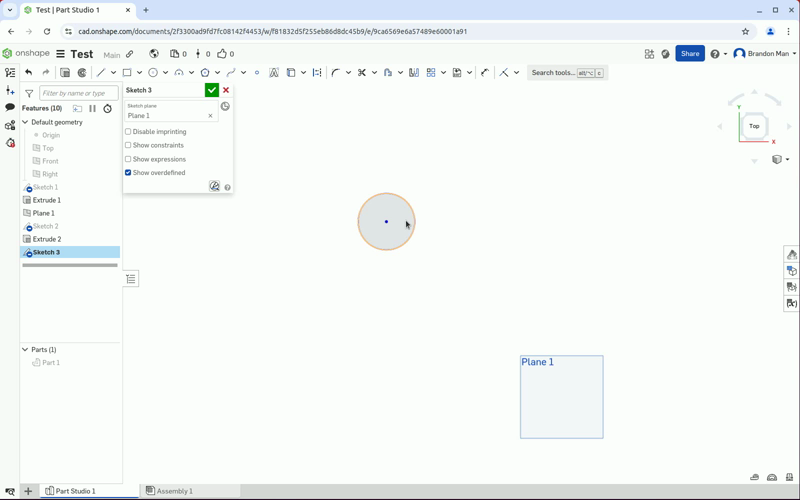
scroll(6)
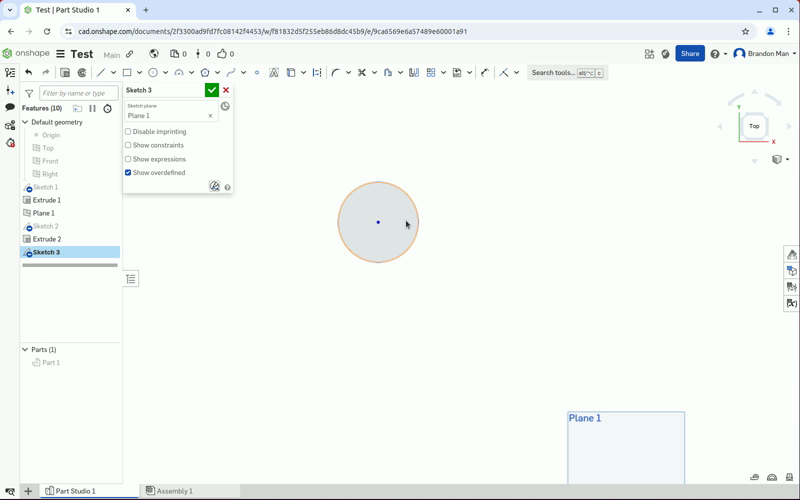
scroll(6)
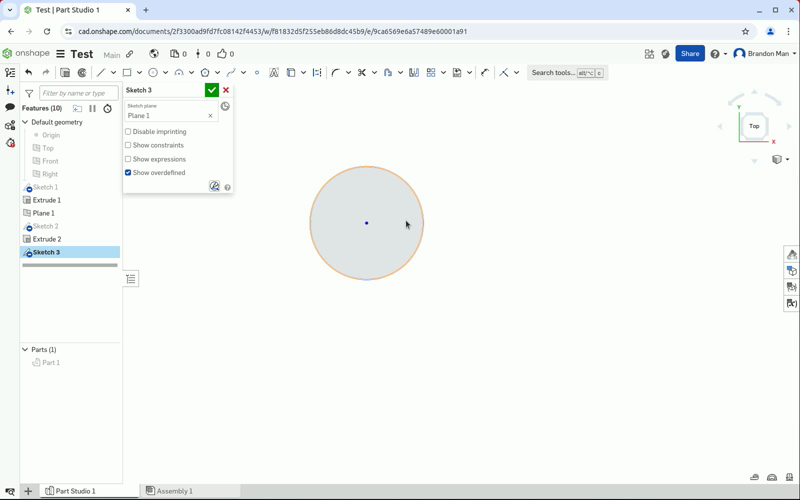
scroll(6)
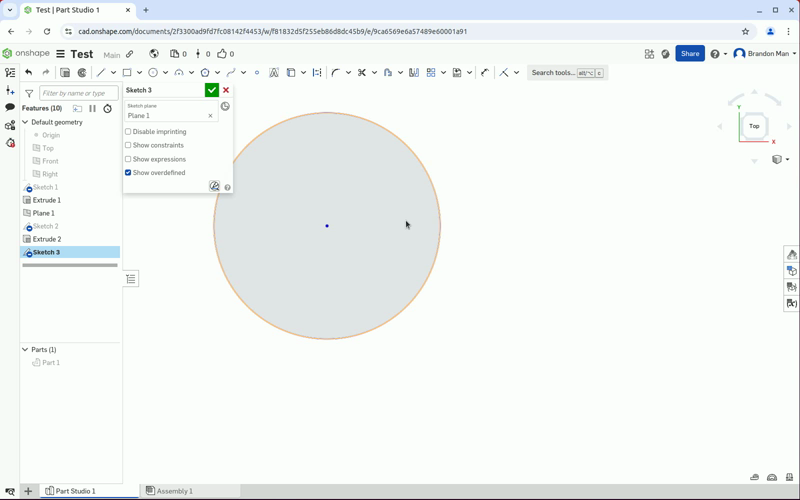
click(406, 220)
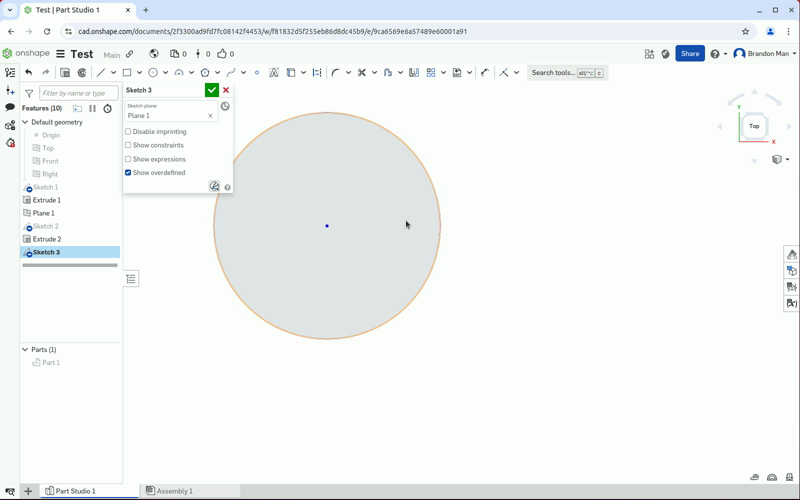
scroll(-6)
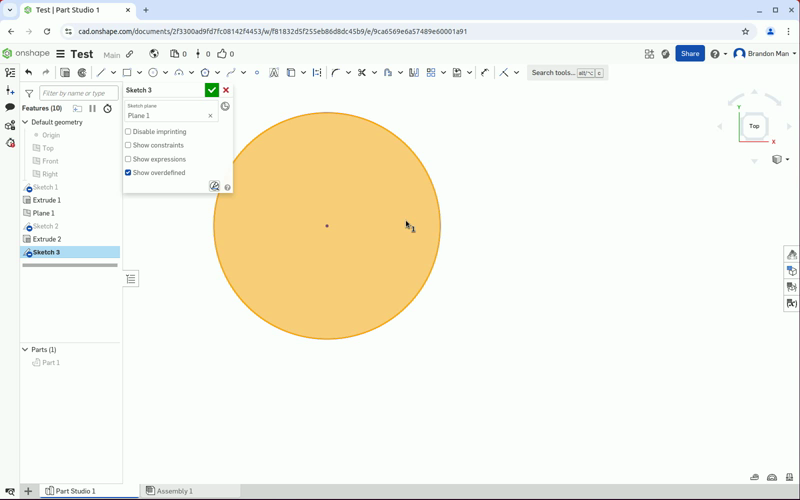
scroll(-6)
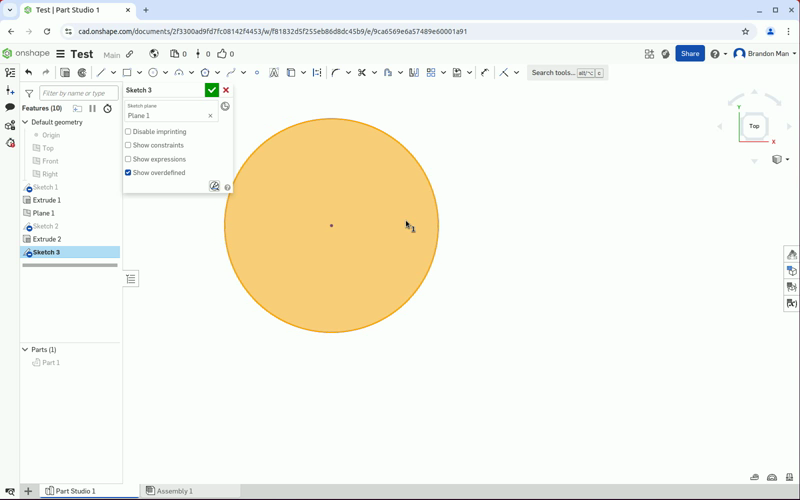
scroll(-6)
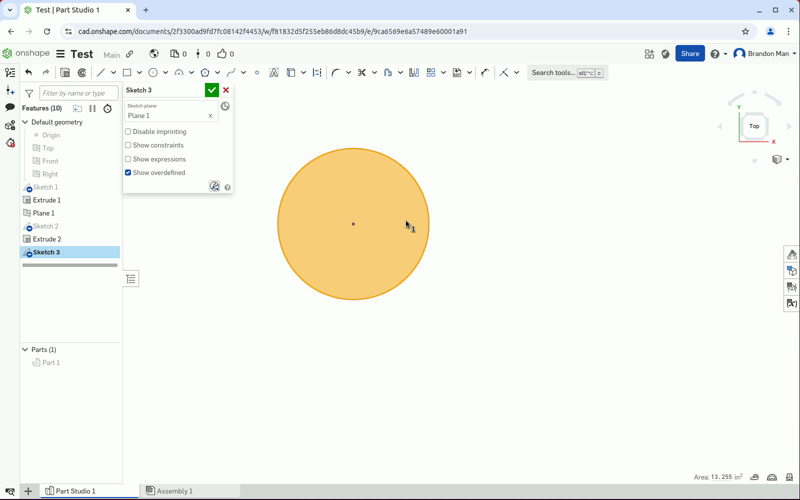
scroll(-6)
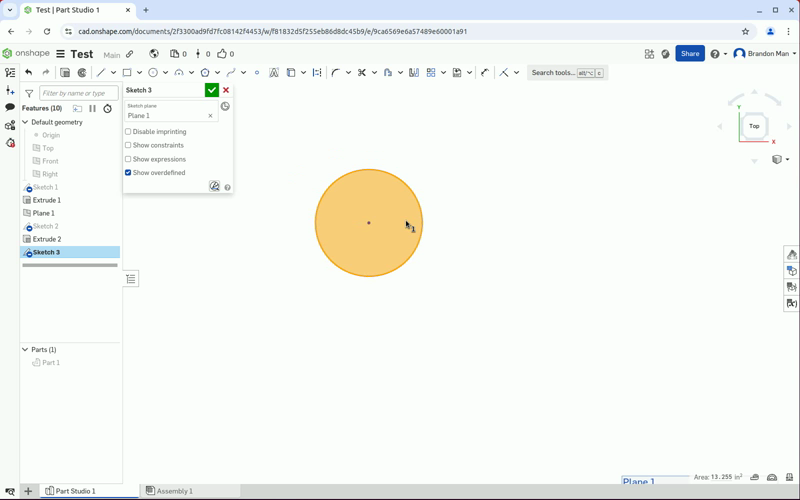
scroll(-6)
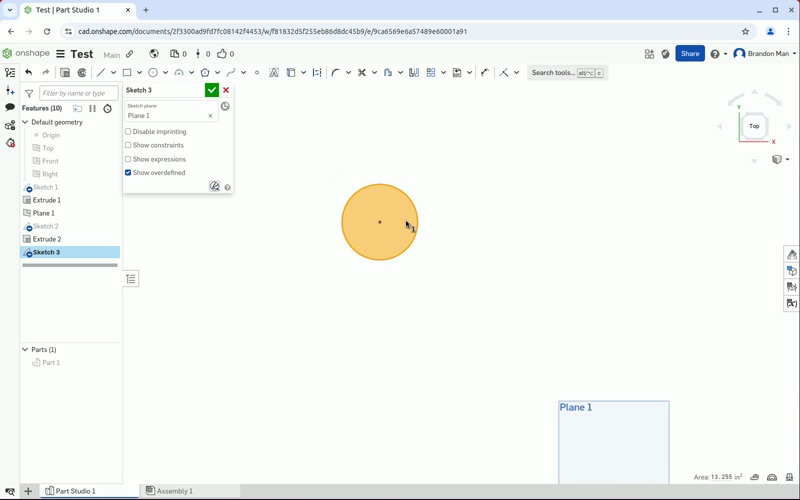
scroll(-6)
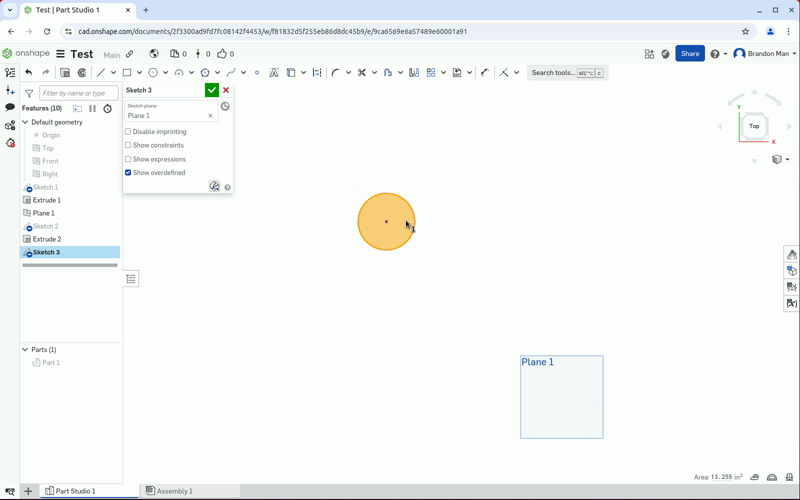
scroll(-6)
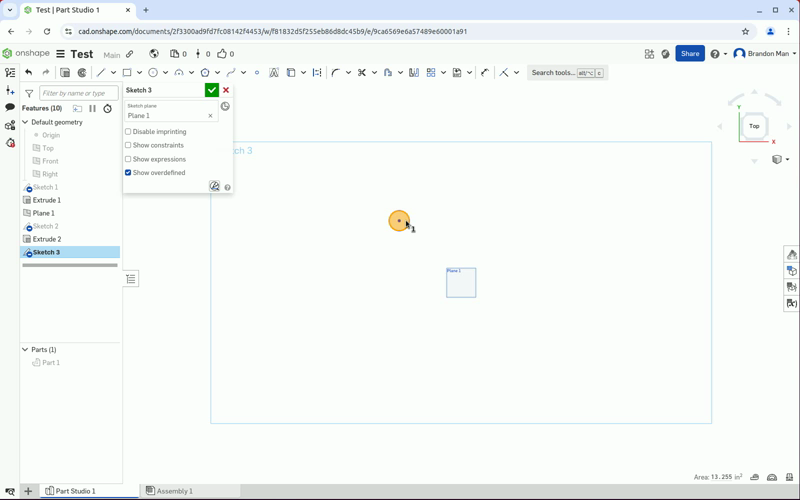
mouse_move(73, 352)
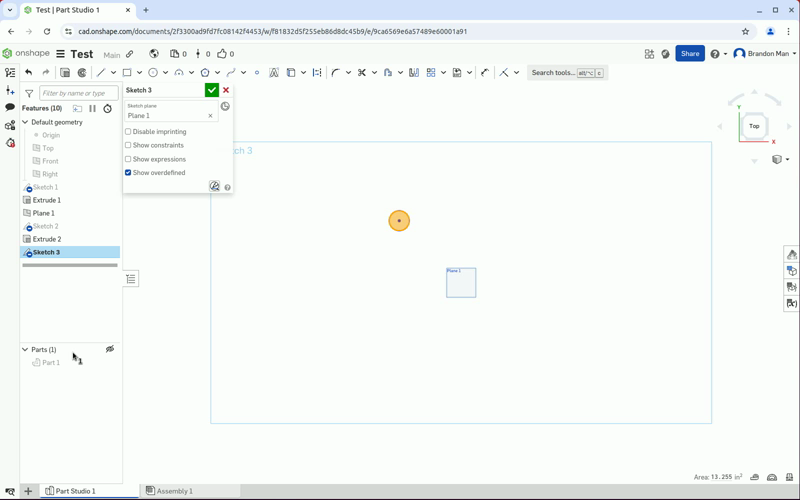
key(shift+y)
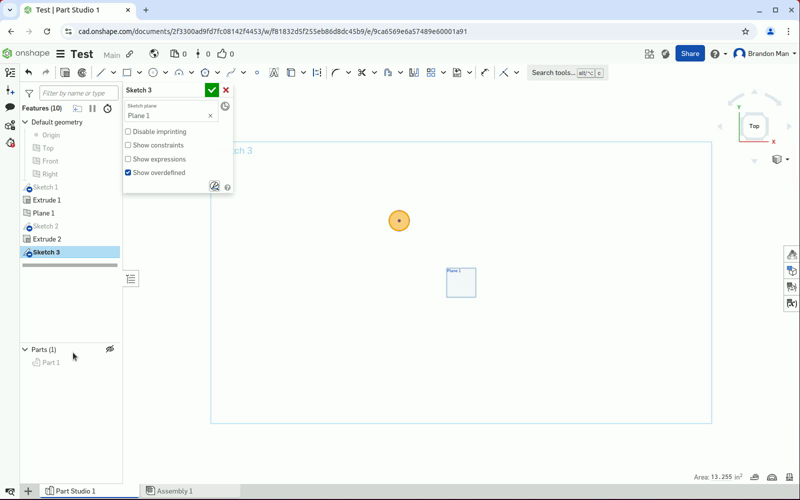
key(shift+e)
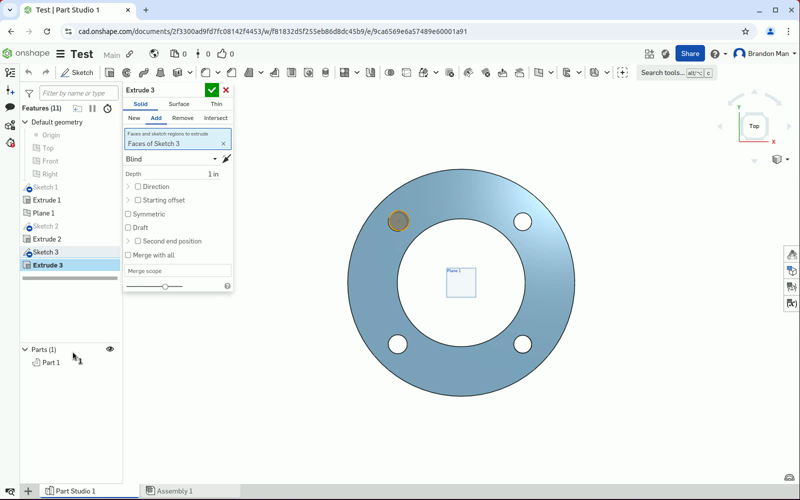
mouse_move(143, 106)
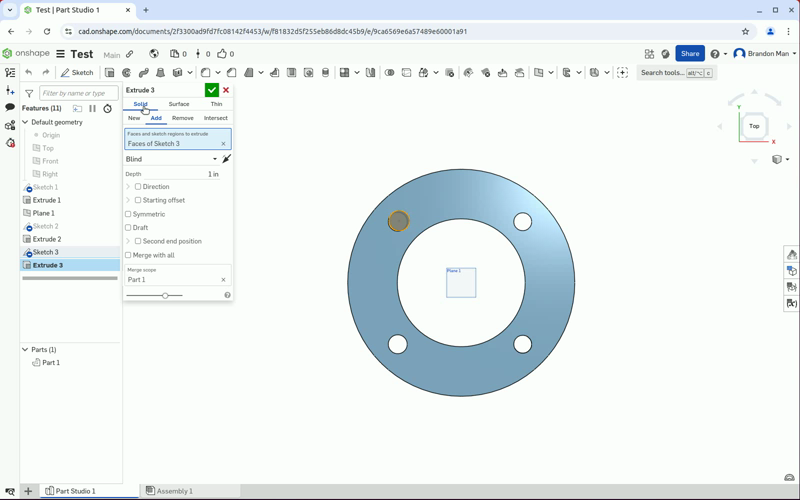
click(143, 106)
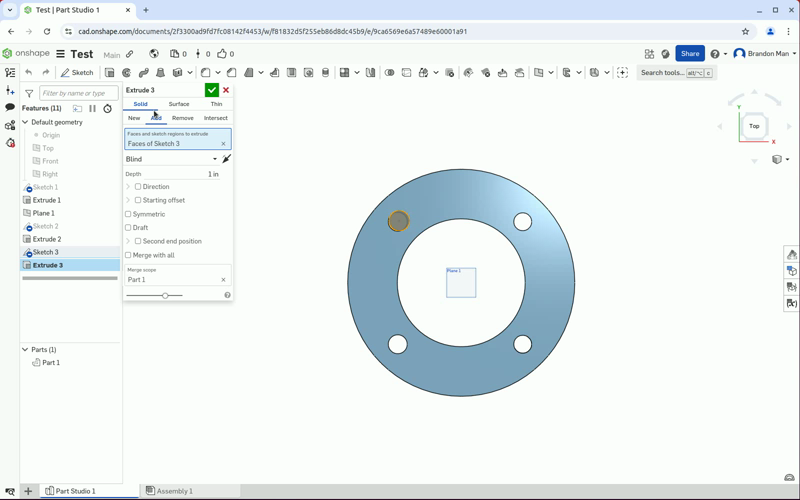
mouse_move(186, 120)
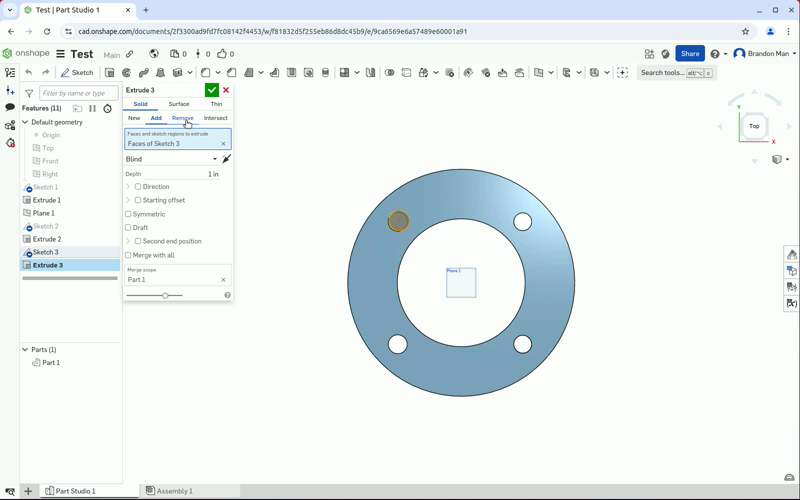
click(186, 120)
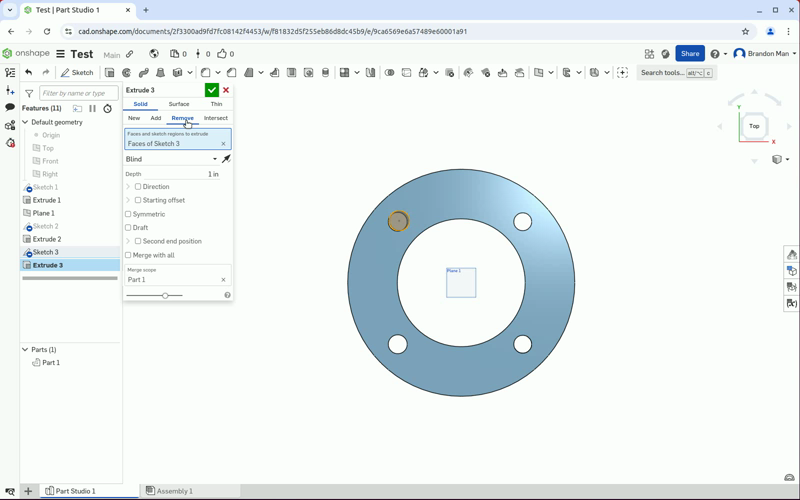
key(tab, 4)
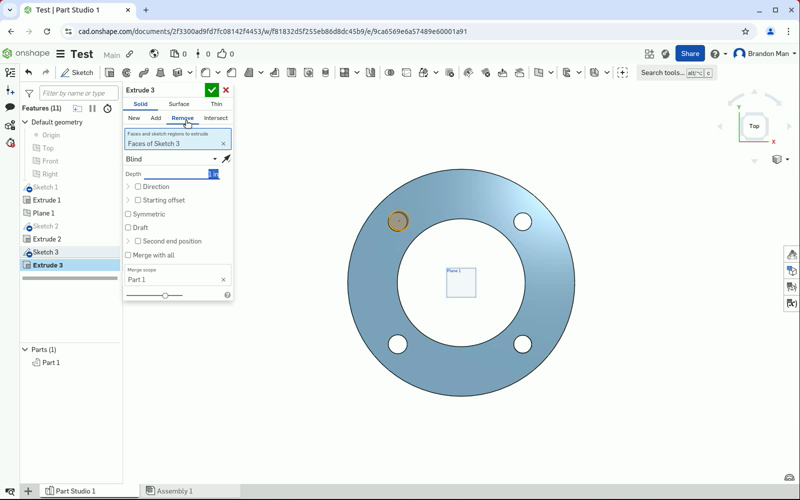
text(0.963)
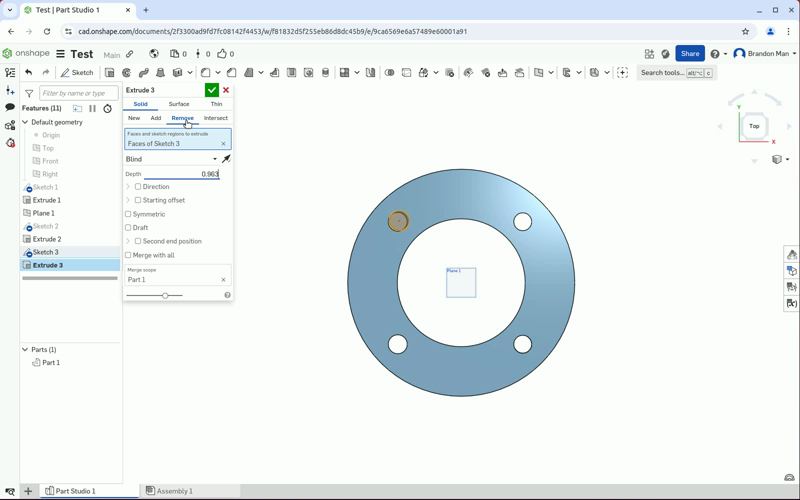
key(tab, 6)
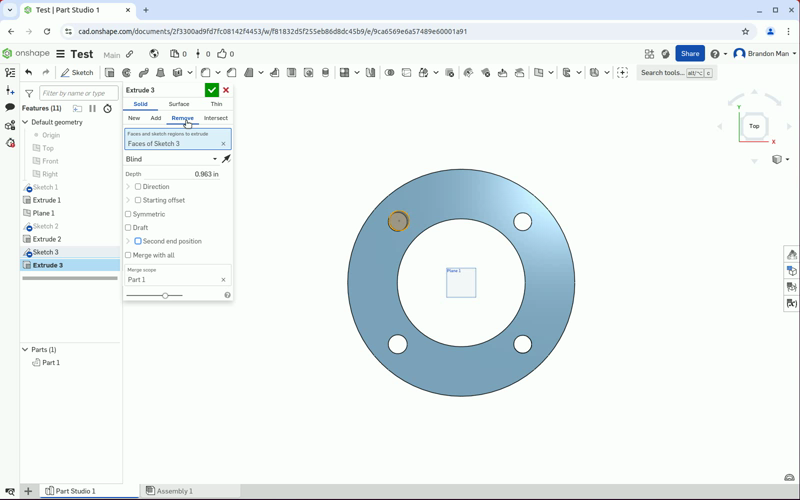
key(space)
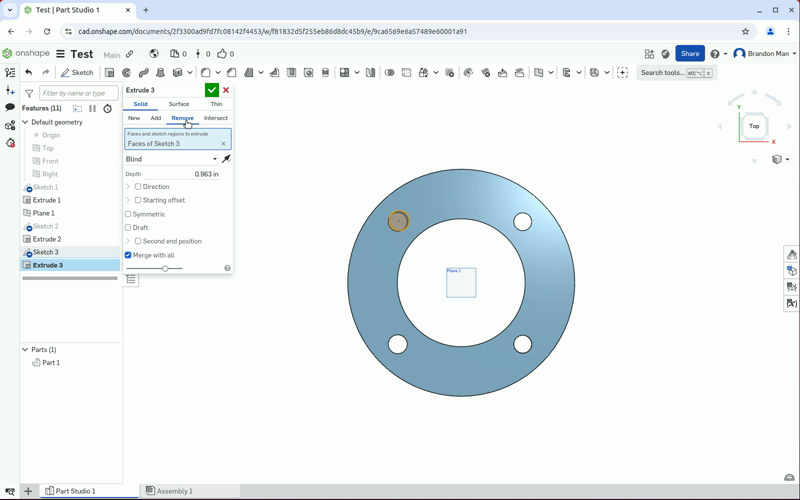
key(enter)
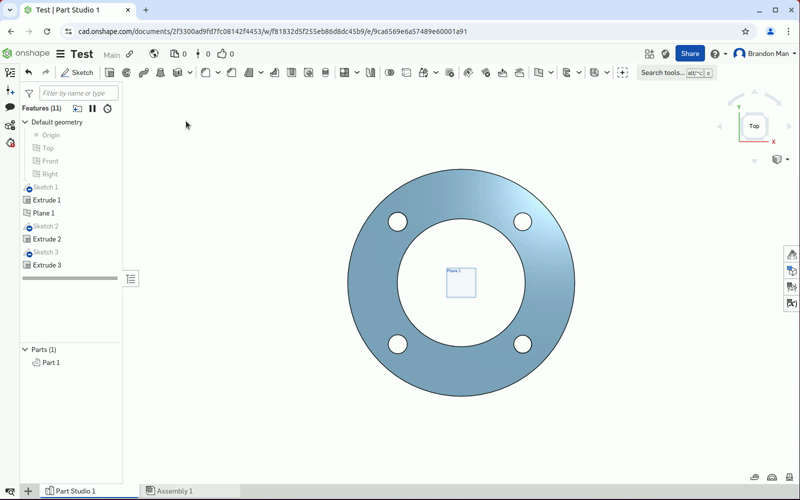
key(shift+h)
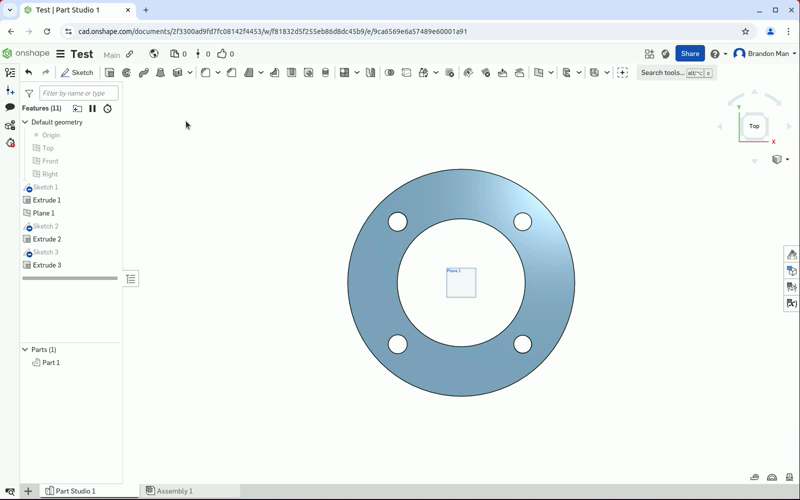
key(shift+h)
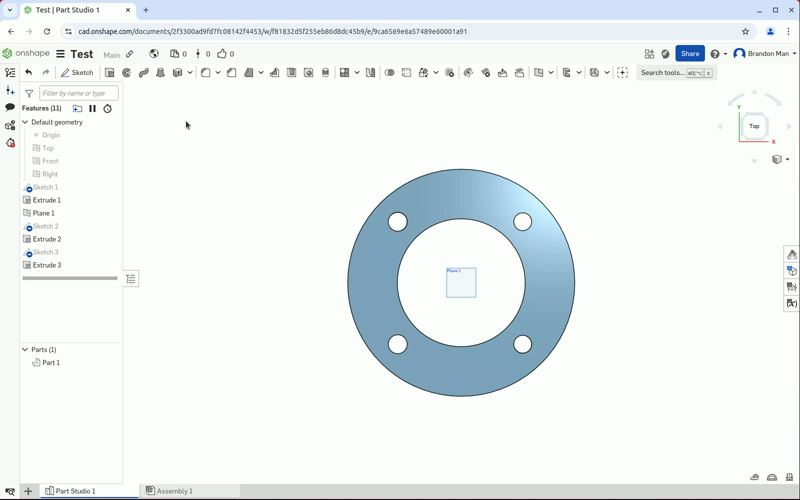
mouse_move(73, 189)
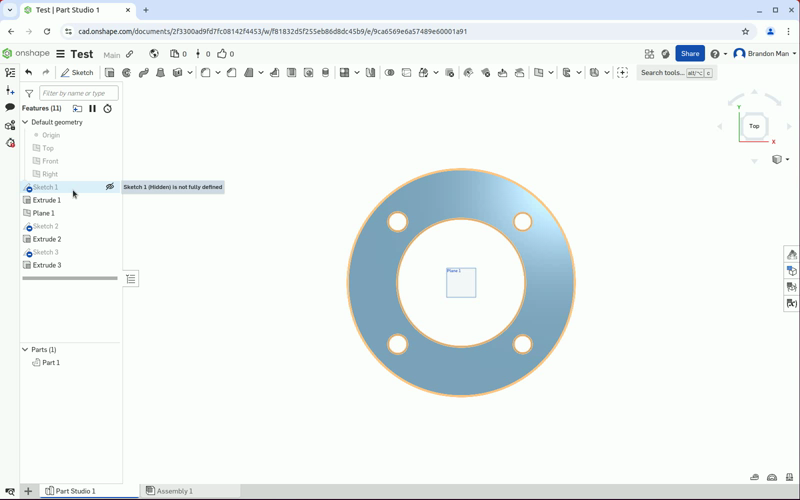
click(73, 189)
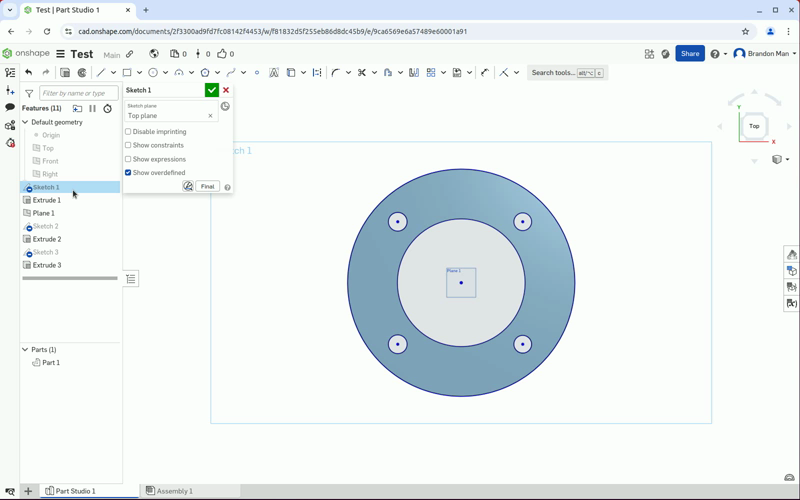
mouse_move(229, 92)
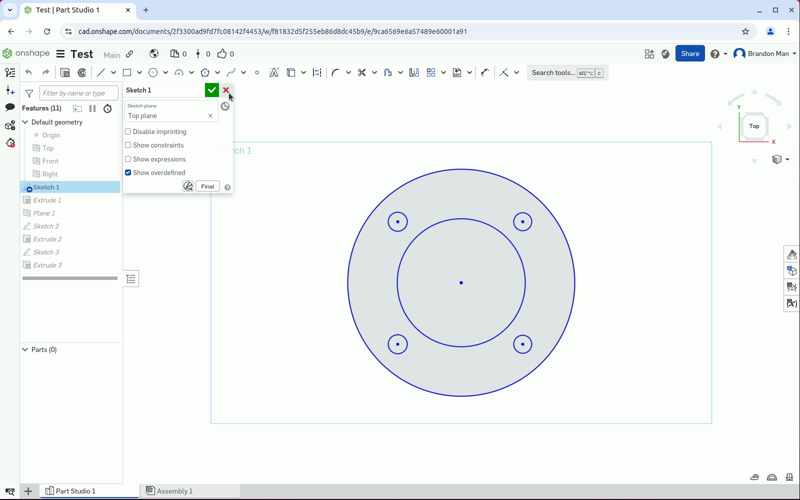
click(229, 92)
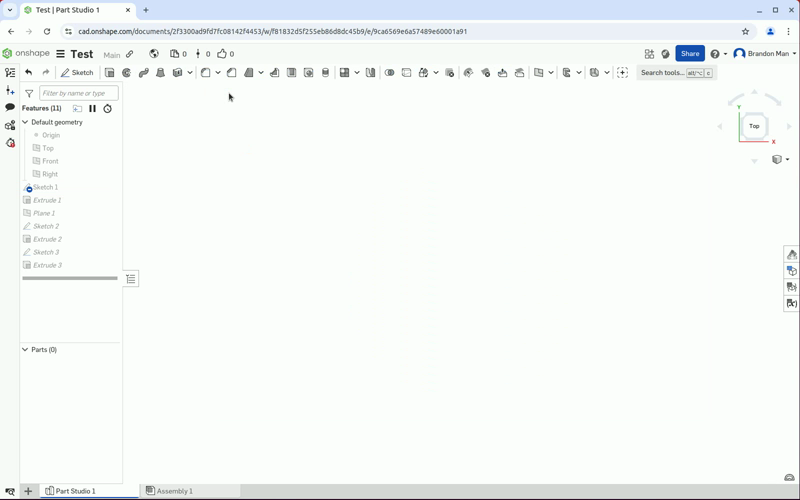
key(shift+s)
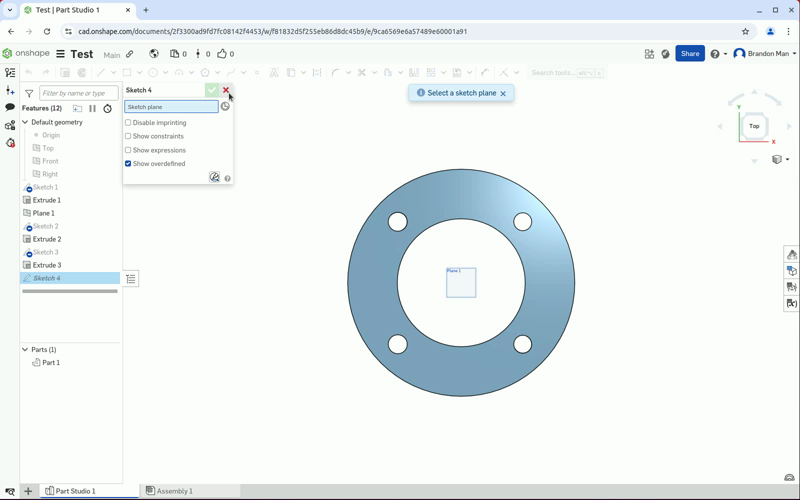
mouse_move(73, 215)
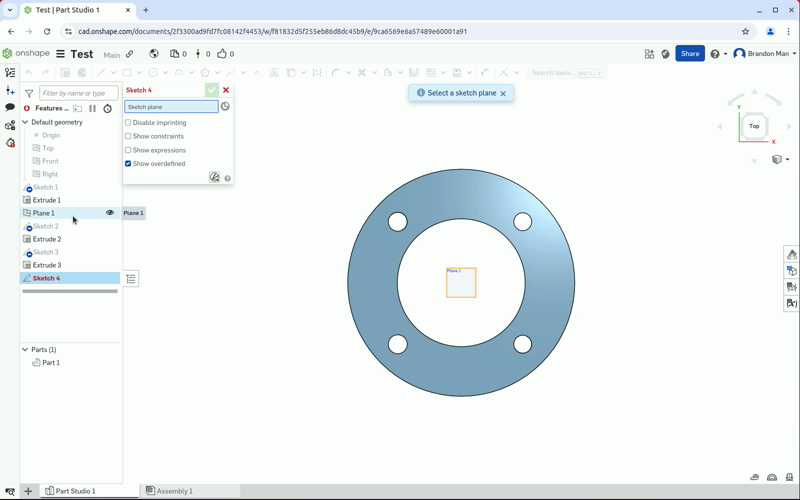
click(73, 215)
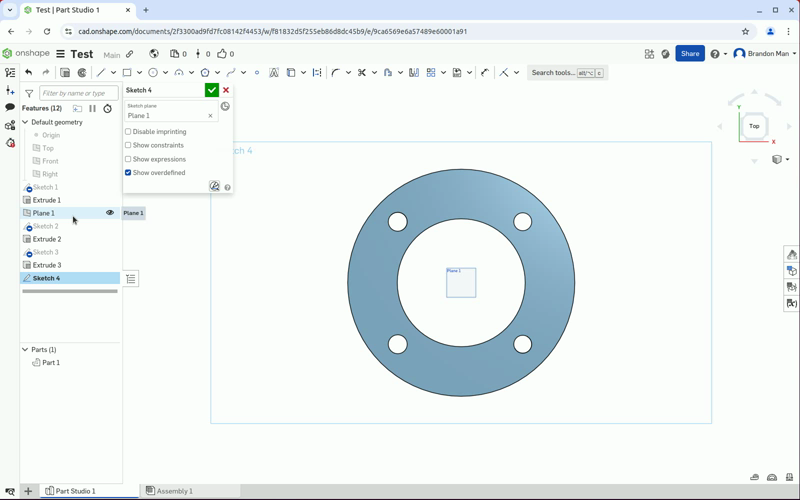
mouse_move(73, 352)
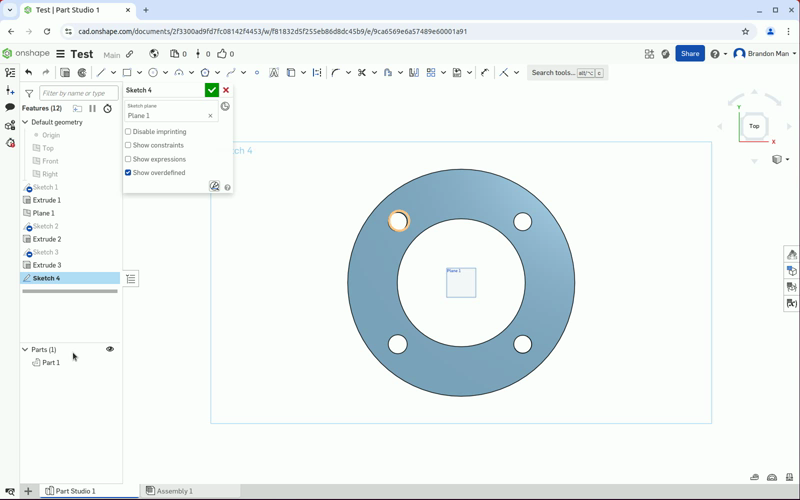
key(y)
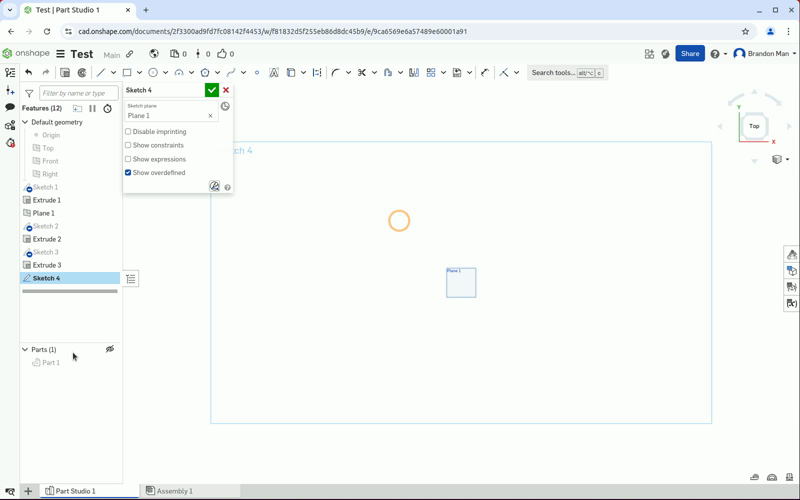
key(c)
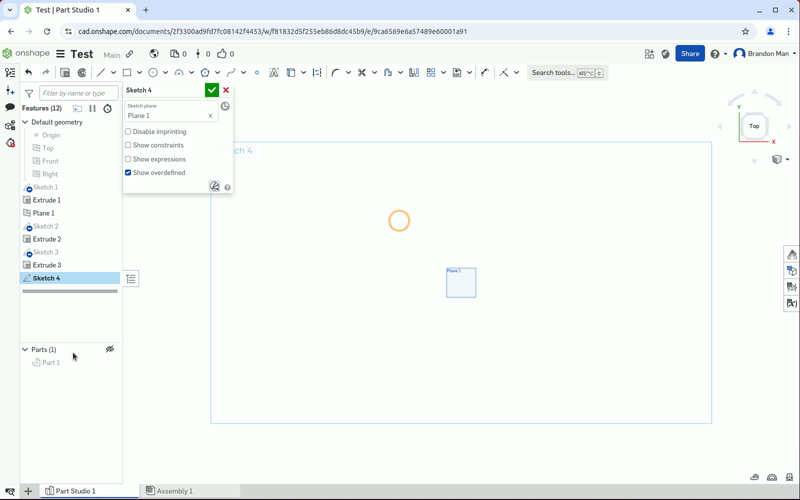
key_down(shift)
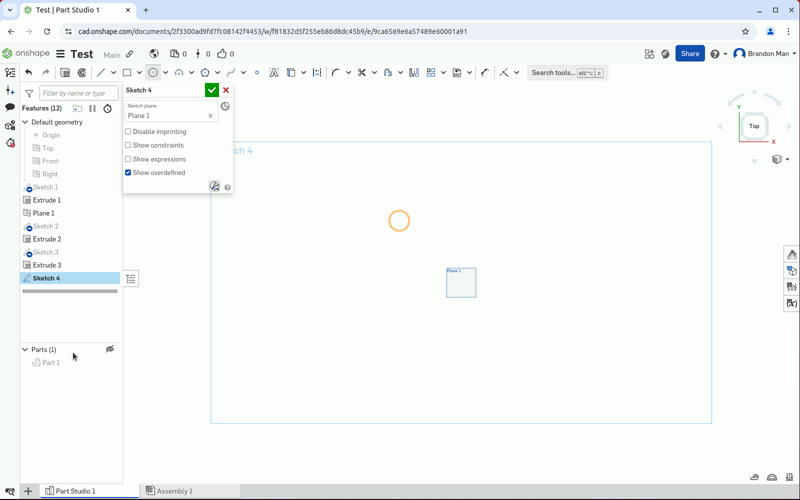
mouse_move(399, 220)
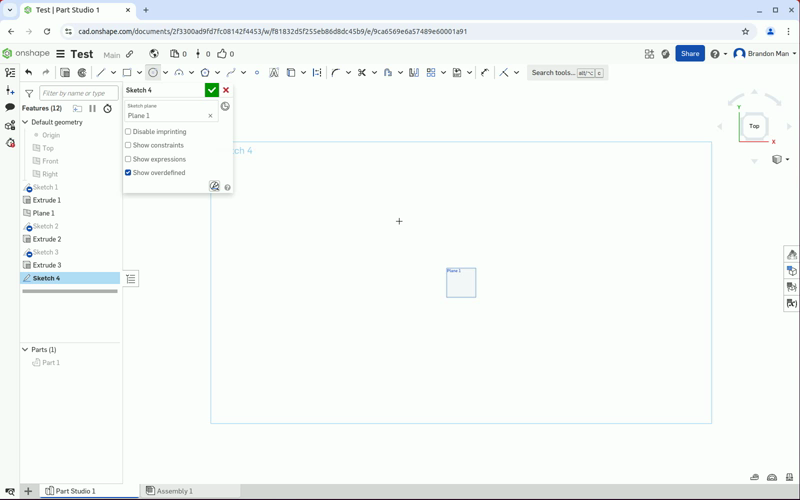
click(399, 220)
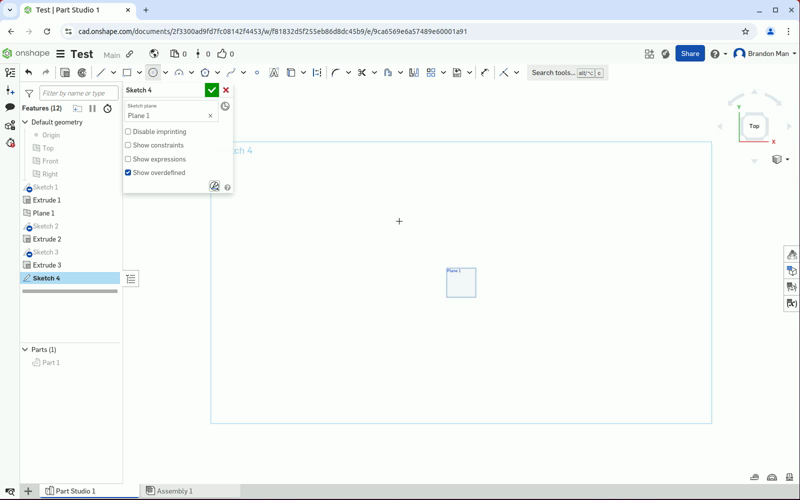
key_up(shift)
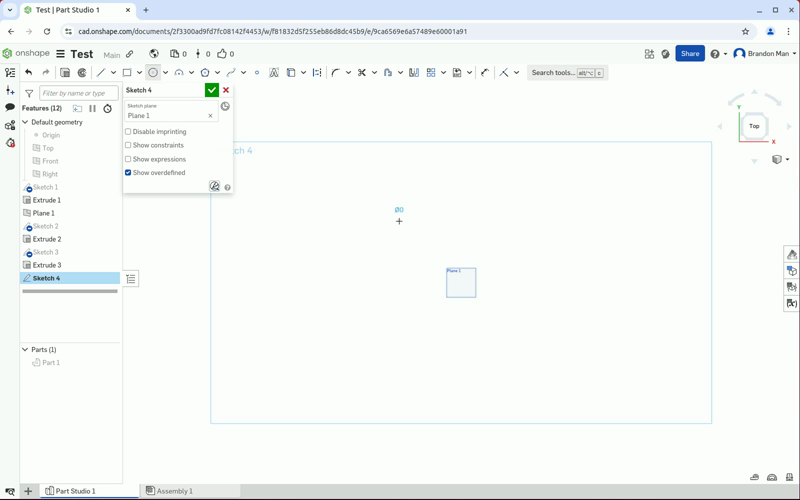
mouse_move(417, 220)
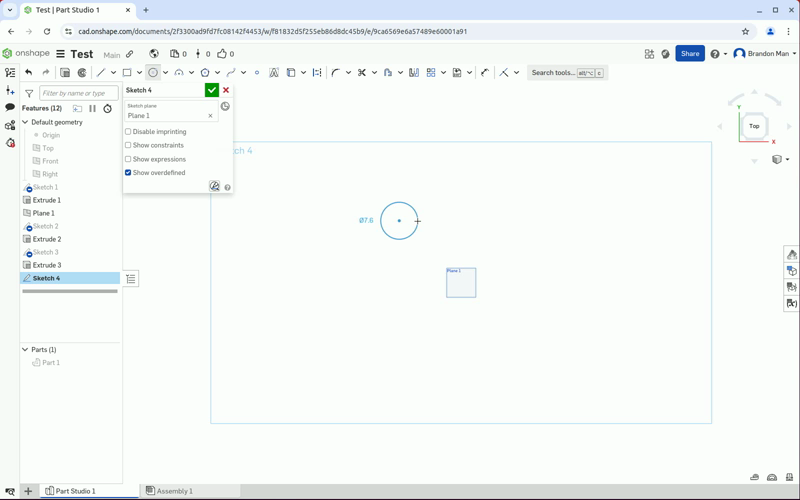
click(417, 220)
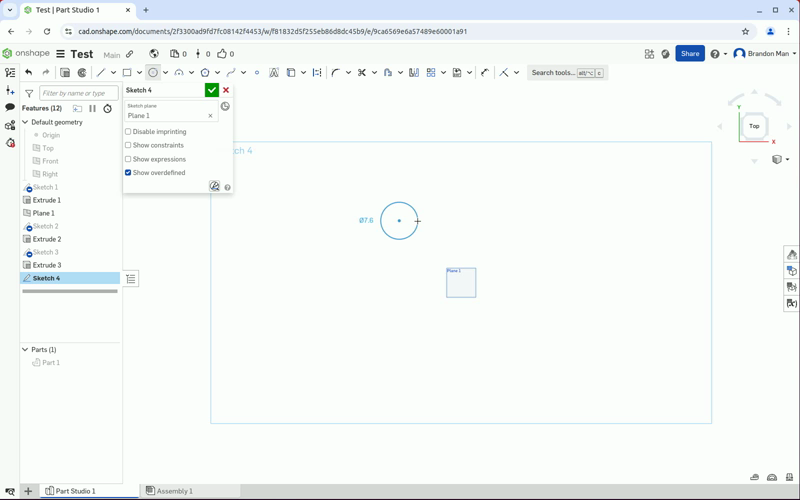
key(esc)
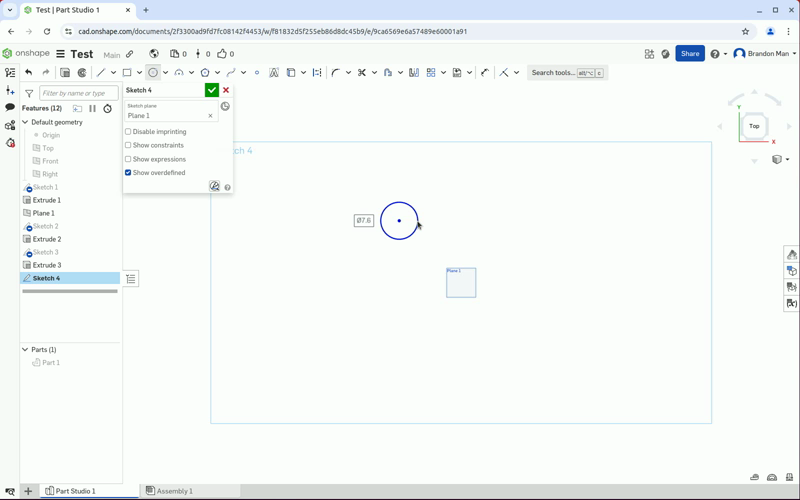
key(c)
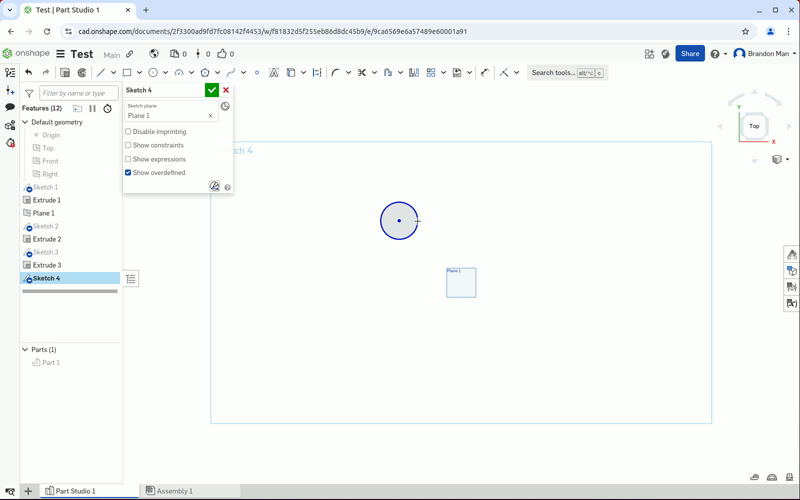
key_down(shift)
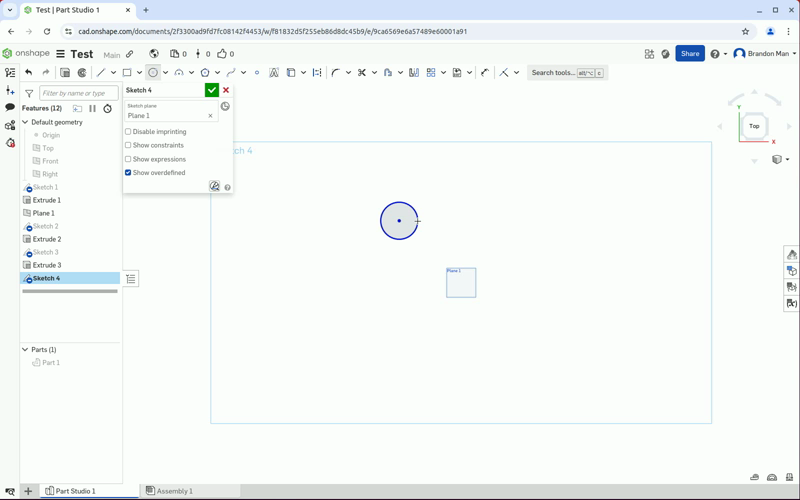
mouse_move(399, 220)
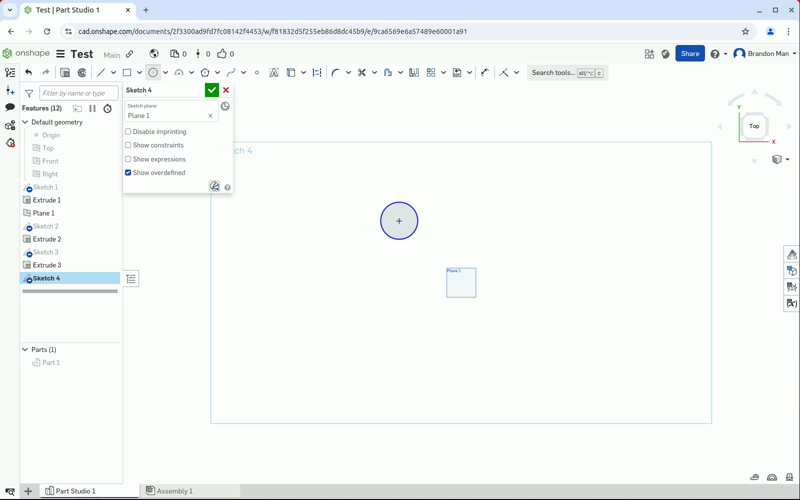
click(399, 220)
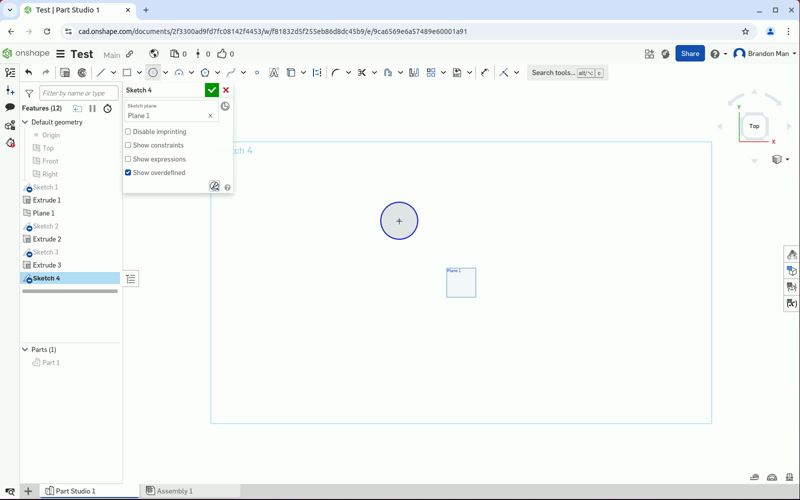
key_up(shift)
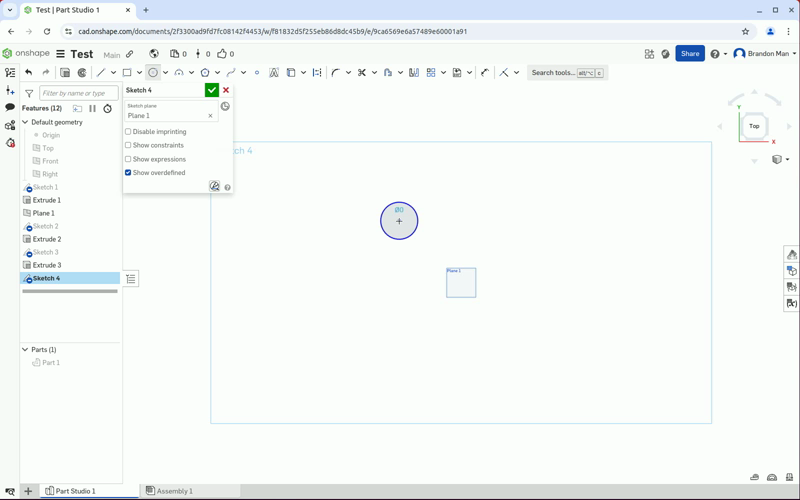
mouse_move(409, 220)
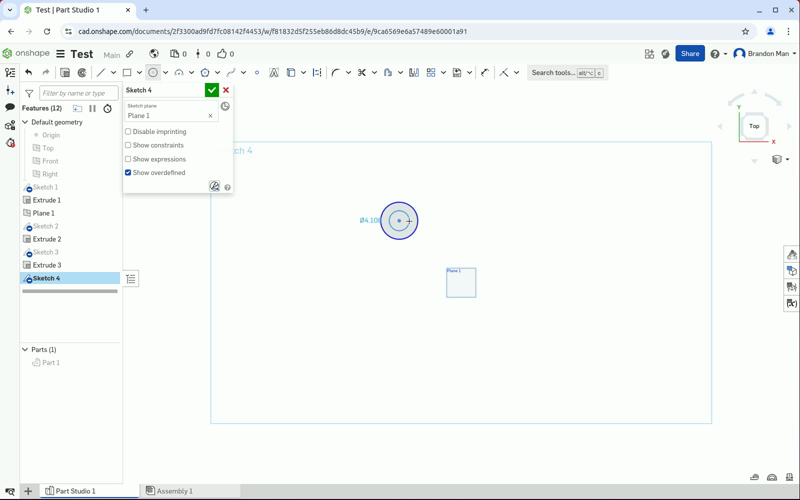
click(409, 220)
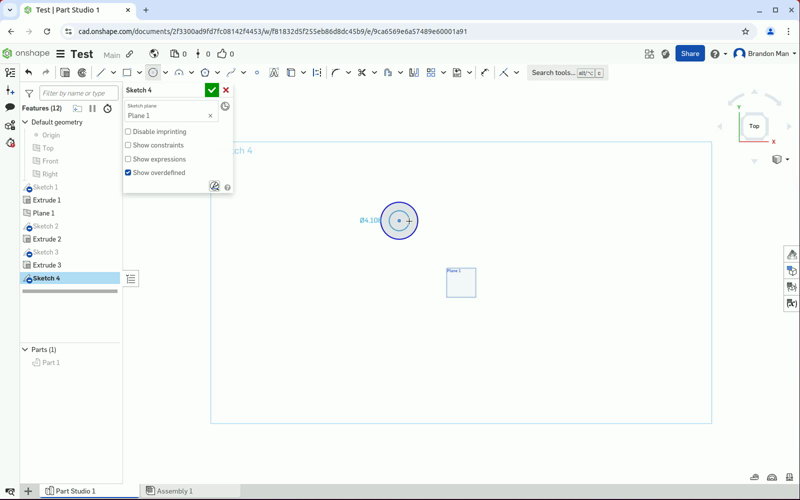
key(esc)
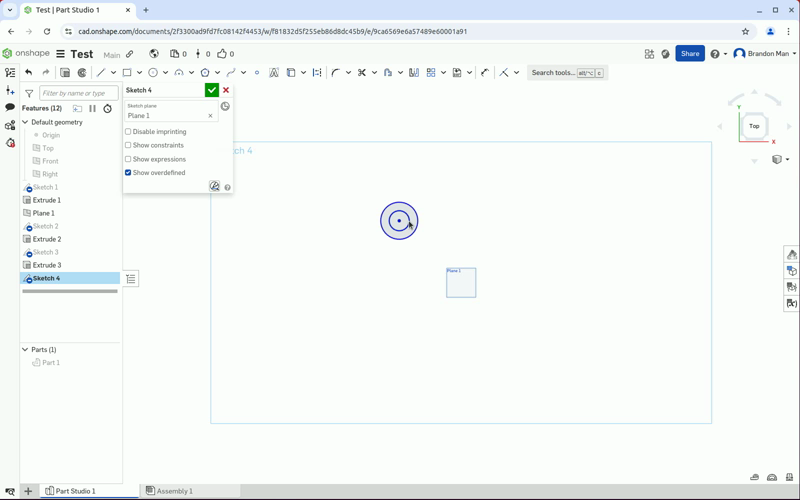
mouse_move(409, 217)
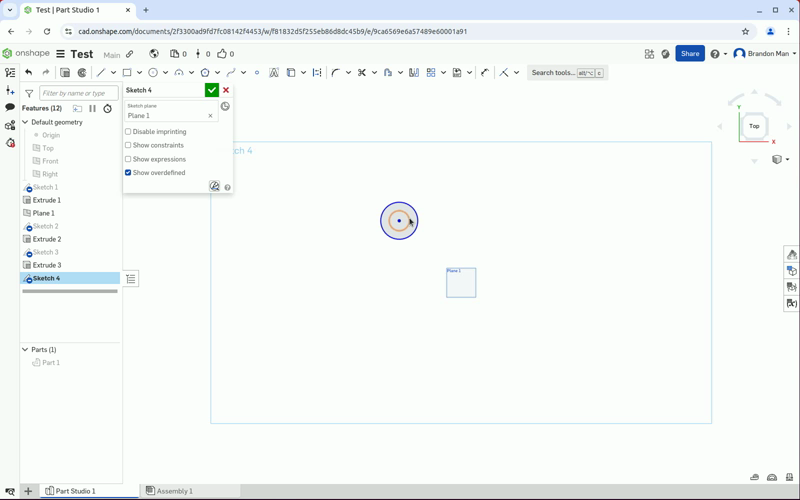
scroll(6)
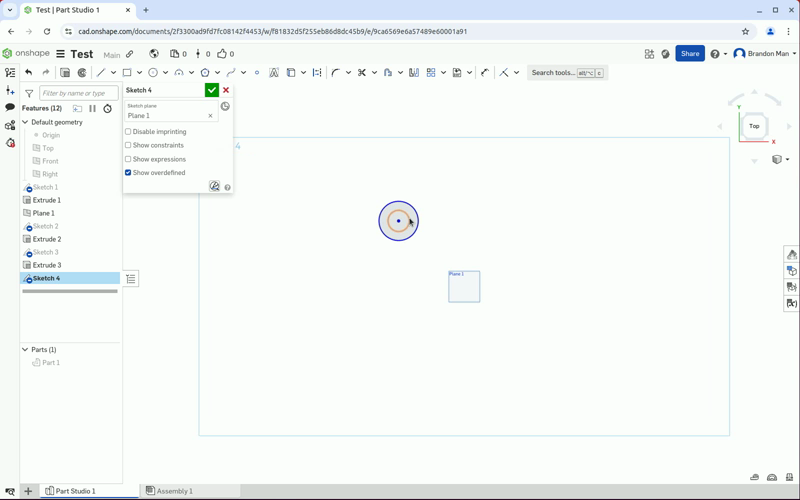
scroll(6)
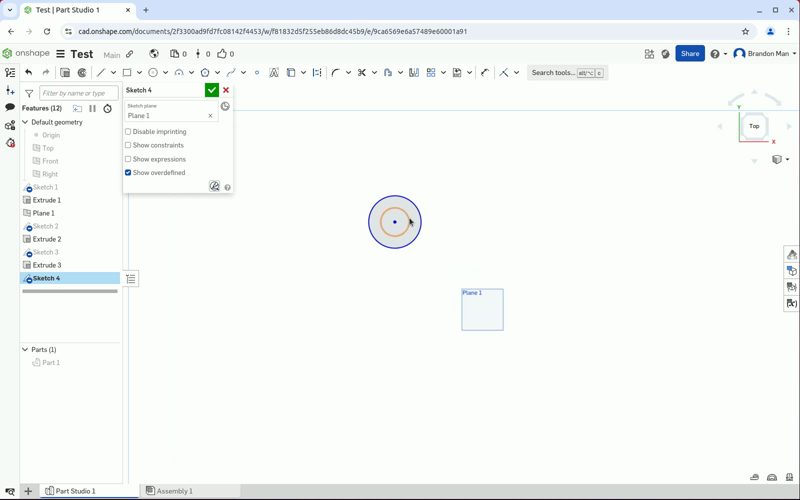
scroll(6)
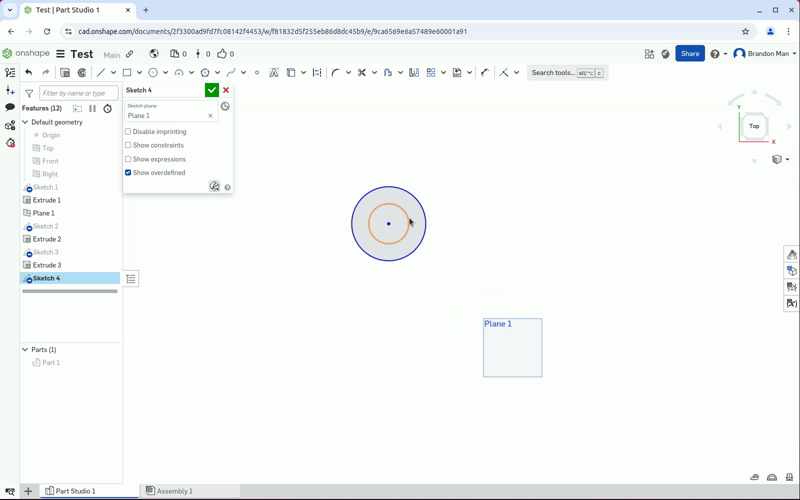
scroll(6)
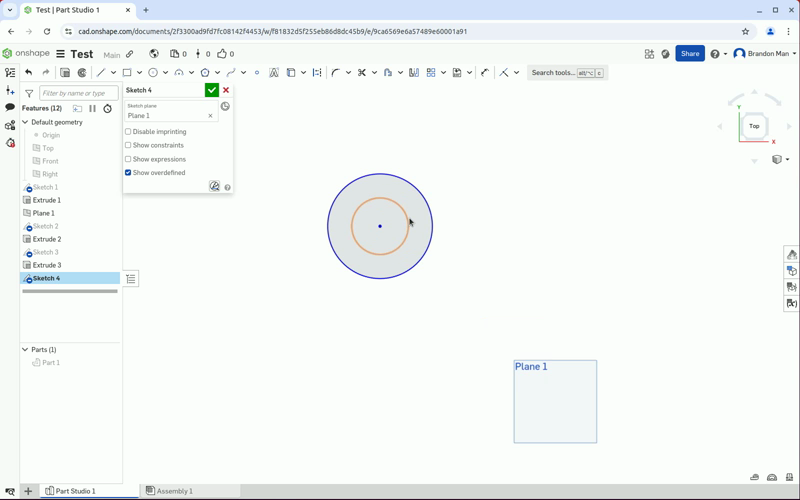
scroll(6)
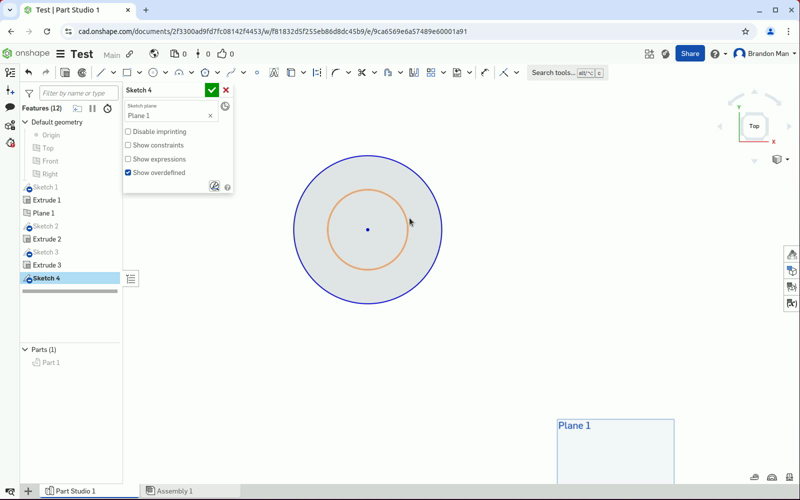
scroll(6)
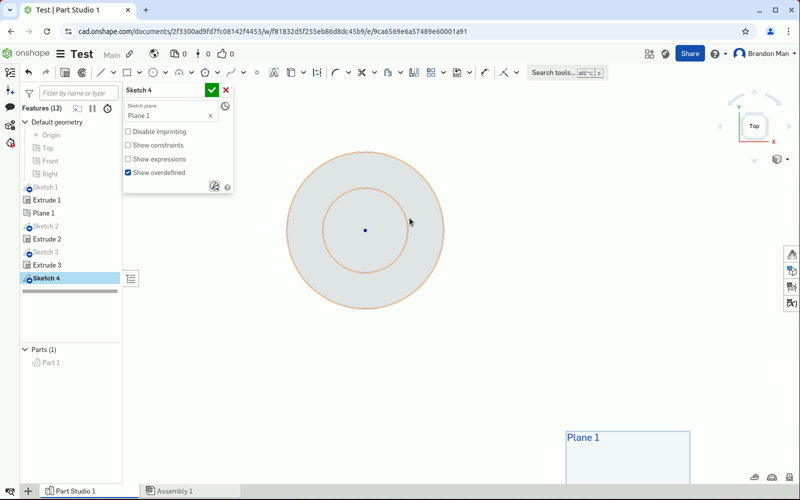
scroll(6)
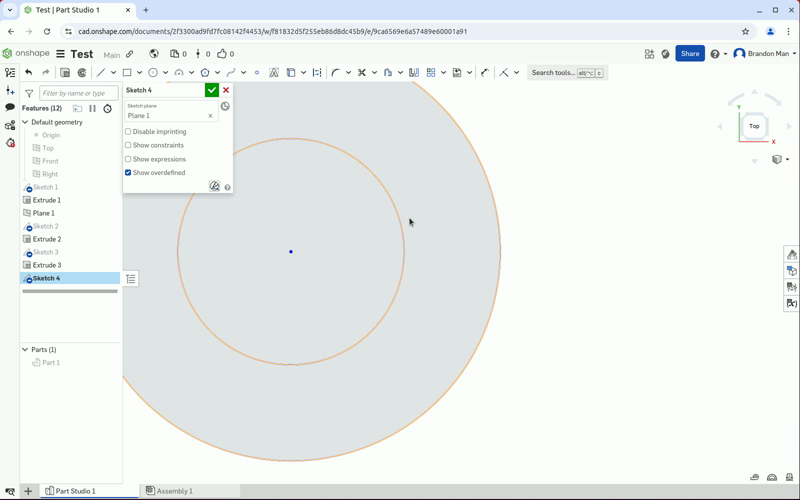
click(409, 217)
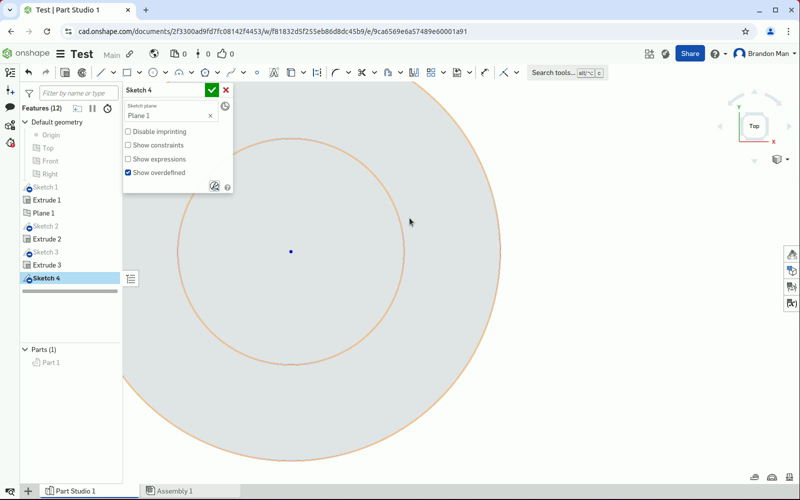
scroll(-6)
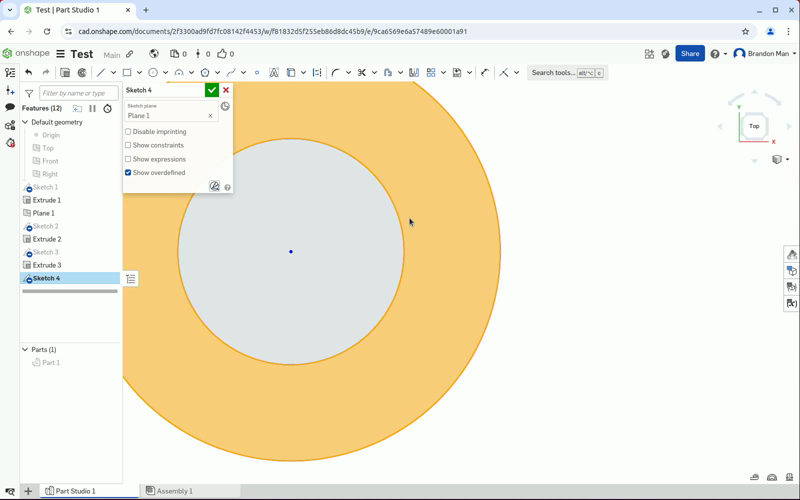
scroll(-6)
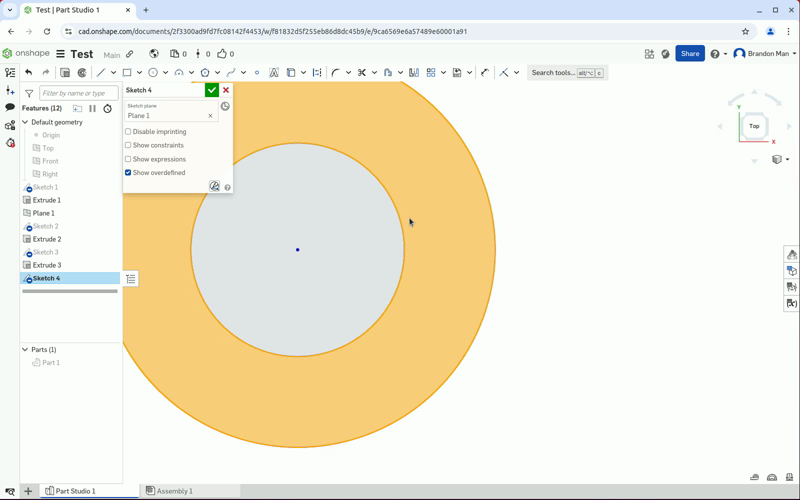
scroll(-6)
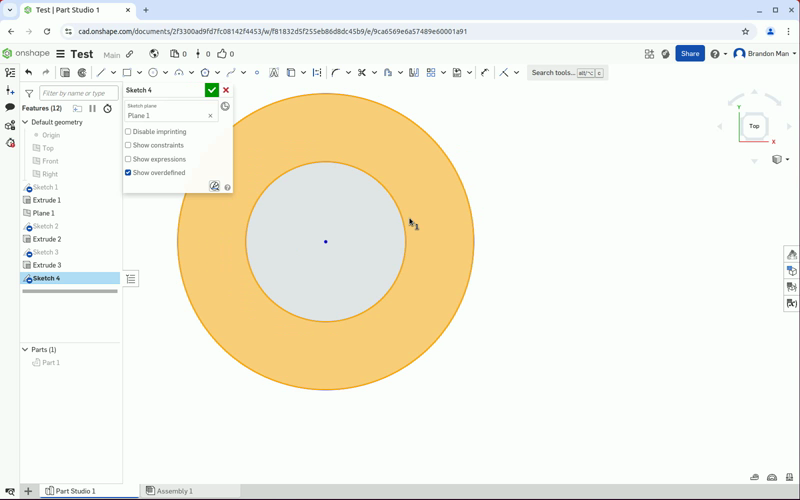
scroll(-6)
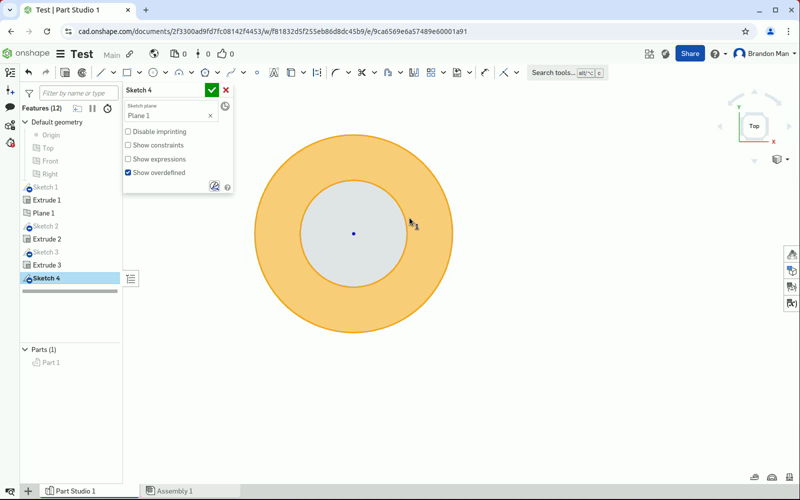
scroll(-6)
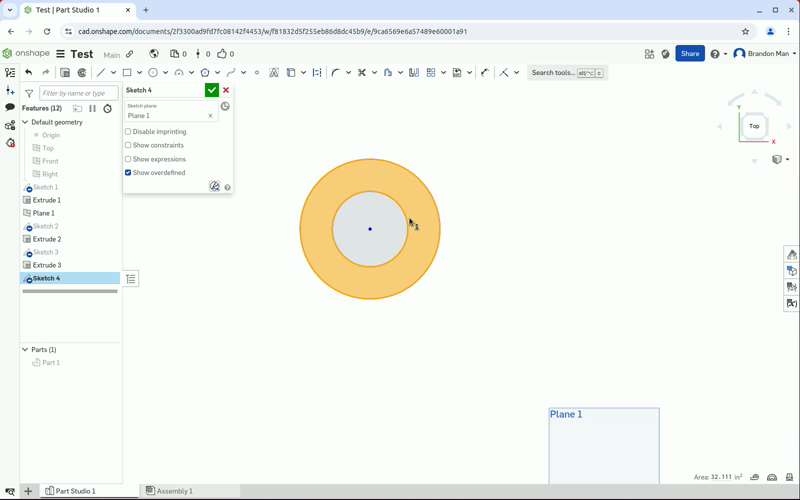
scroll(-6)
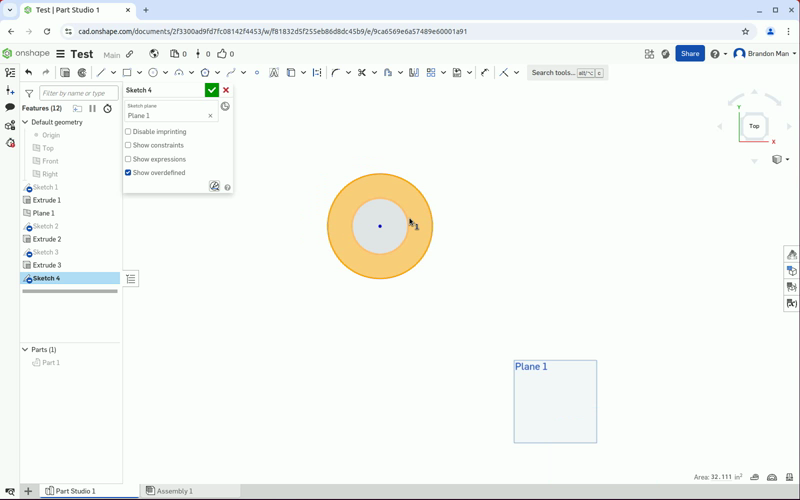
scroll(-6)
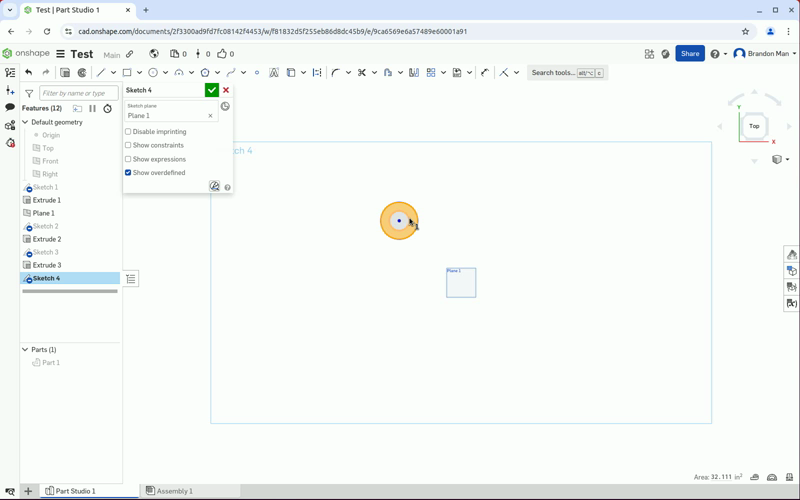
mouse_move(73, 352)
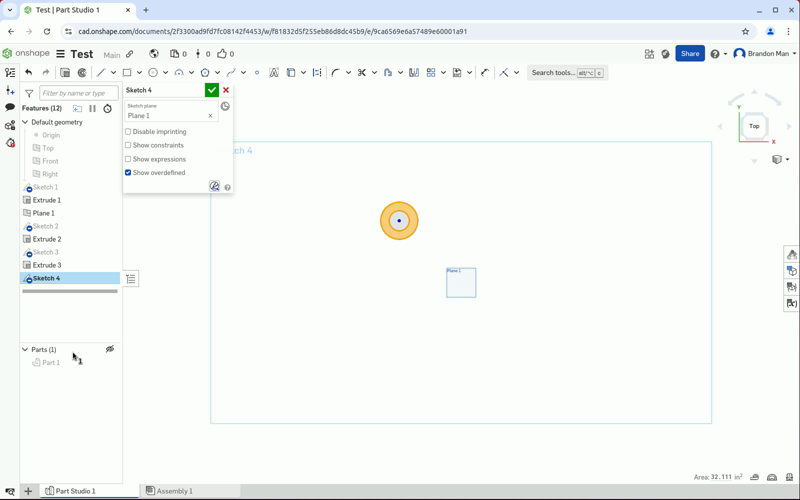
key(shift+y)
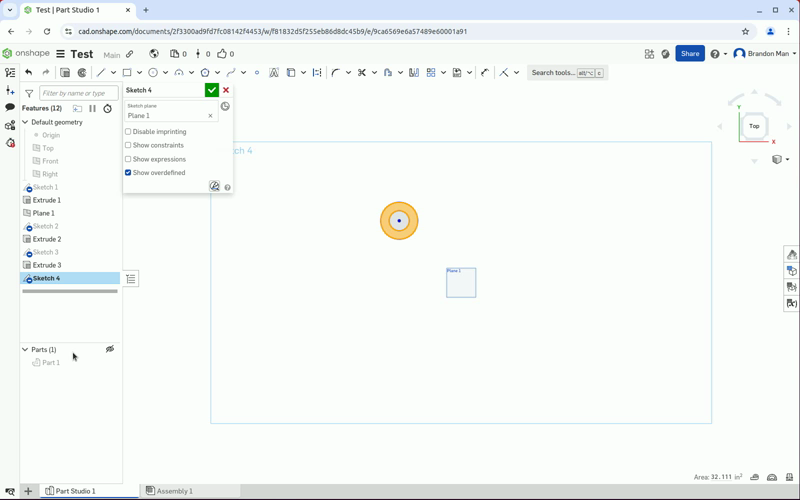
key(shift+e)
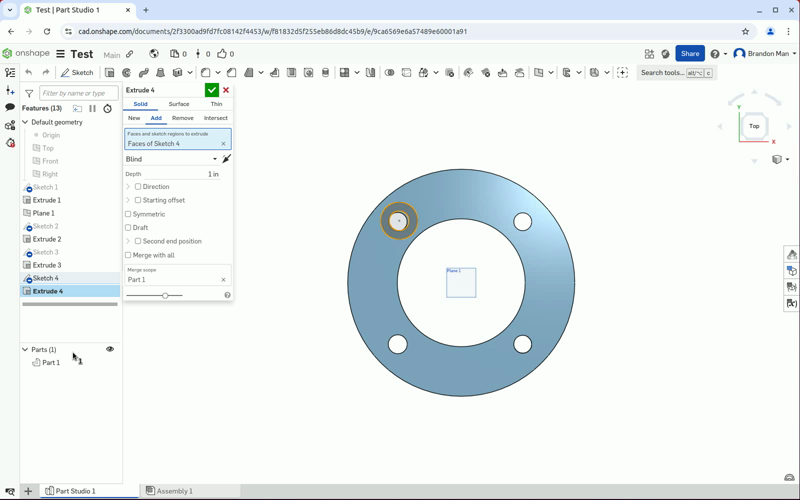
mouse_move(143, 106)
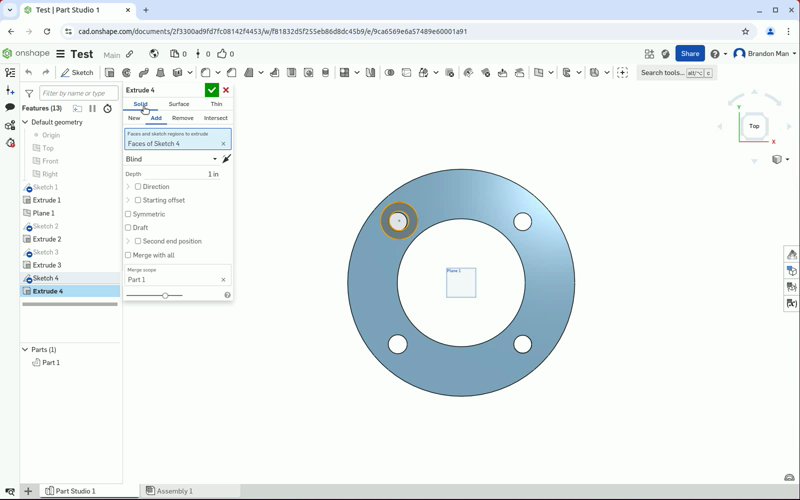
click(143, 106)
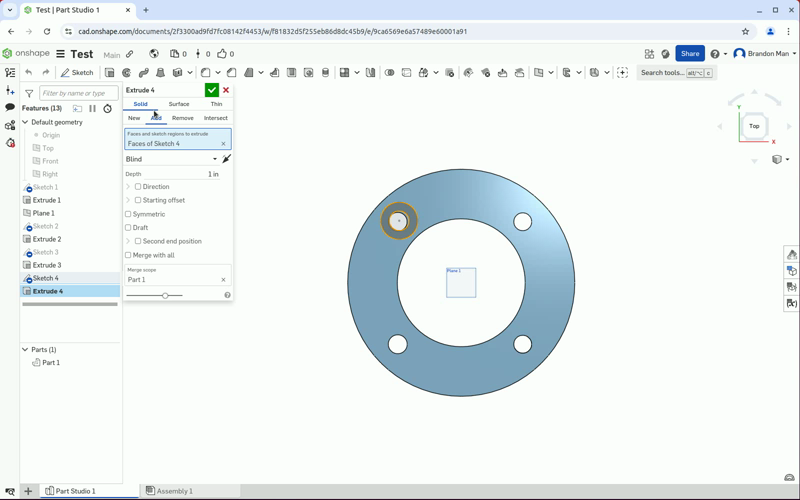
mouse_move(186, 120)
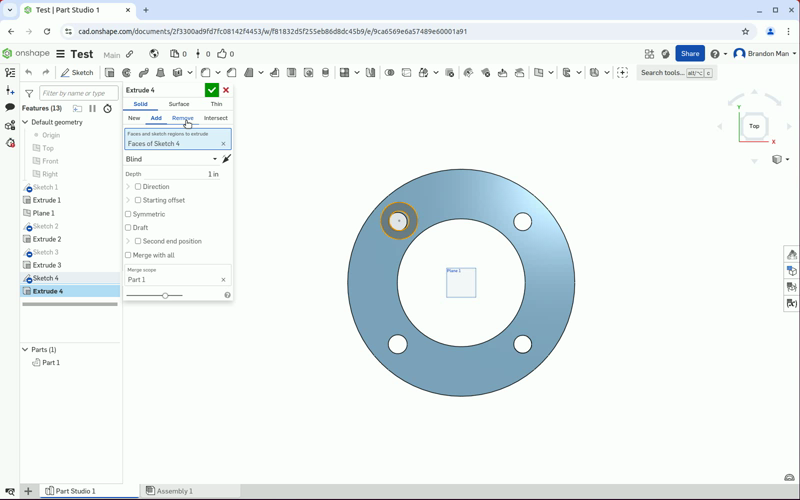
click(186, 120)
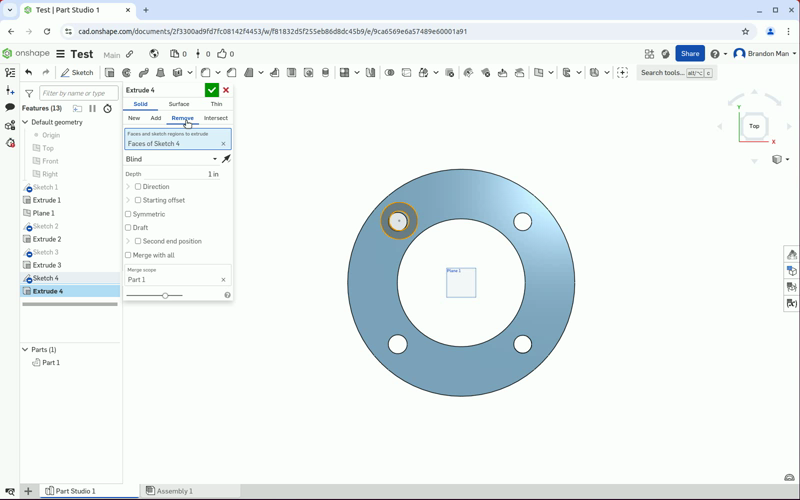
key(tab, 4)
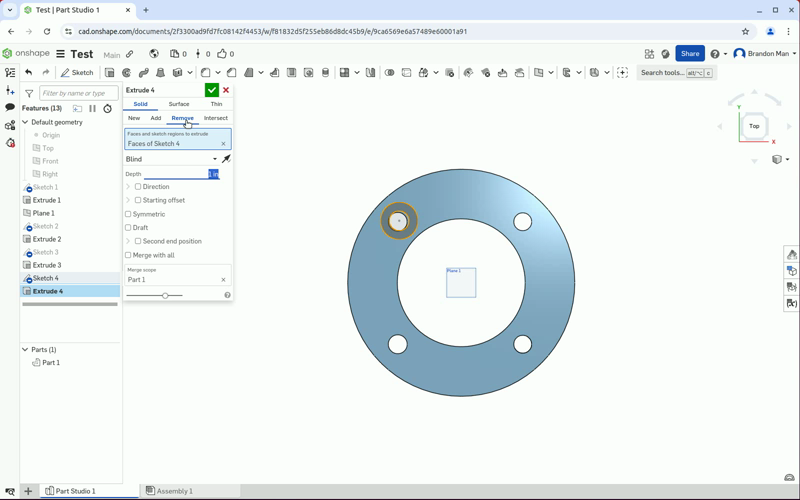
text(0.963)
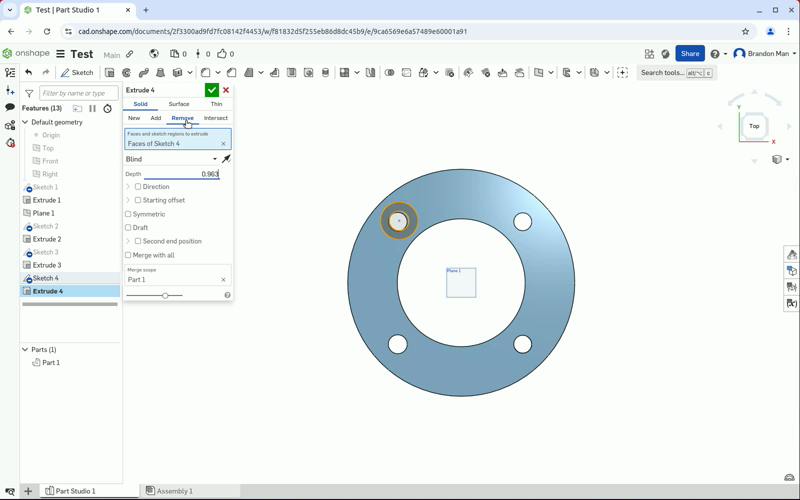
key(tab, 6)
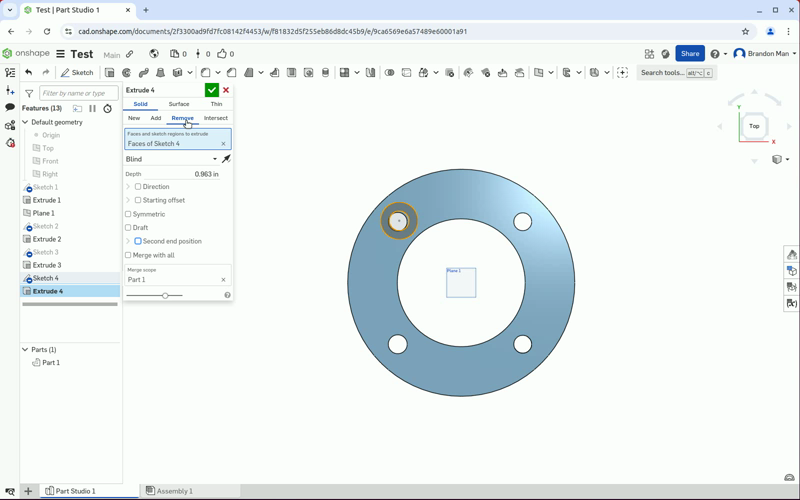
key(space)
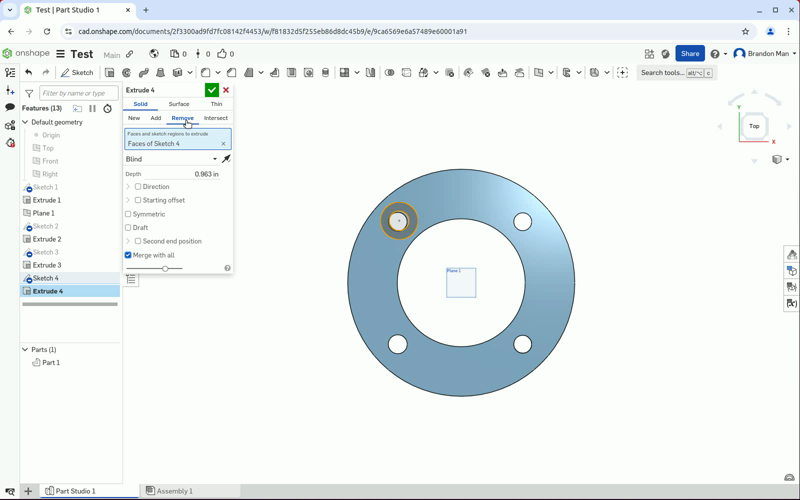
key(enter)
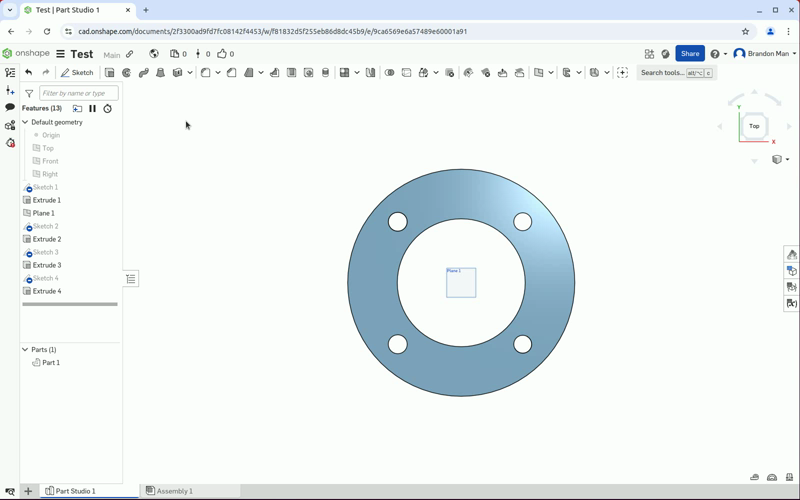
key(shift+h)
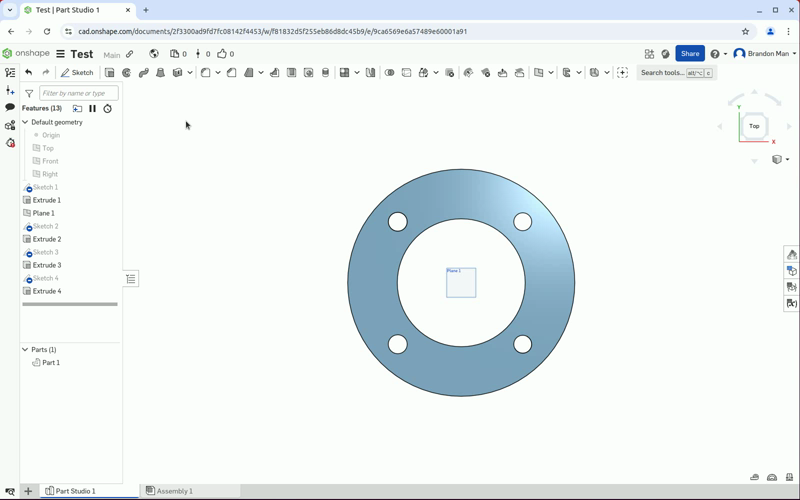
key(shift+h)
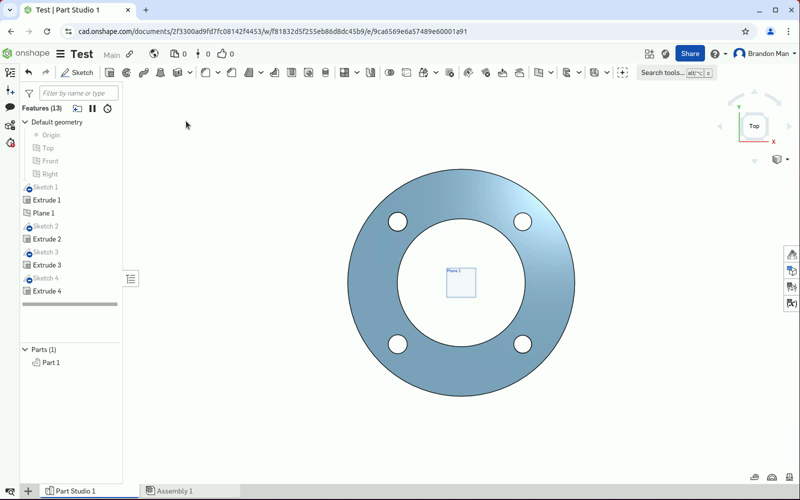
mouse_move(73, 189)
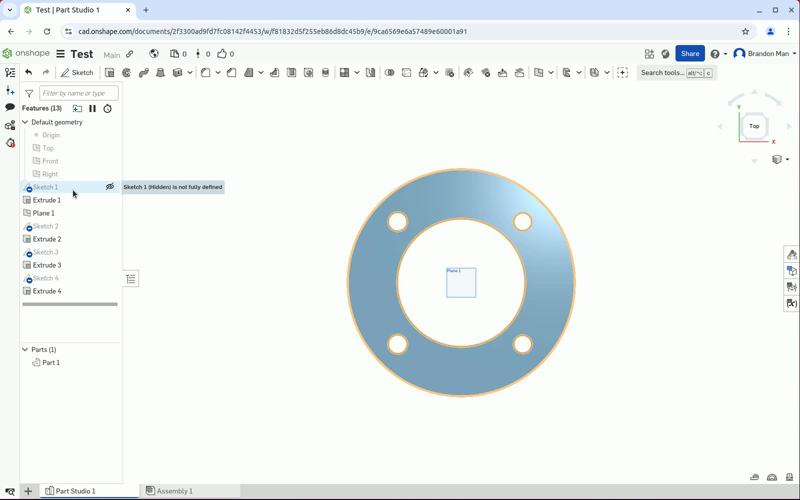
click(73, 189)
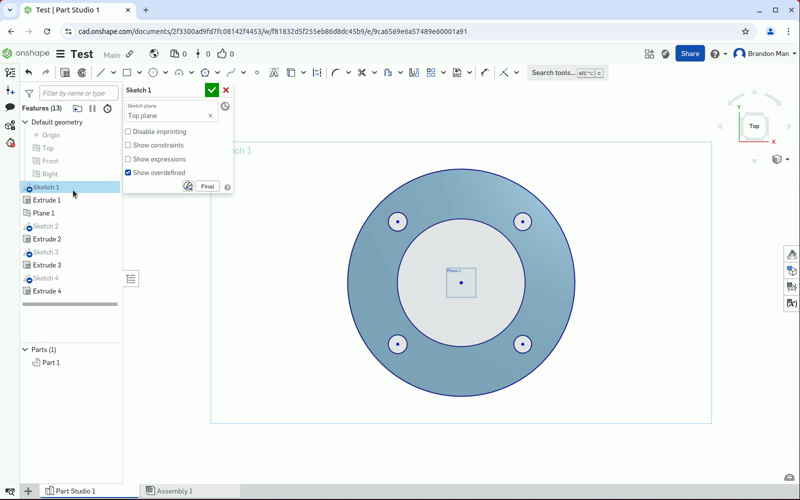
mouse_move(229, 92)
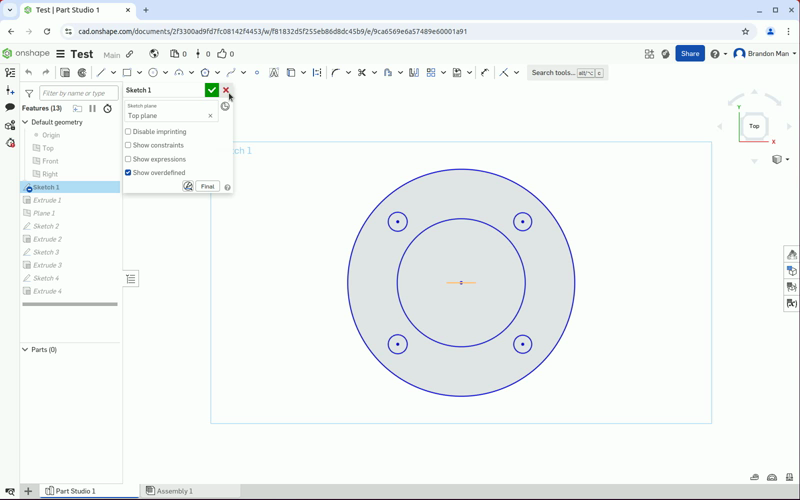
click(229, 92)
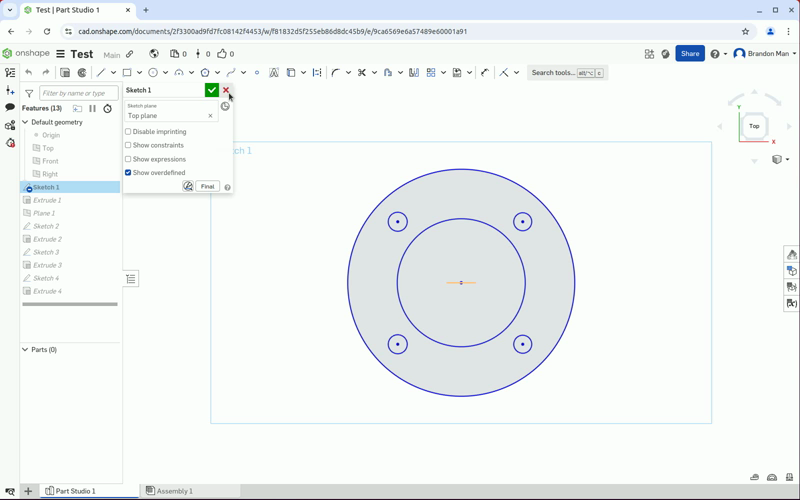
key(shift+s)
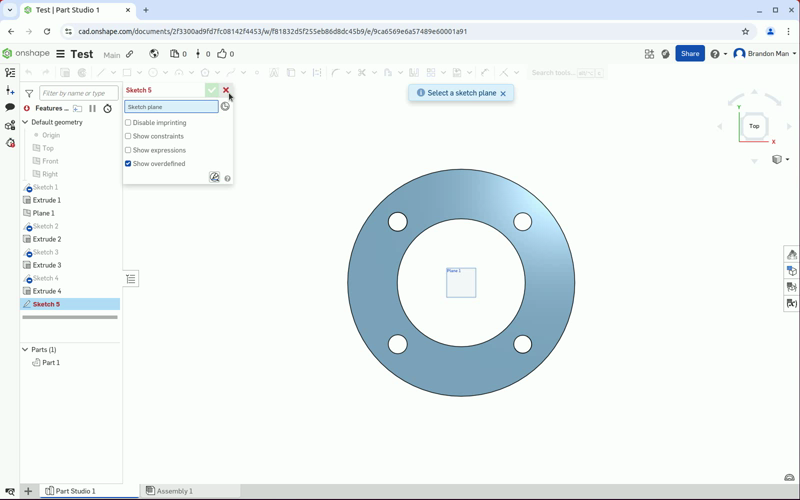
mouse_move(73, 215)
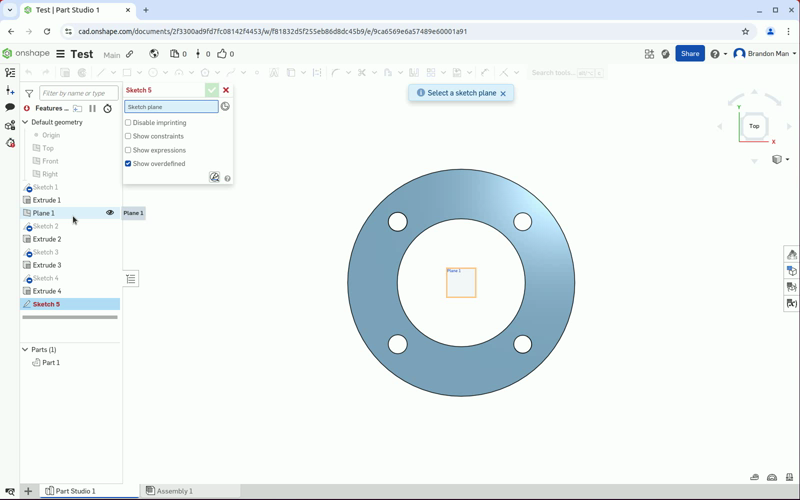
click(73, 215)
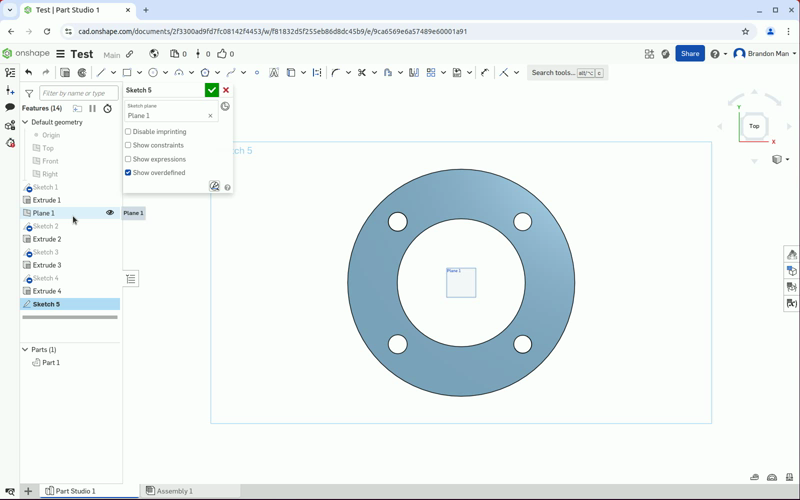
mouse_move(73, 352)
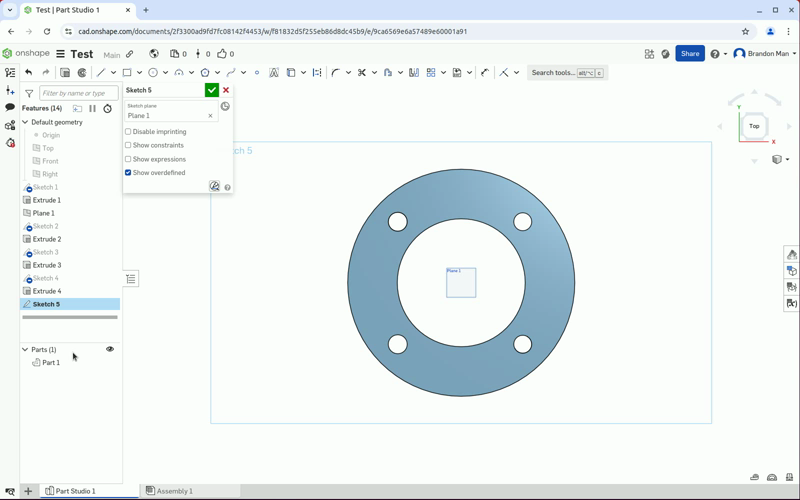
key(y)
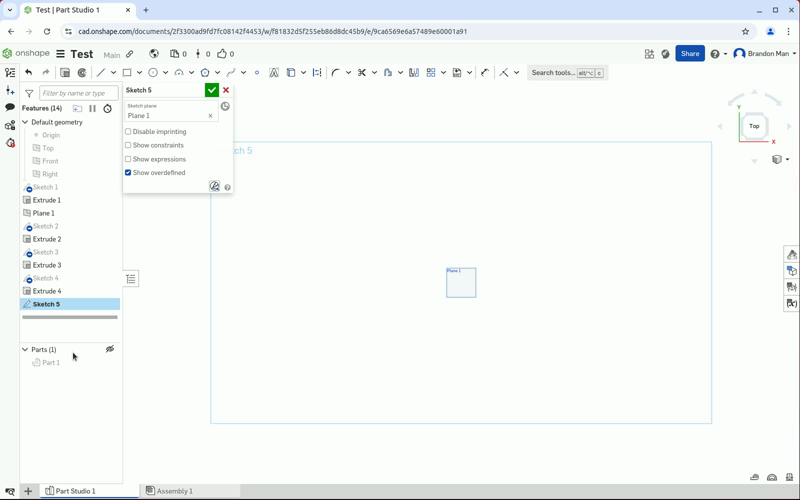
key(c)
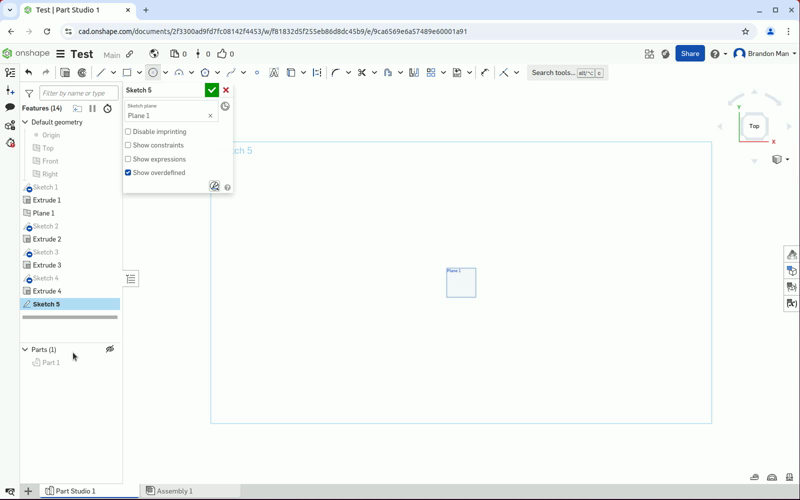
key_down(shift)
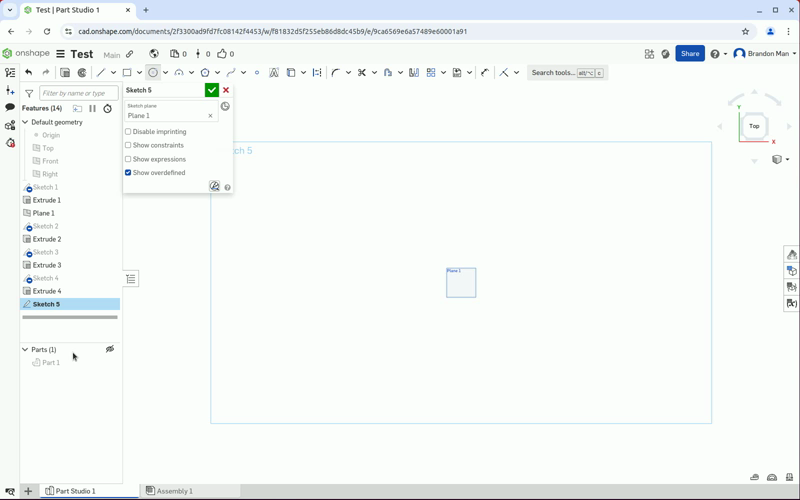
mouse_move(523, 345)
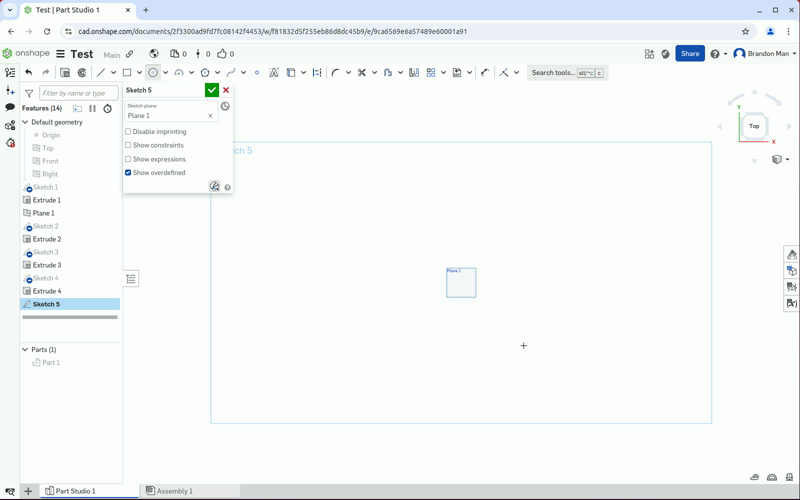
click(523, 345)
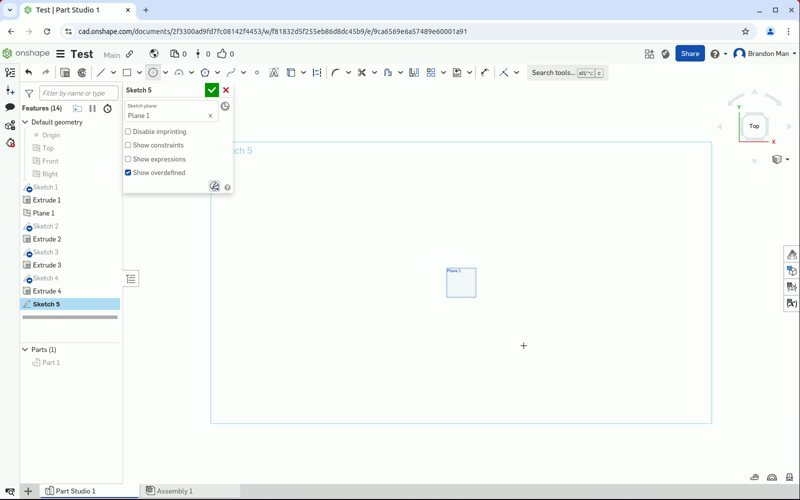
key_up(shift)
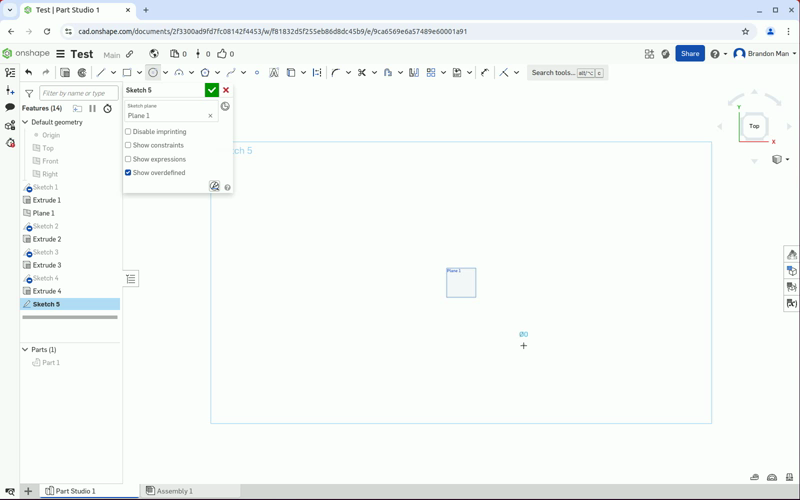
mouse_move(541, 345)
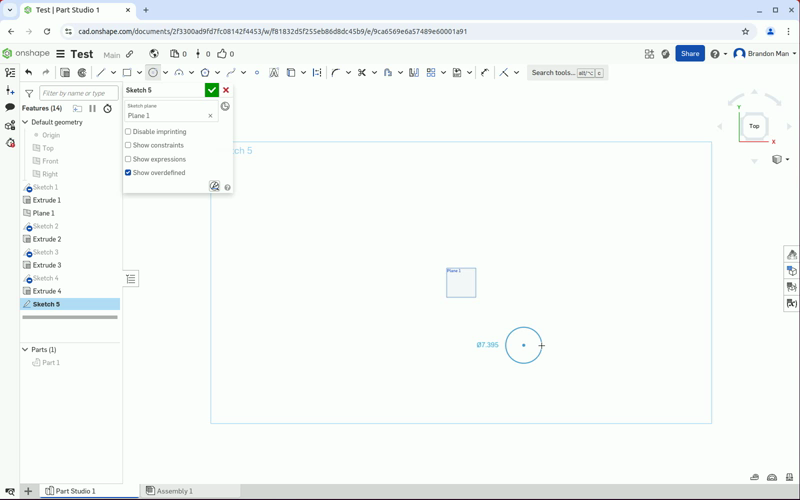
click(541, 345)
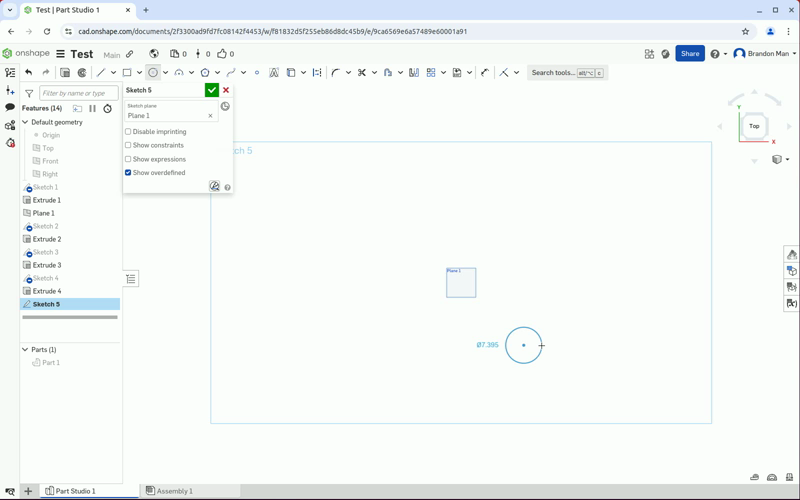
key(esc)
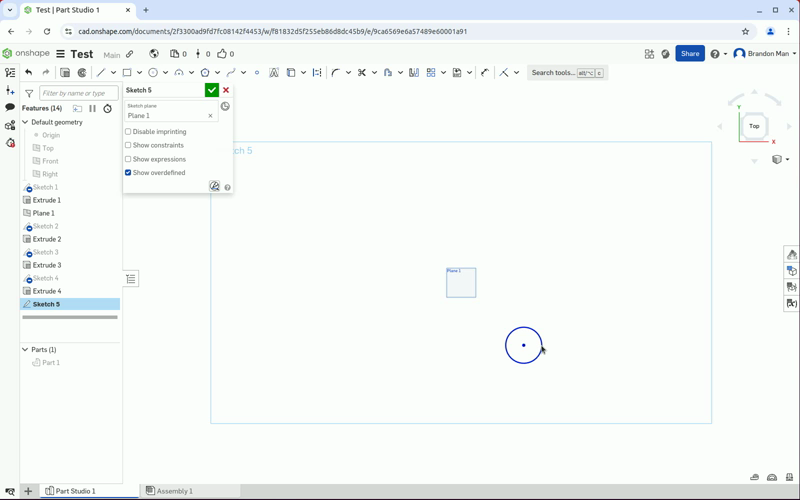
key(c)
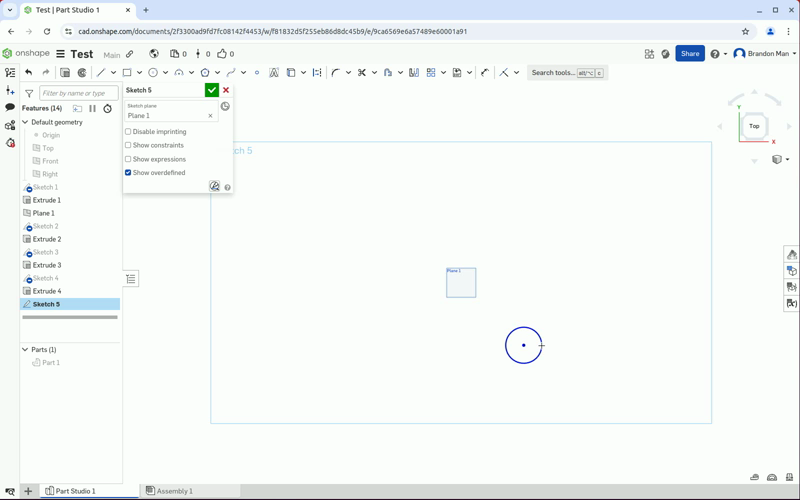
key_down(shift)
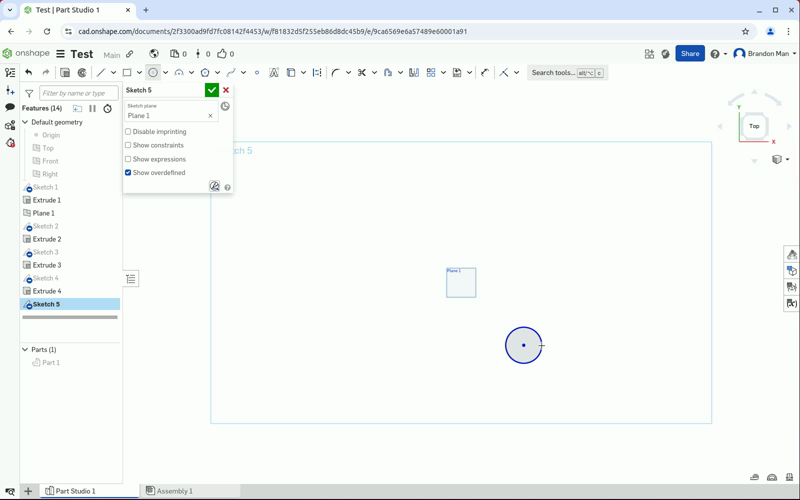
mouse_move(523, 345)
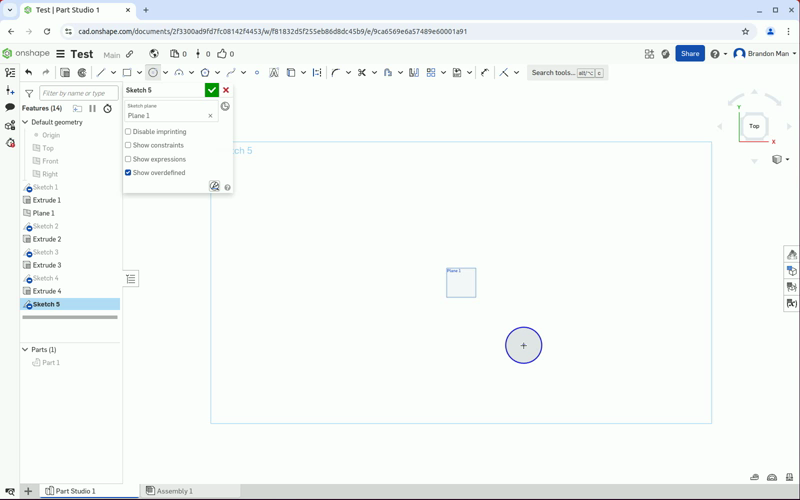
click(523, 345)
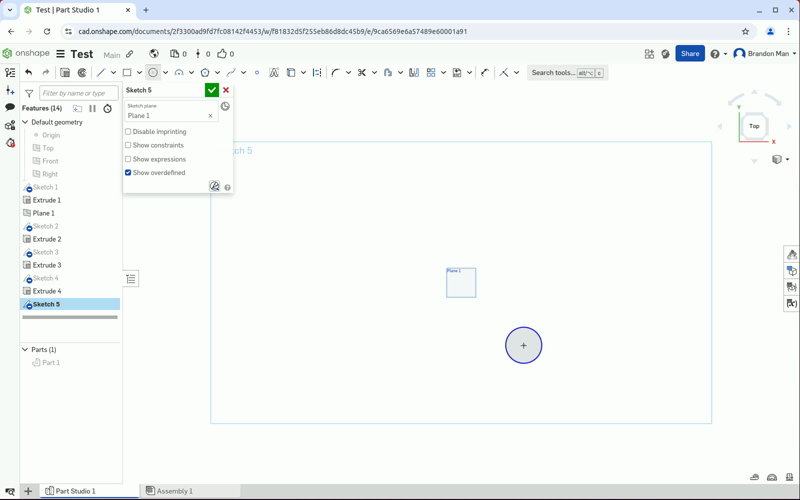
key_up(shift)
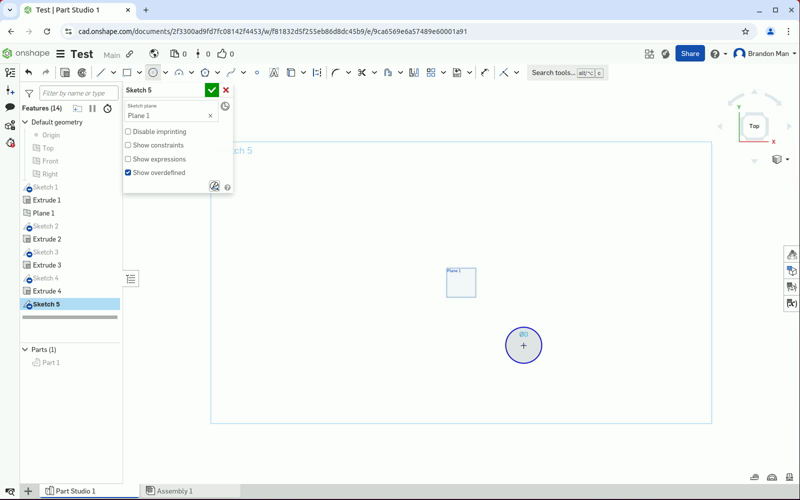
mouse_move(533, 345)
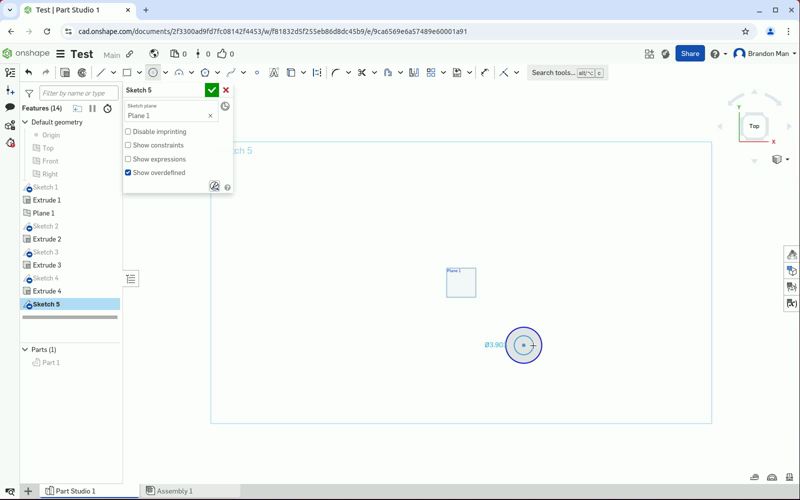
click(533, 345)
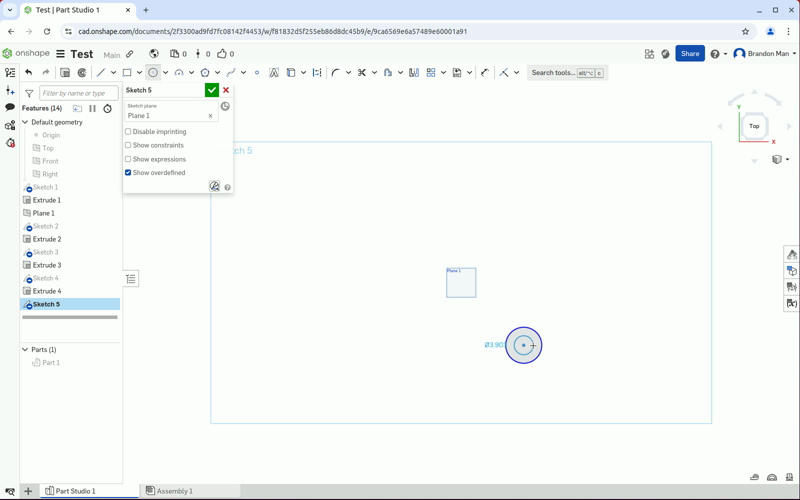
key(esc)
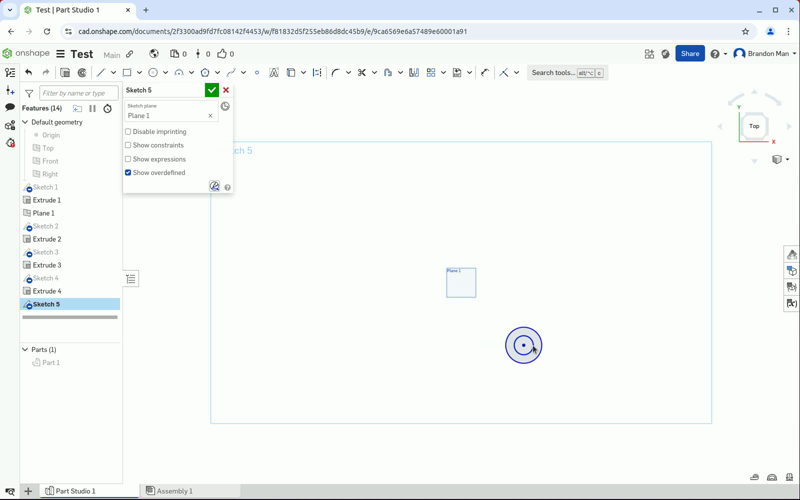
mouse_move(507, 339)
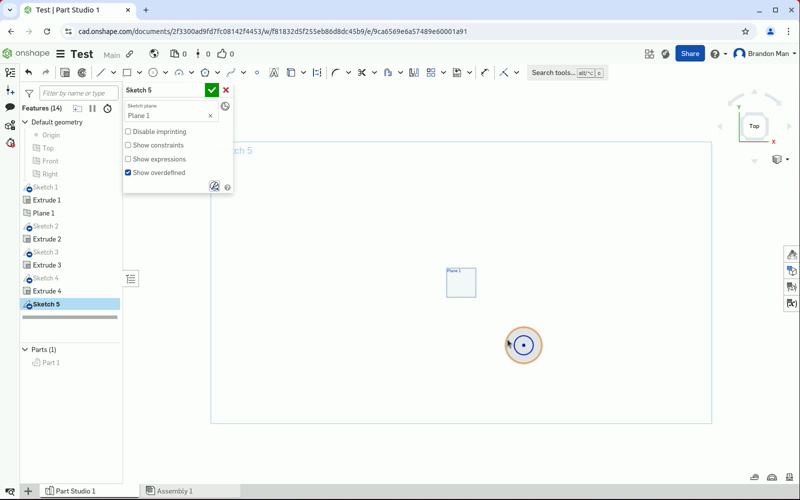
scroll(6)
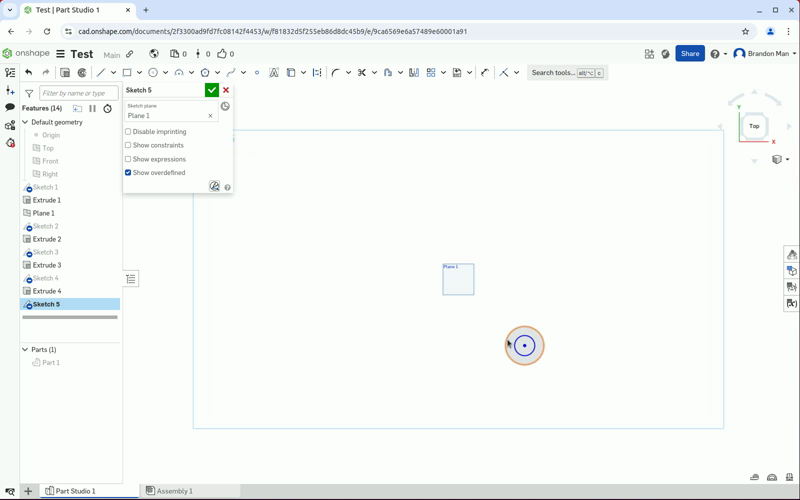
scroll(6)
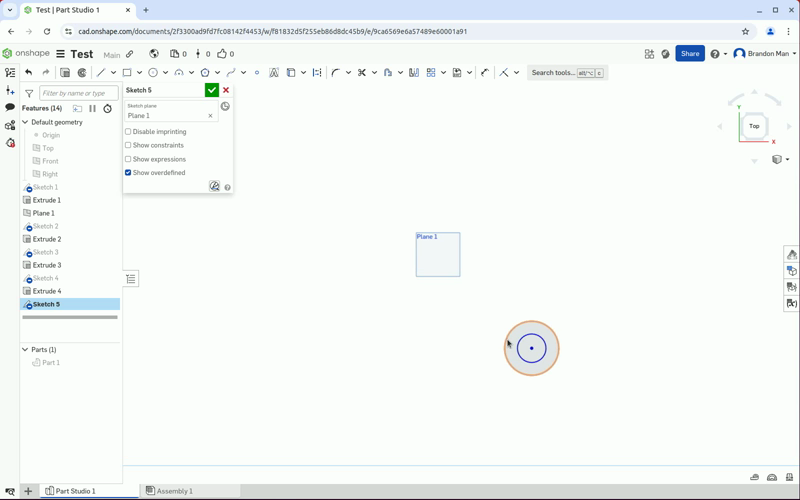
scroll(6)
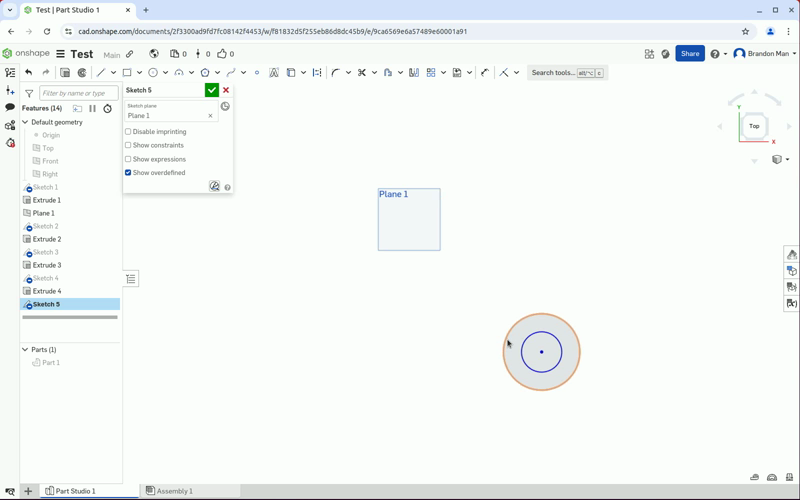
scroll(6)
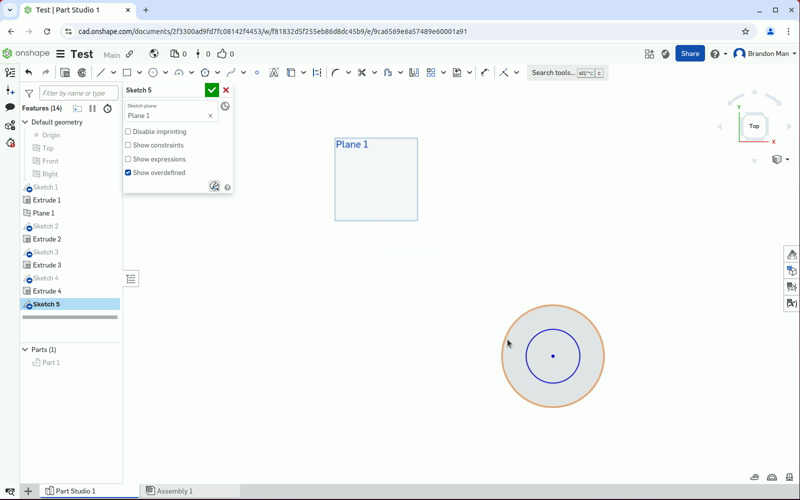
scroll(6)
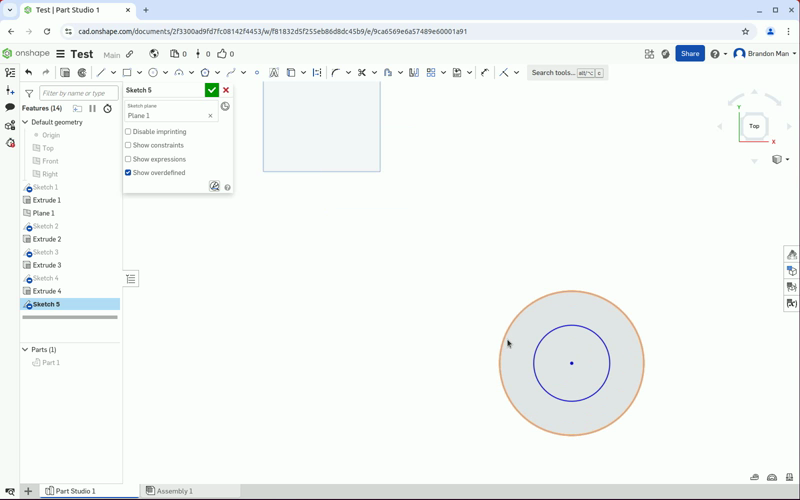
scroll(6)
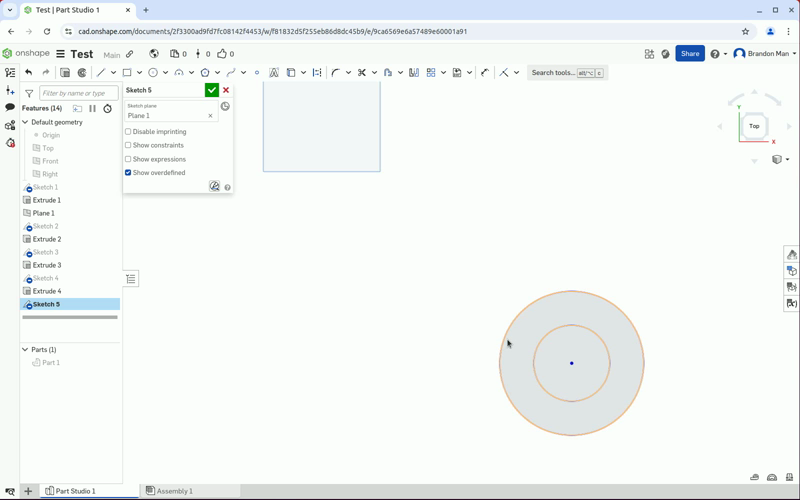
scroll(6)
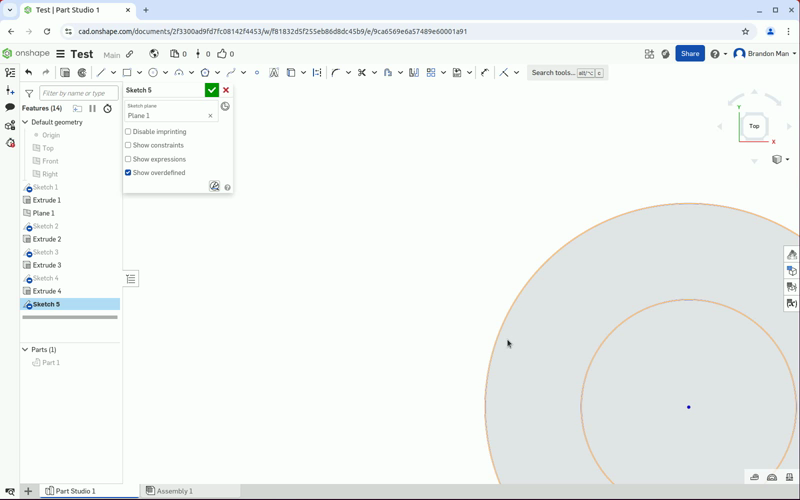
click(507, 339)
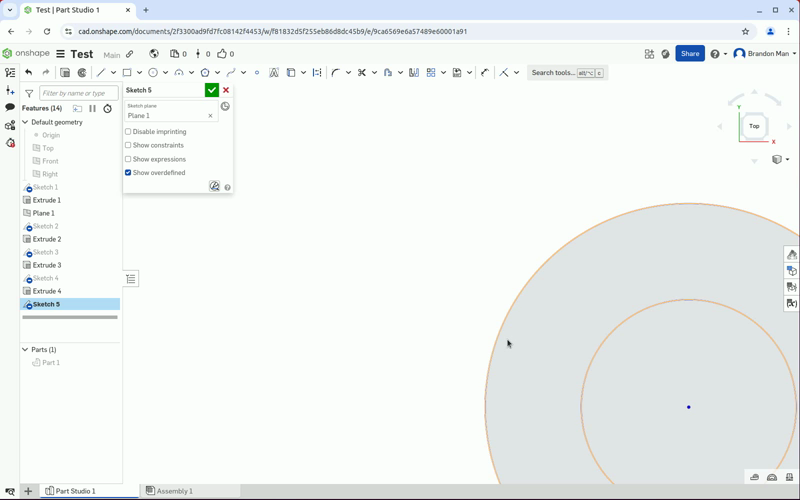
scroll(-6)
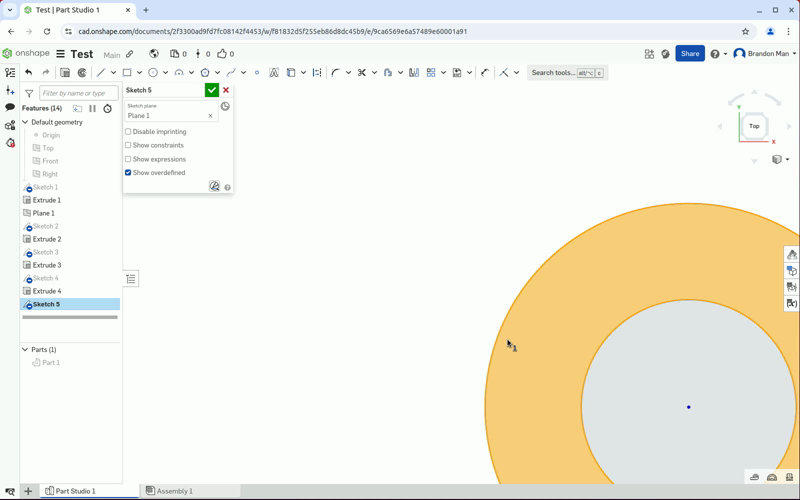
scroll(-6)
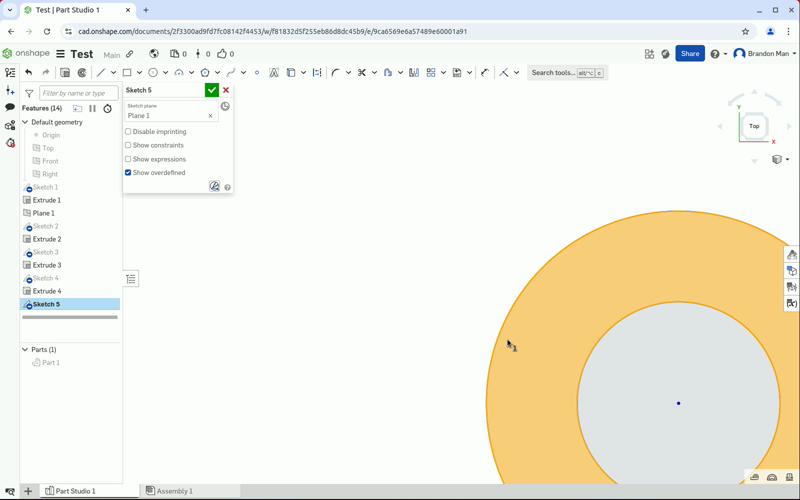
scroll(-6)
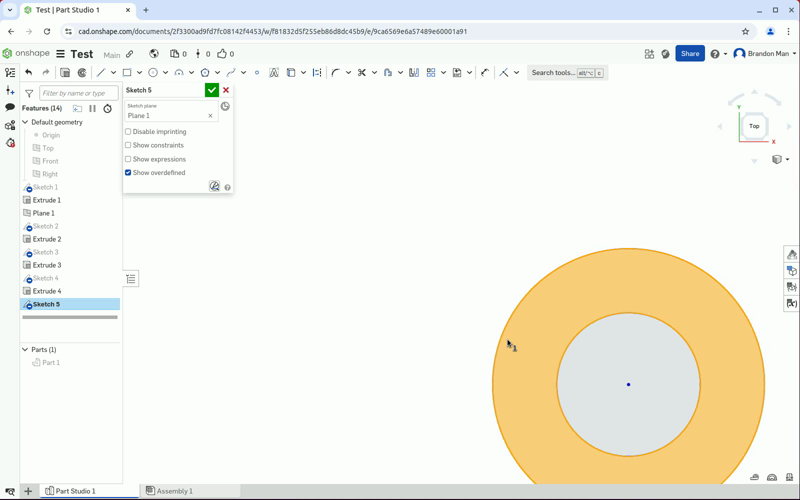
scroll(-6)
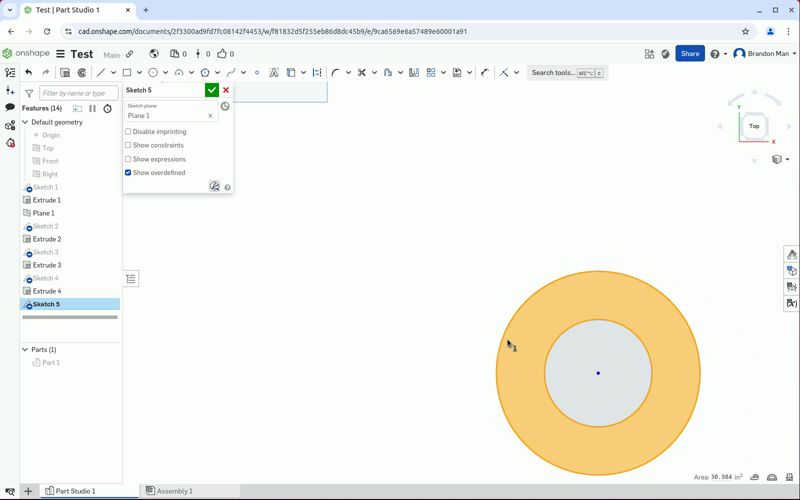
scroll(-6)
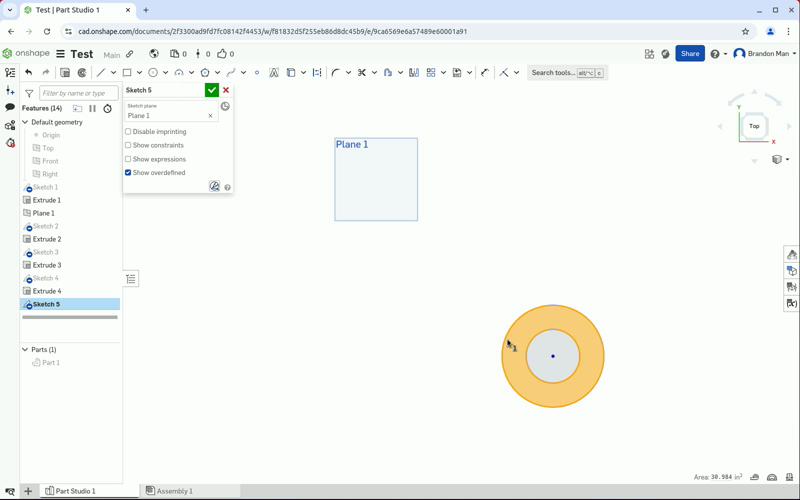
scroll(-6)
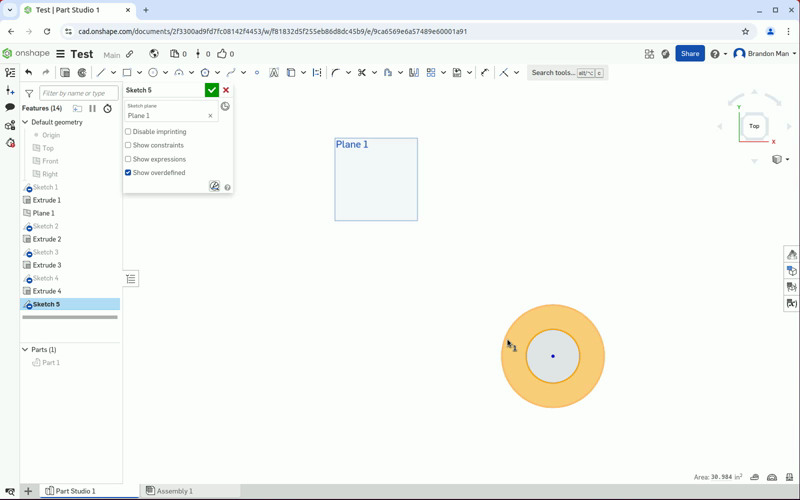
scroll(-6)
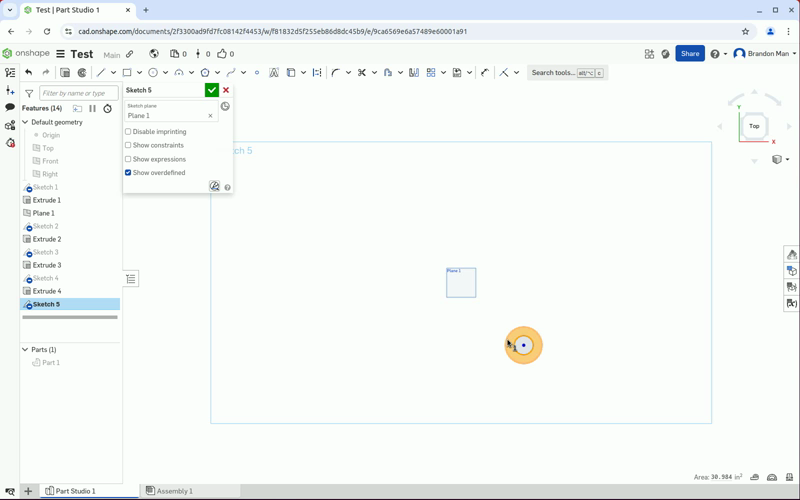
mouse_move(73, 352)
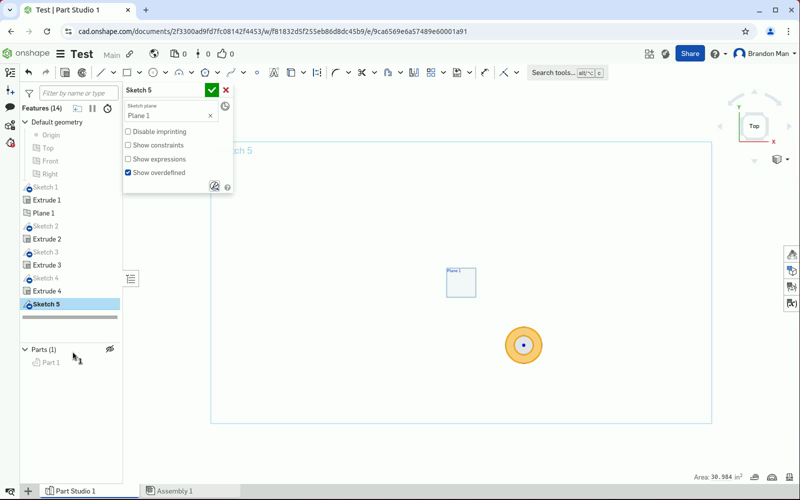
key(shift+y)
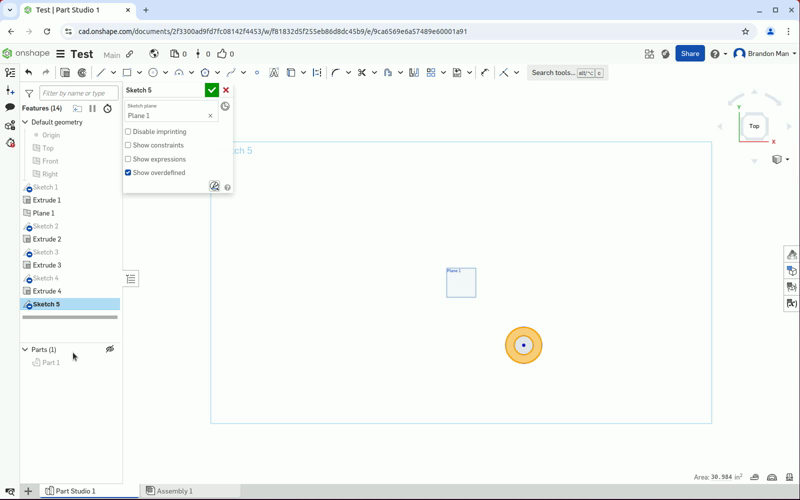
key(shift+e)
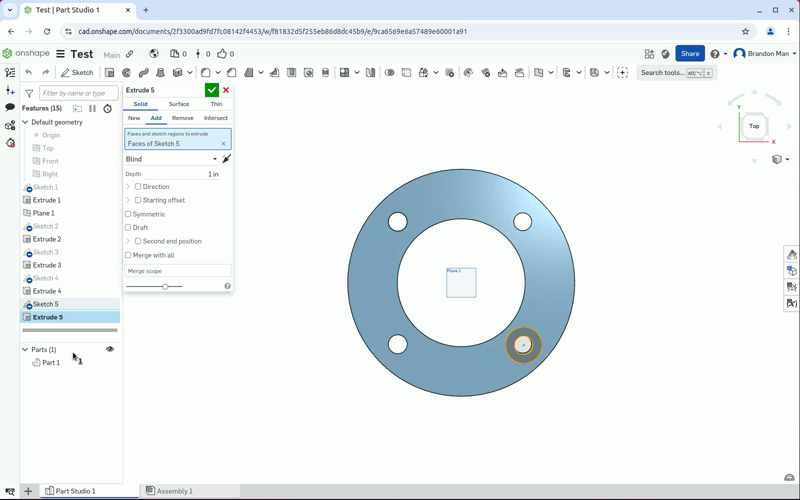
mouse_move(143, 106)
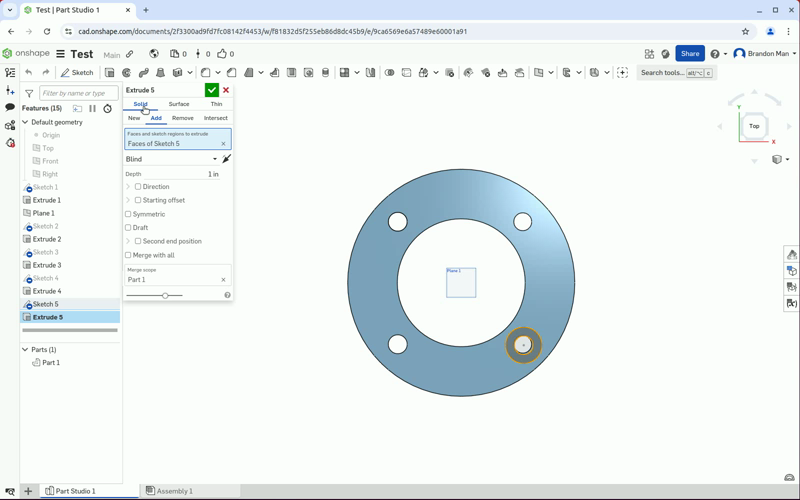
click(143, 106)
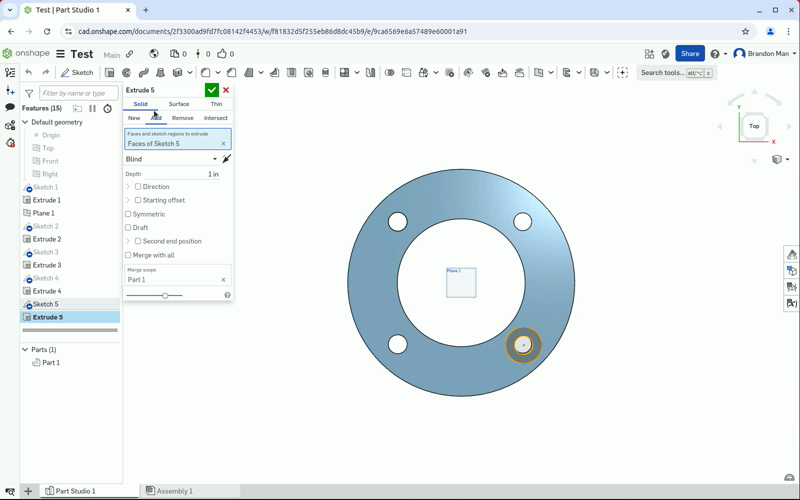
mouse_move(186, 120)
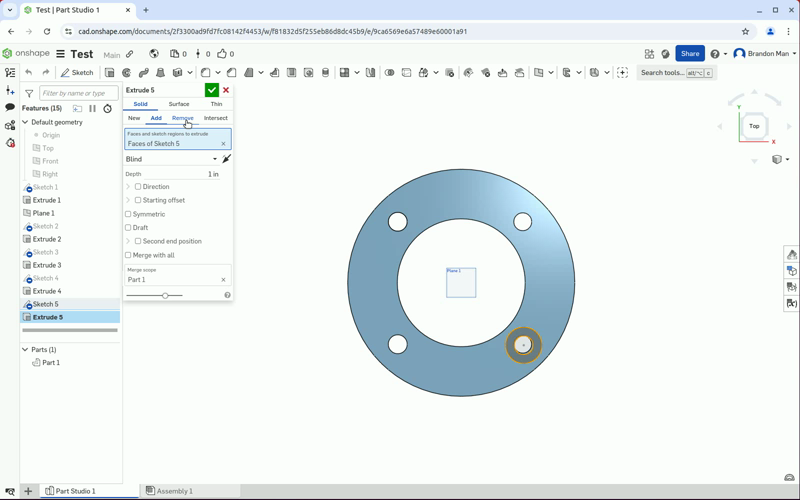
click(186, 120)
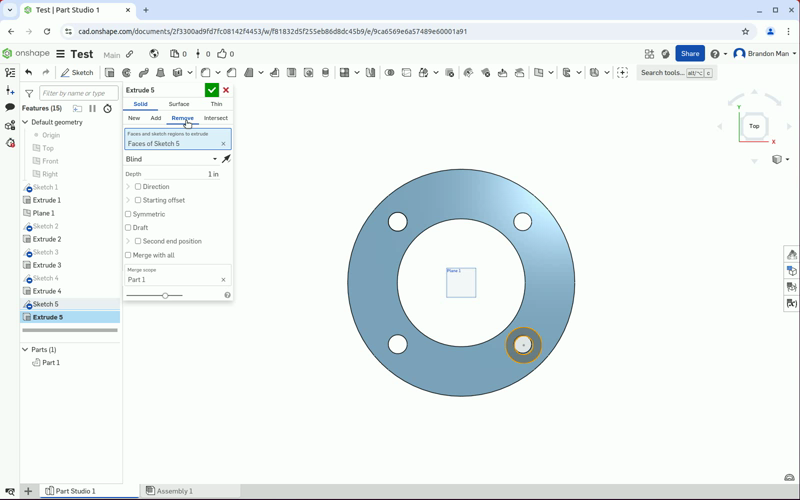
key(tab, 4)
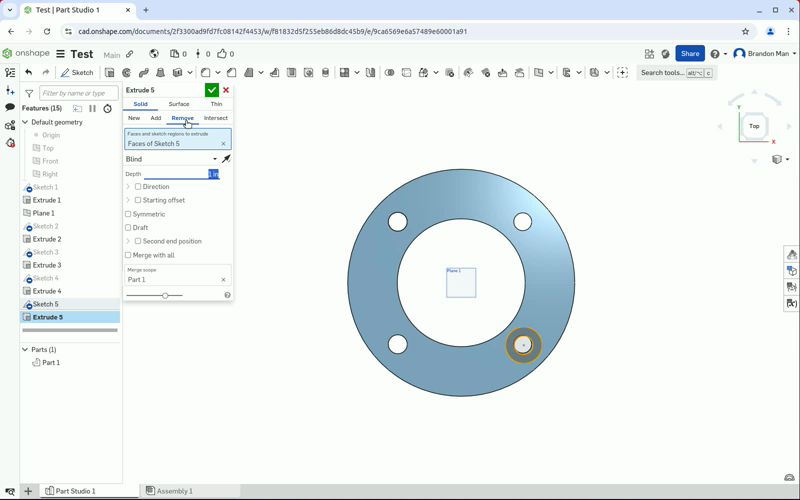
text(0.963)
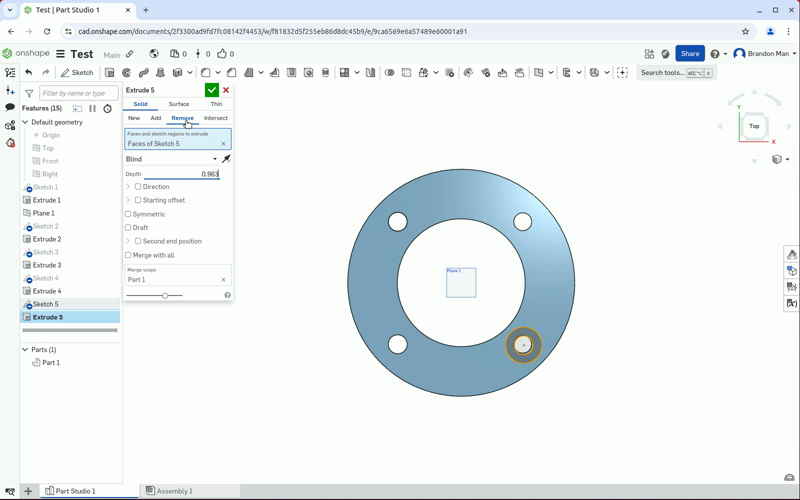
key(tab, 6)
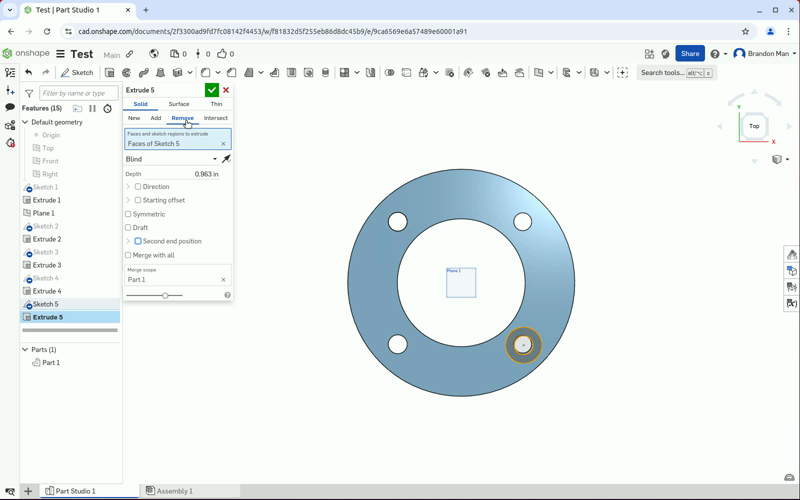
key(space)
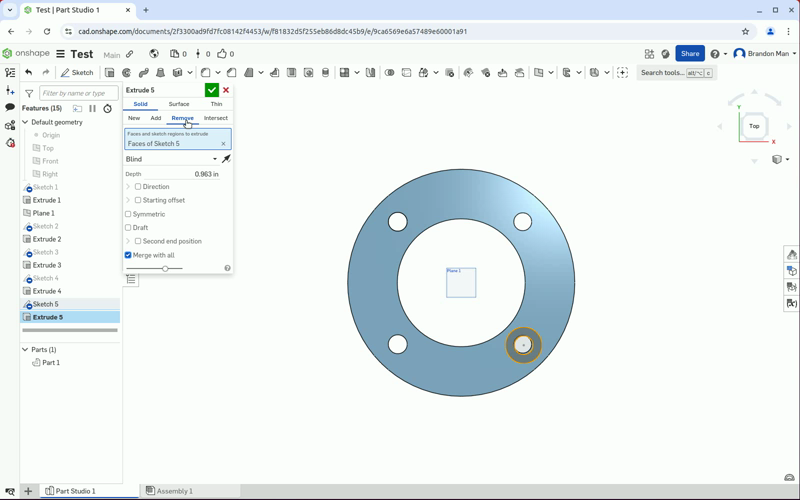
key(enter)
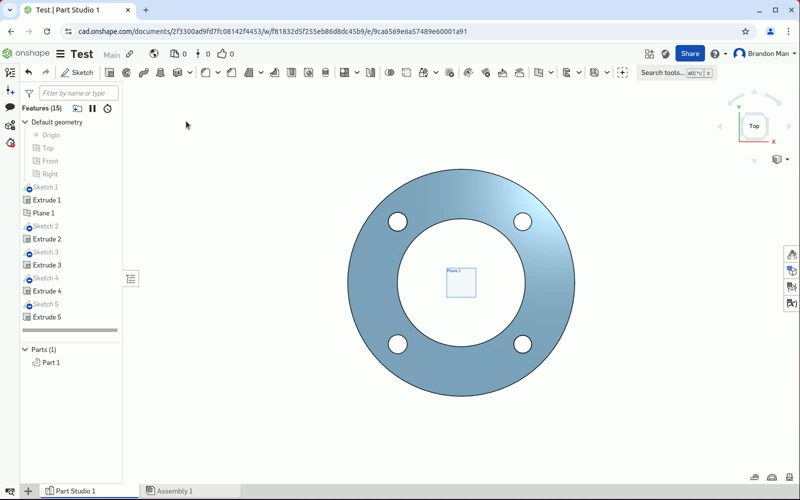
key(shift+h)
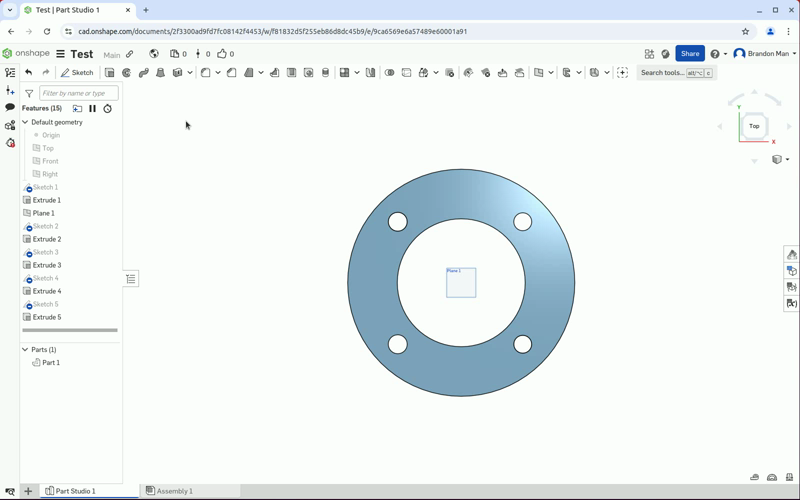
key(shift+h)
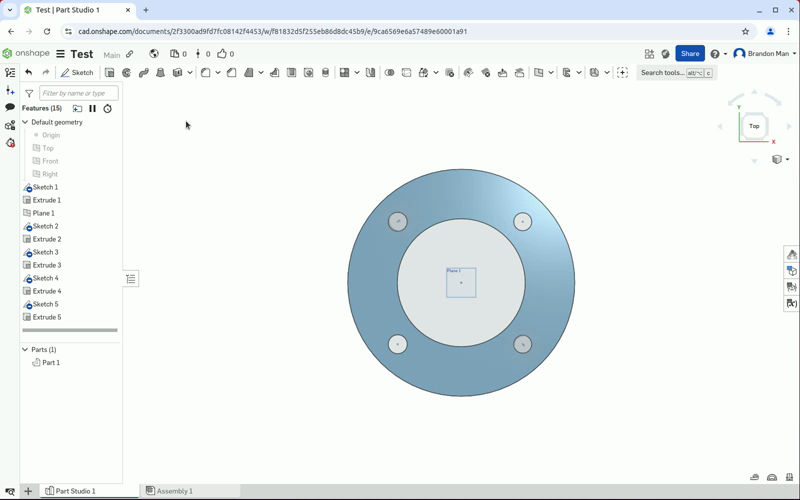
key(shift+7)
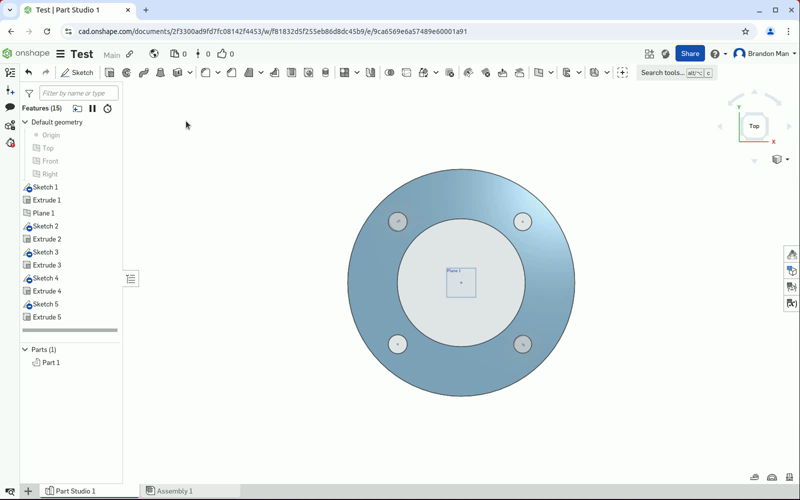
key(up, 3)
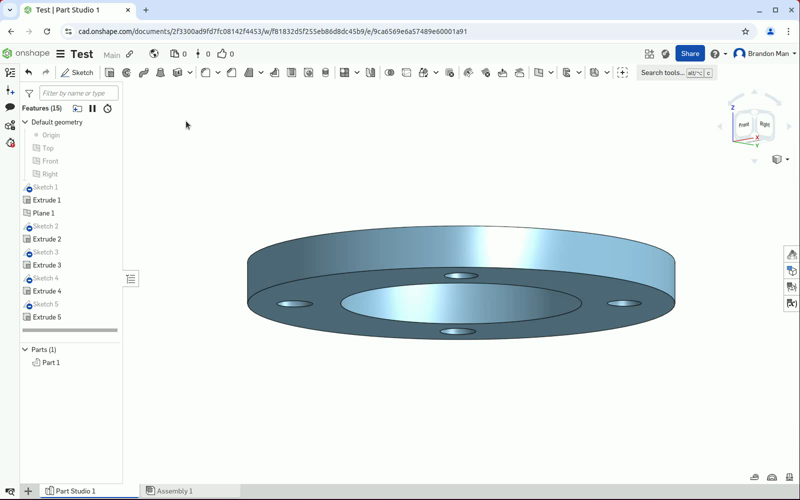
key(left, 3)
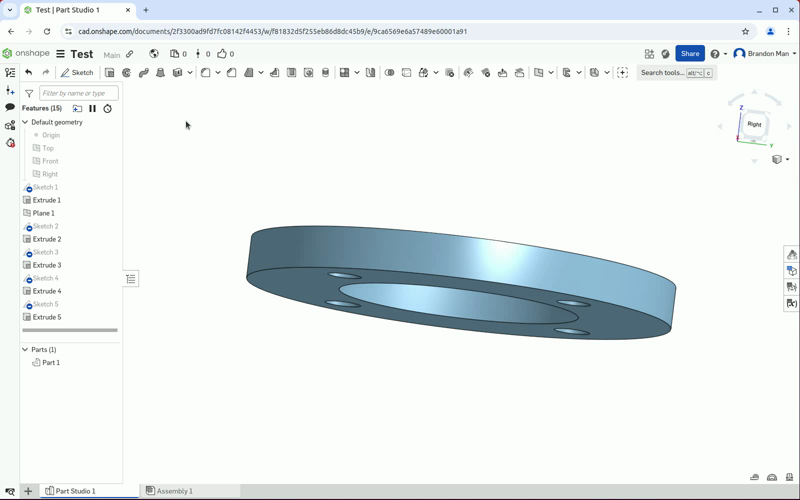
key(right, 3)
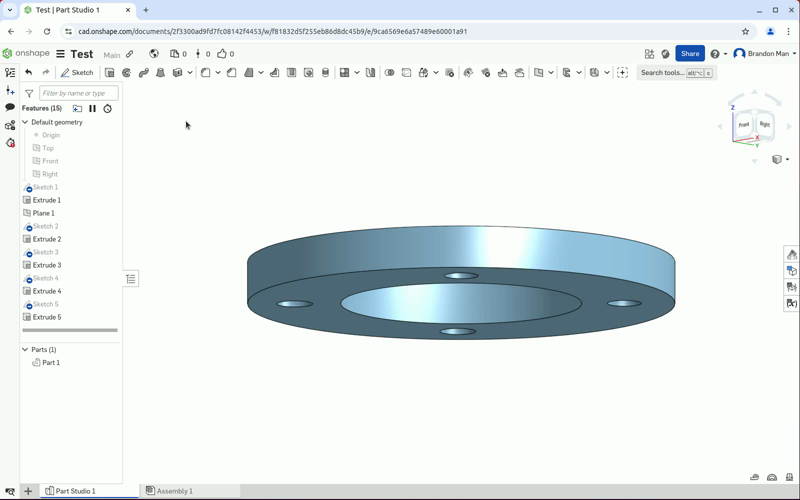
key(down, 3)
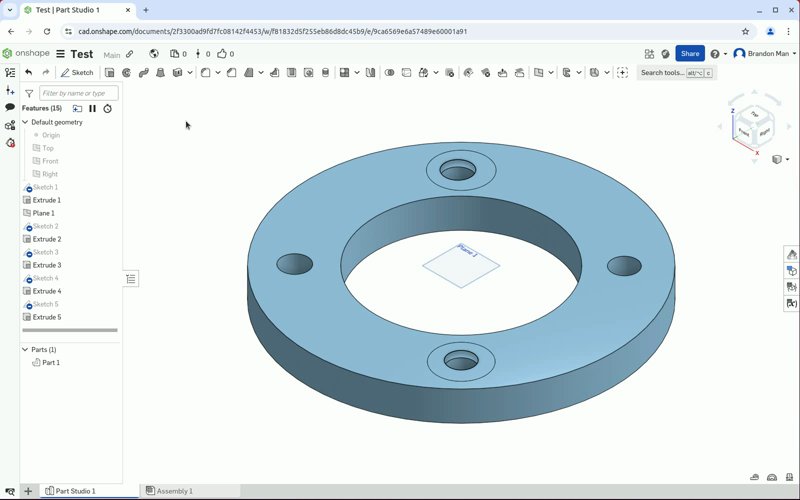
mouse_move(73, 189)
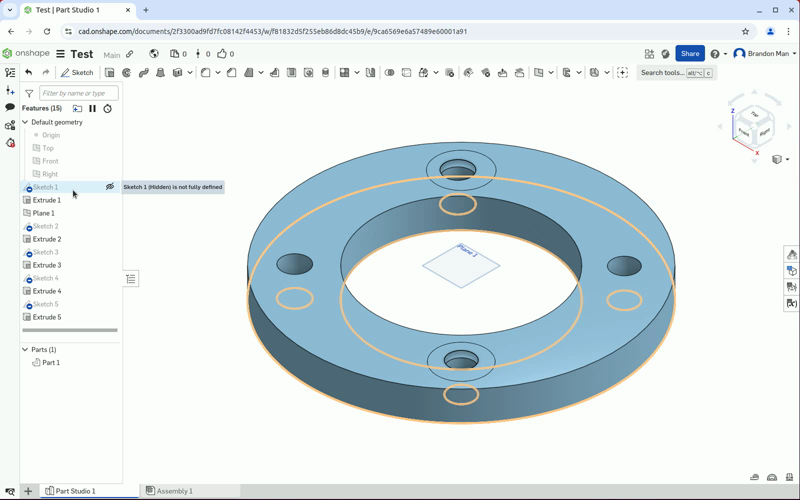
click(73, 189)